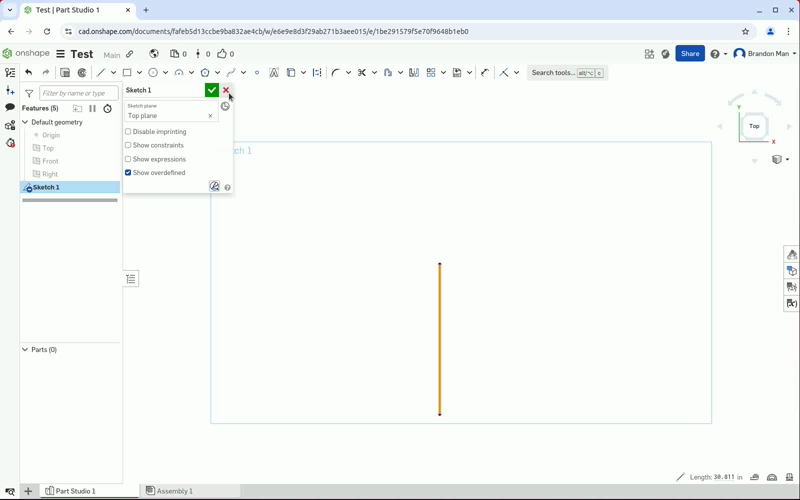
key(shift+h)
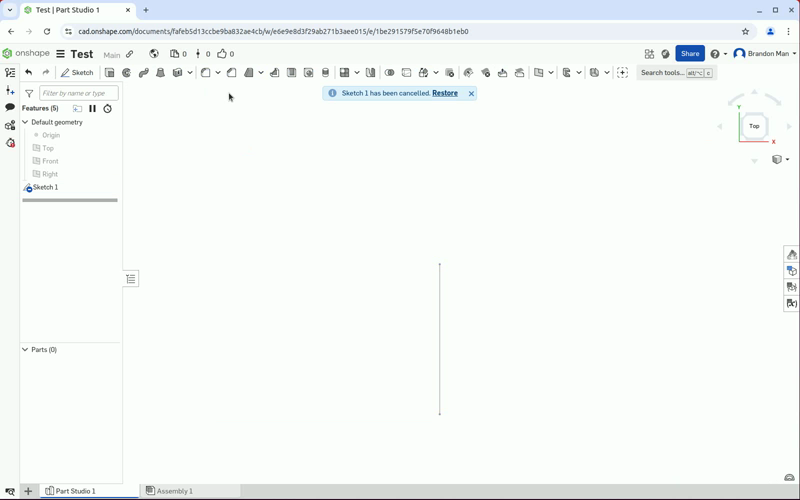
key(shift+s)
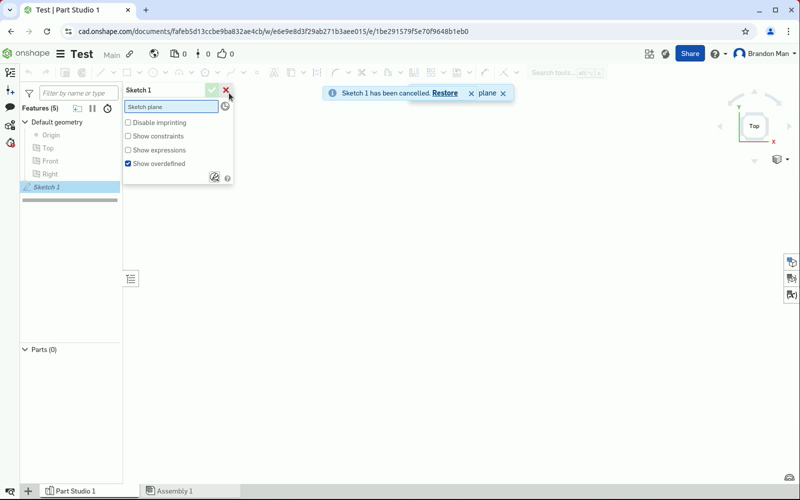
mouse_move(73, 150)
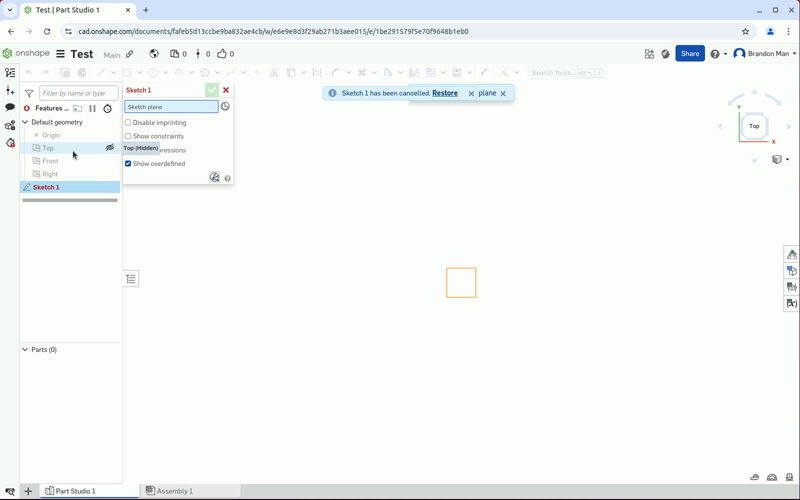
click(73, 150)
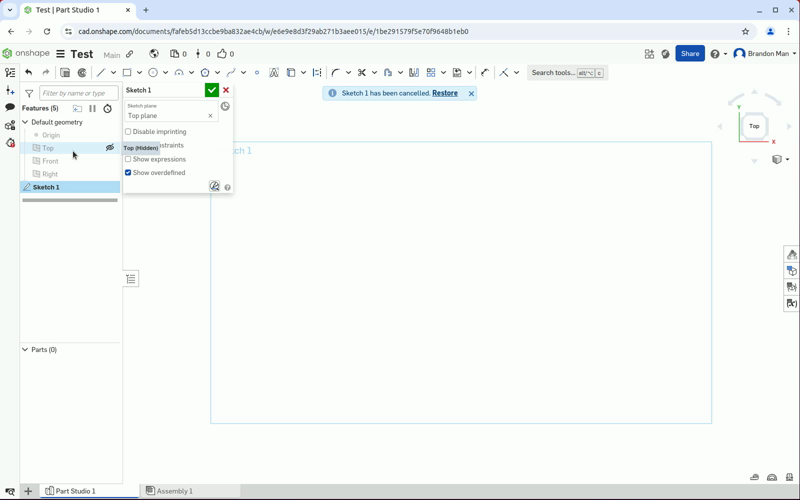
mouse_move(73, 352)
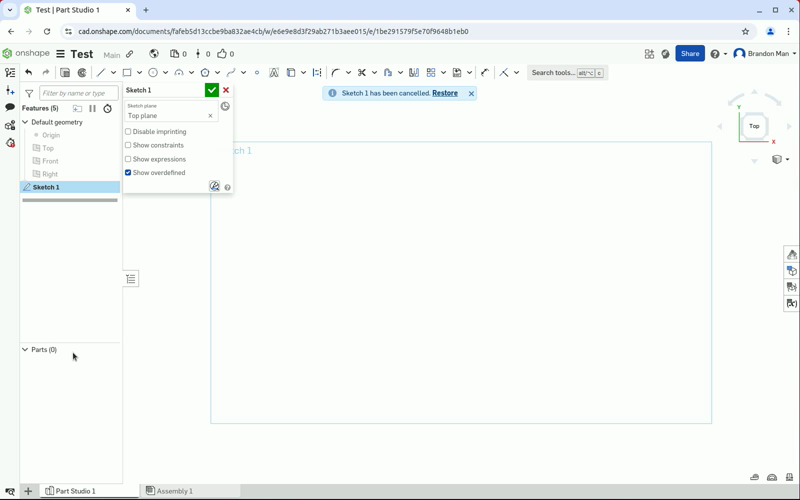
key(y)
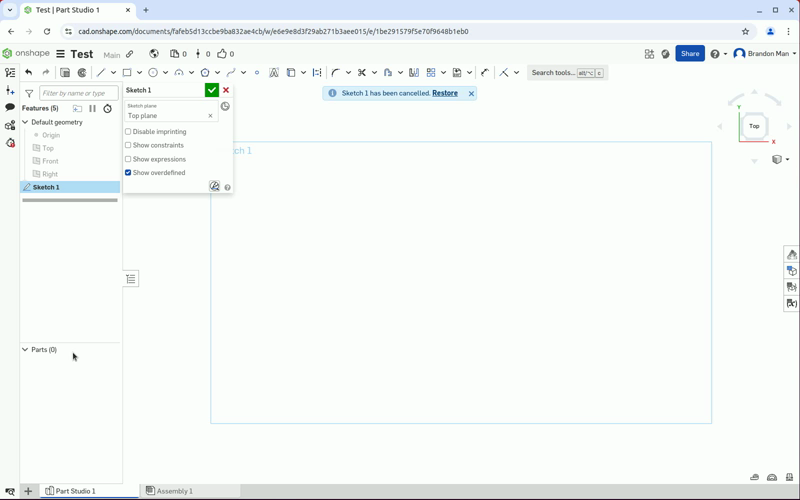
key(l)
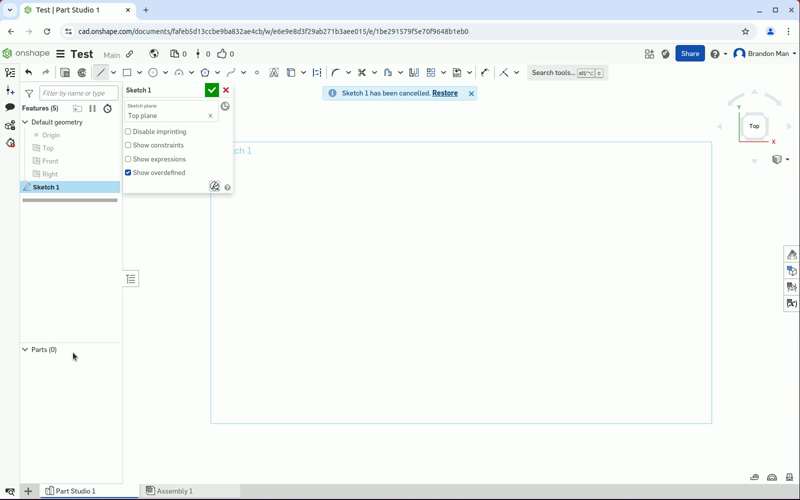
key_down(shift)
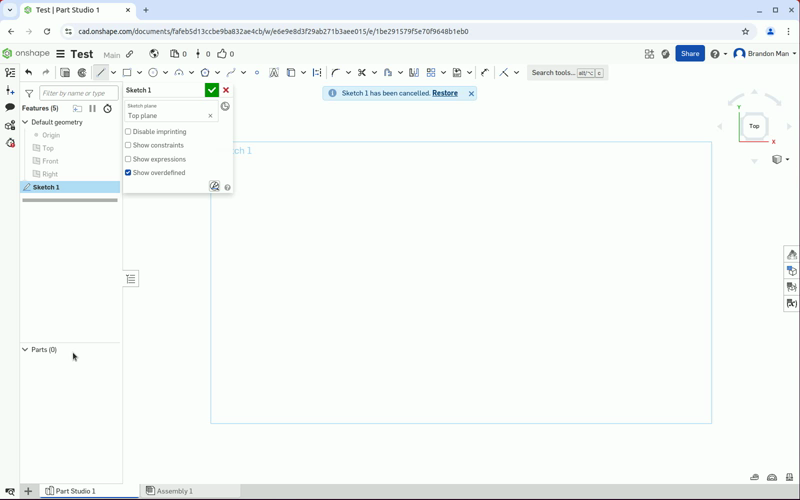
mouse_move(404, 339)
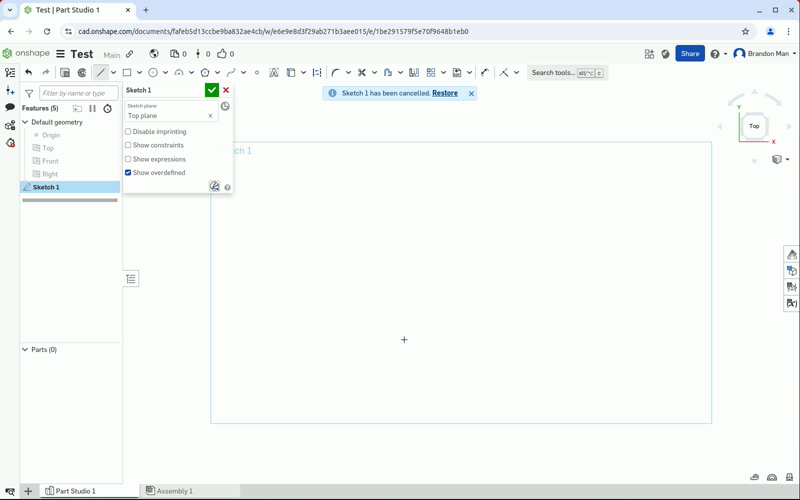
click(404, 339)
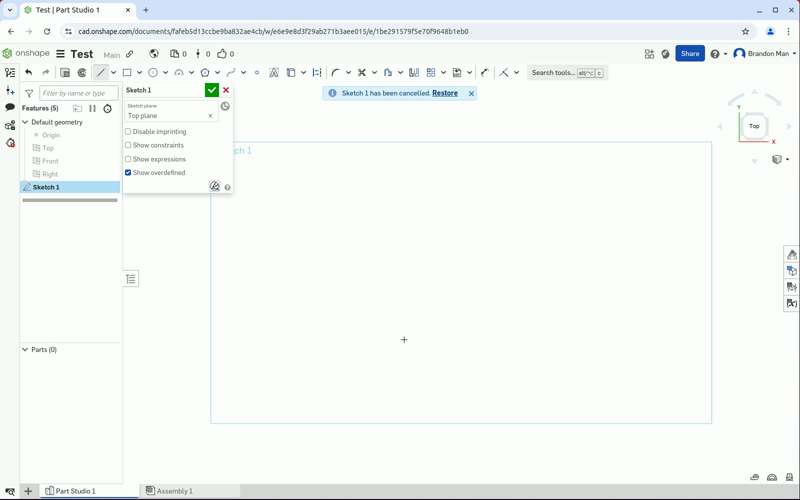
key_up(shift)
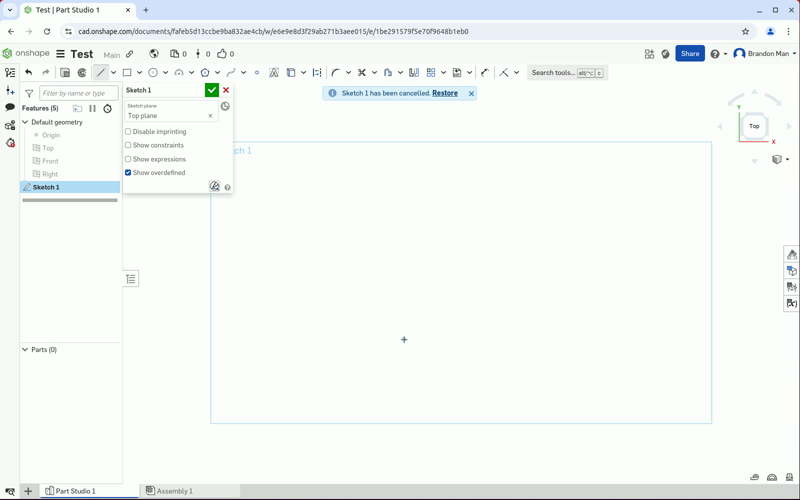
key_down(shift)
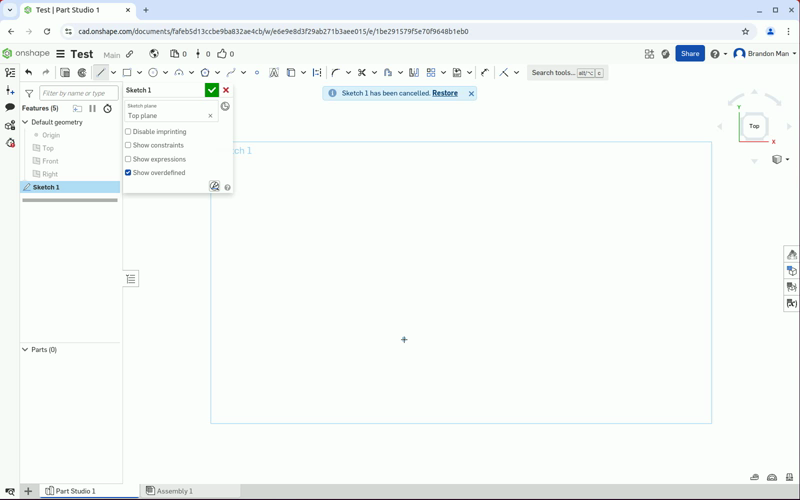
mouse_move(516, 339)
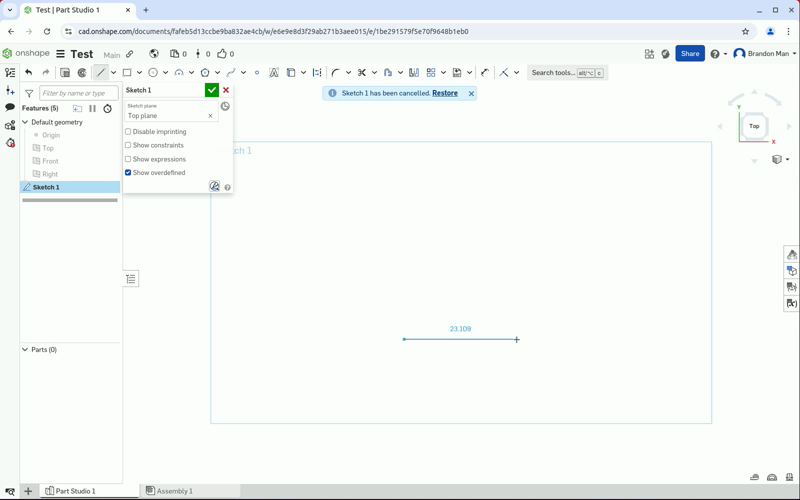
click(516, 339)
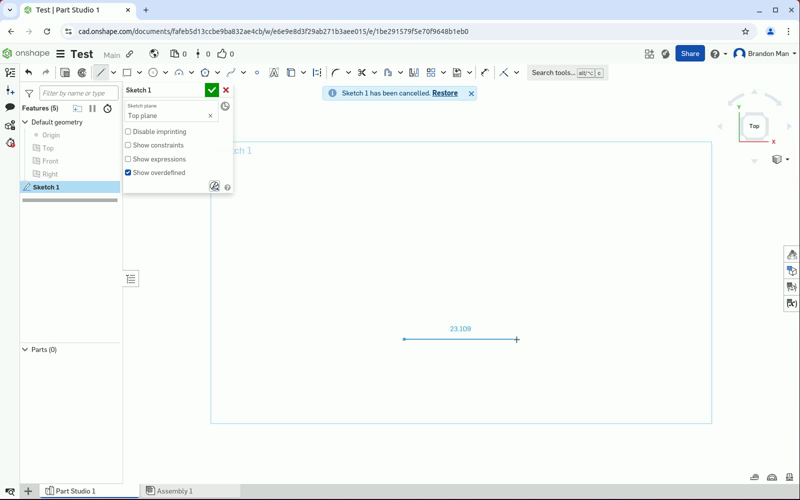
key_up(shift)
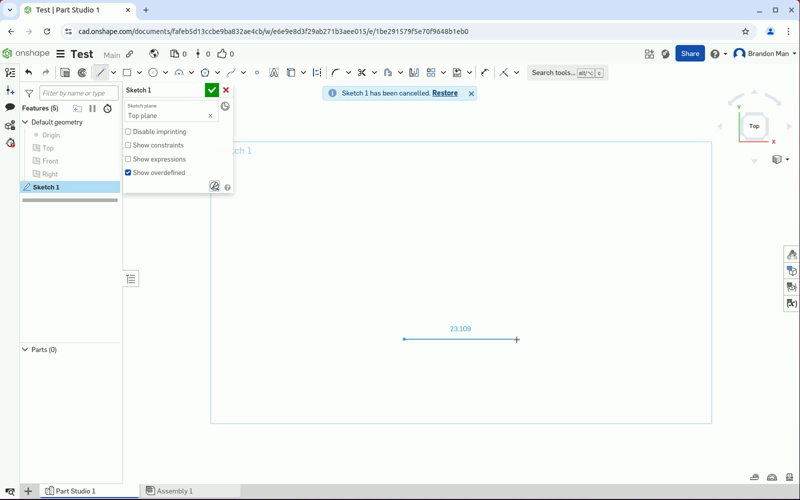
key_down(shift)
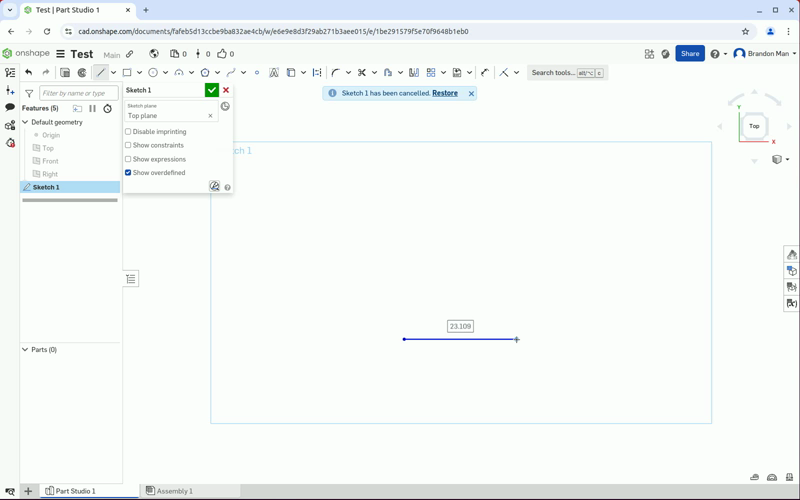
mouse_move(516, 226)
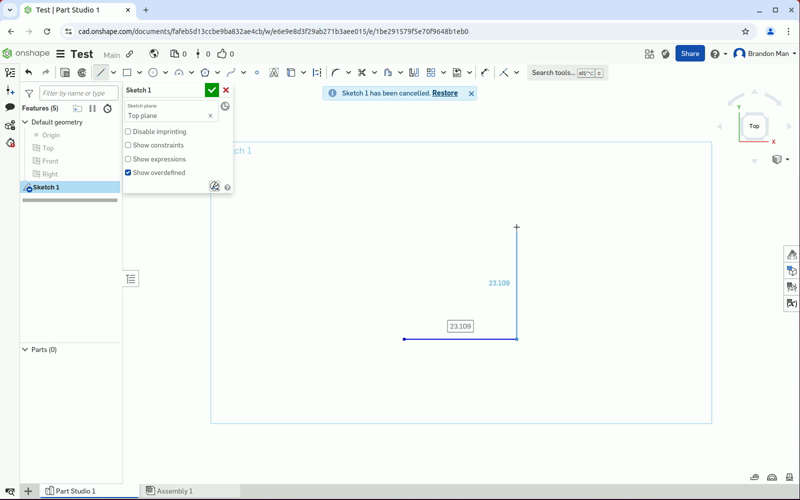
click(516, 226)
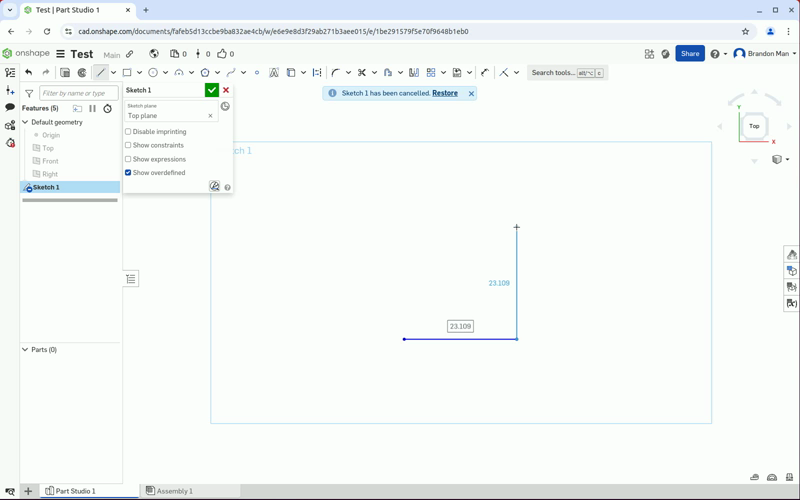
key_up(shift)
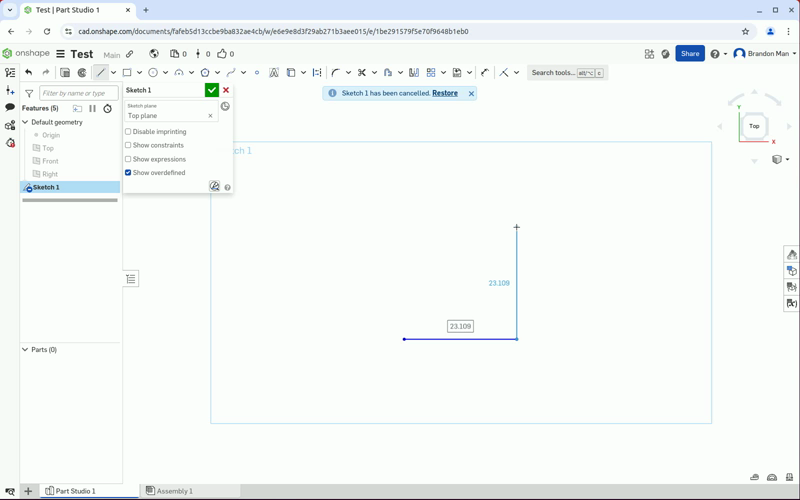
key_down(shift)
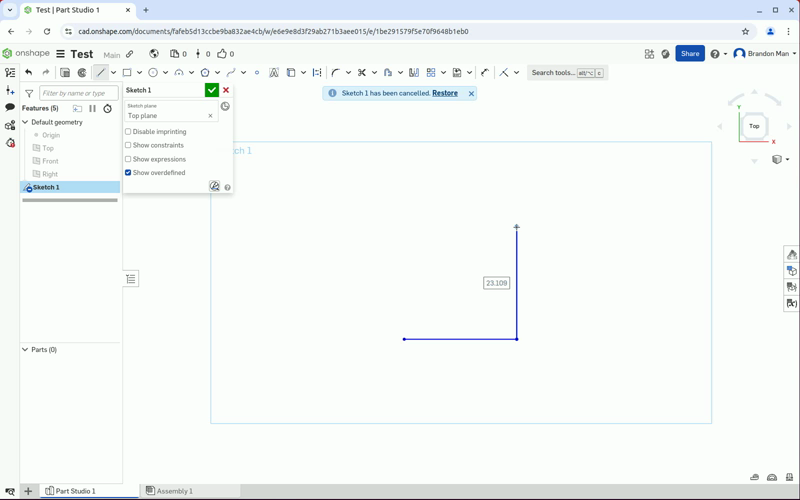
mouse_move(404, 226)
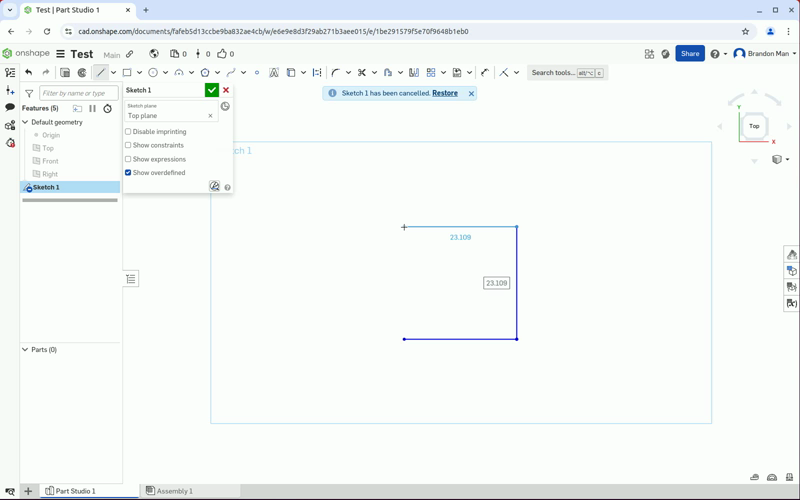
click(404, 226)
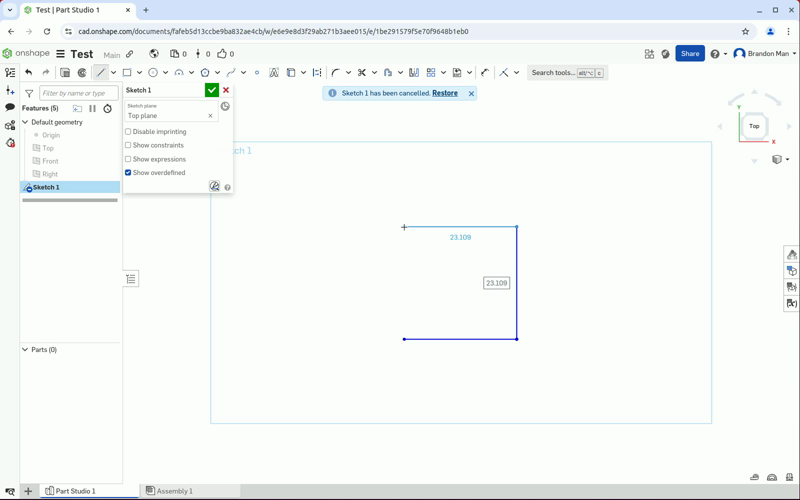
key_up(shift)
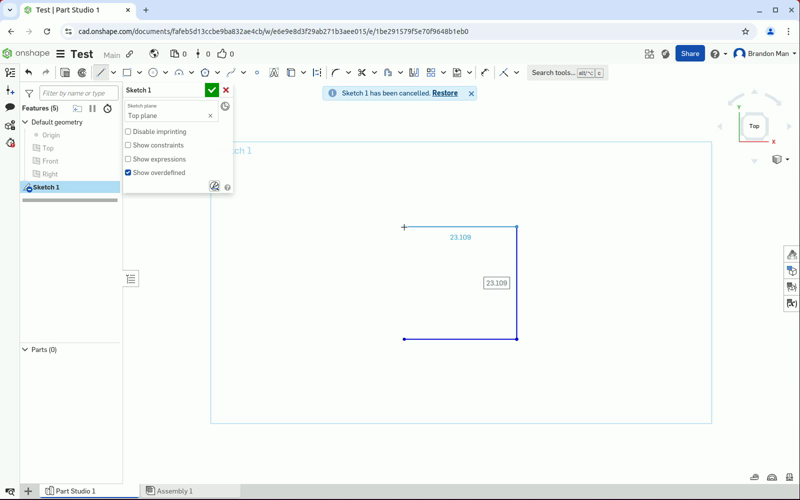
key_down(shift)
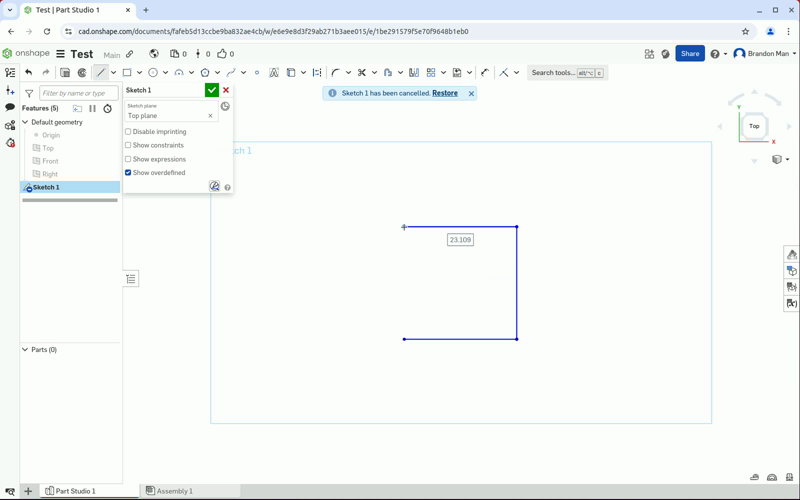
mouse_move(404, 339)
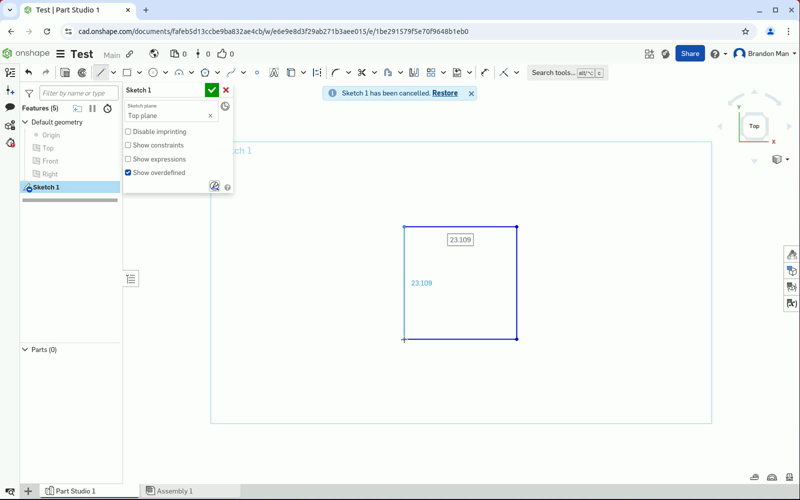
key_up(shift)
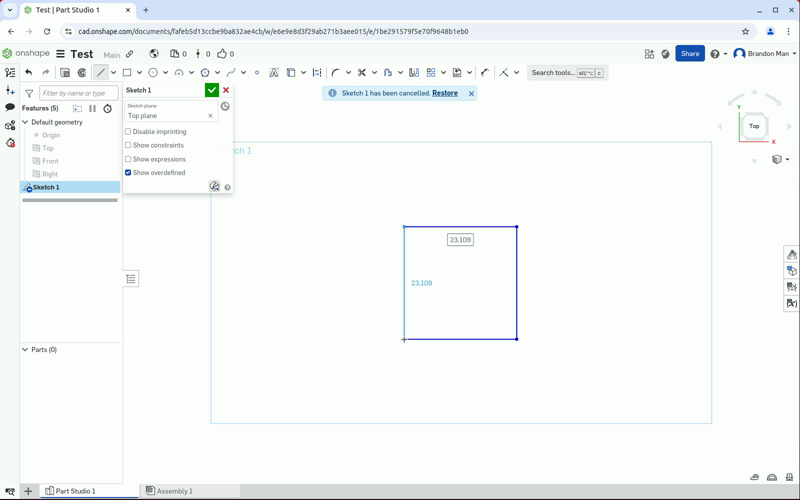
click(404, 339)
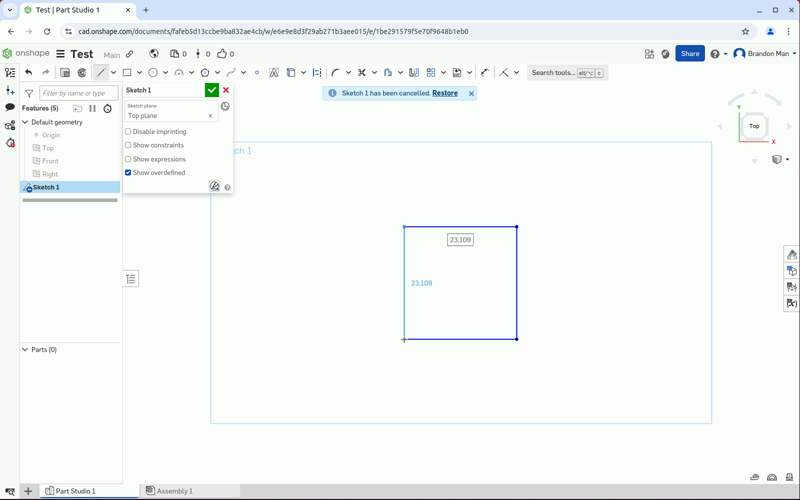
key(esc)
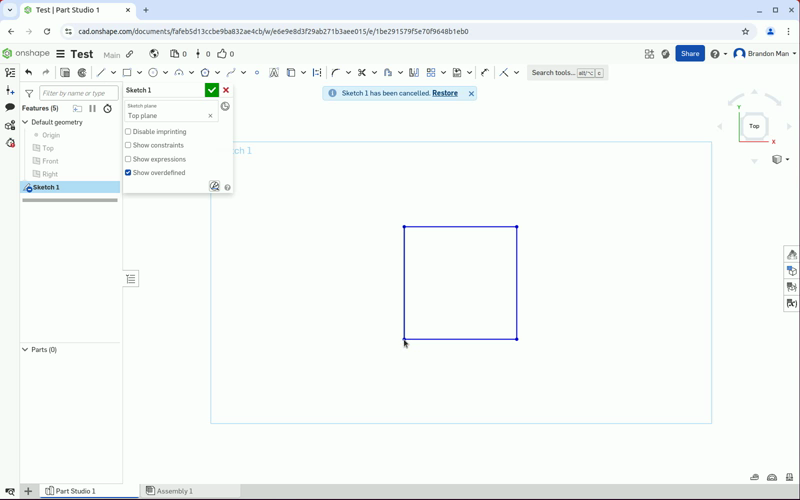
mouse_move(430, 303)
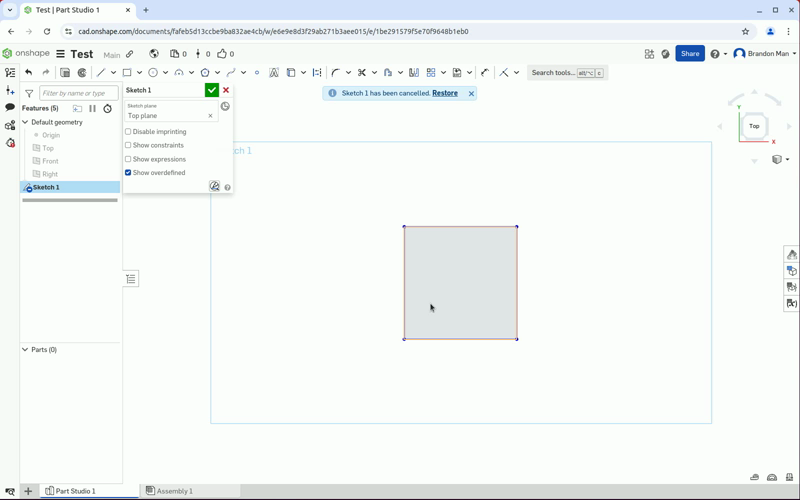
click(430, 303)
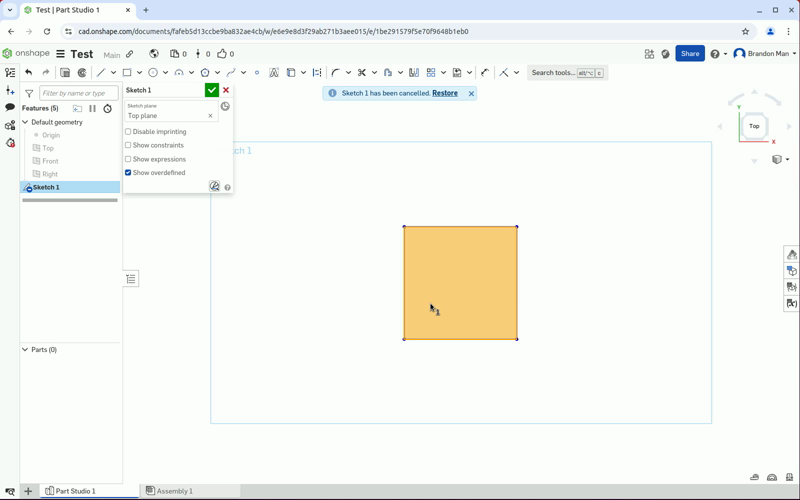
mouse_move(73, 352)
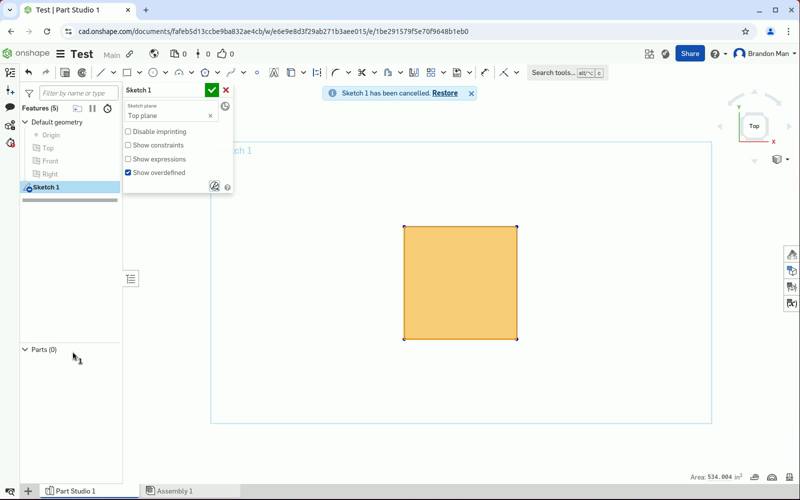
key(shift+y)
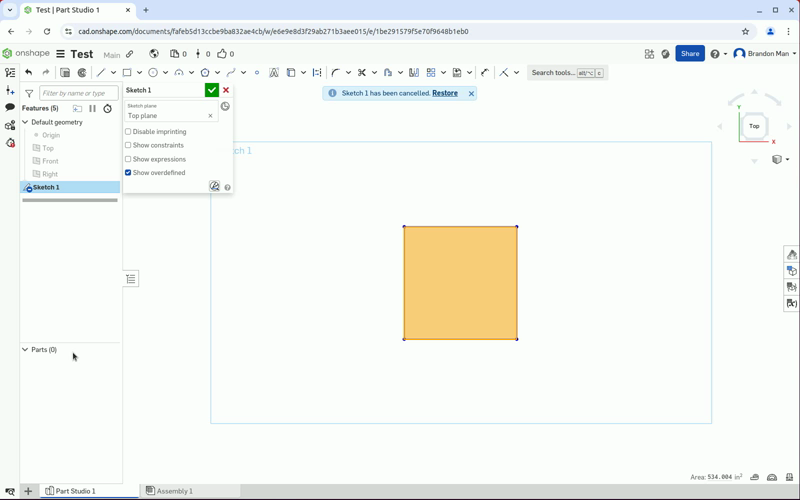
key(shift+e)
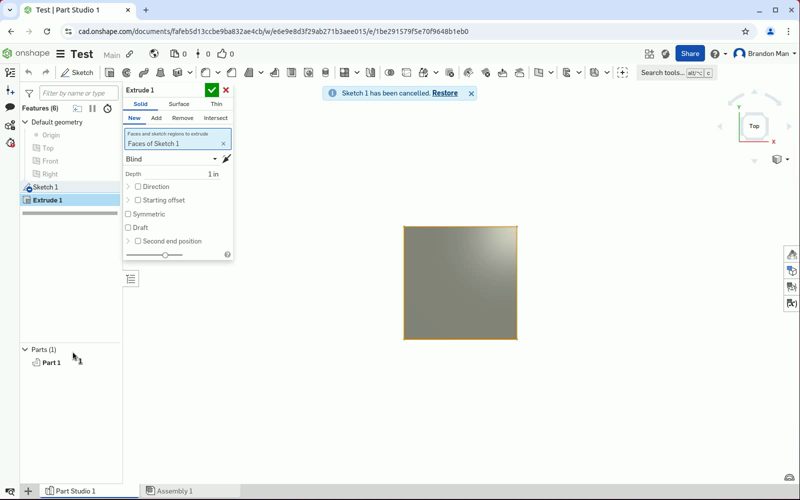
mouse_move(143, 106)
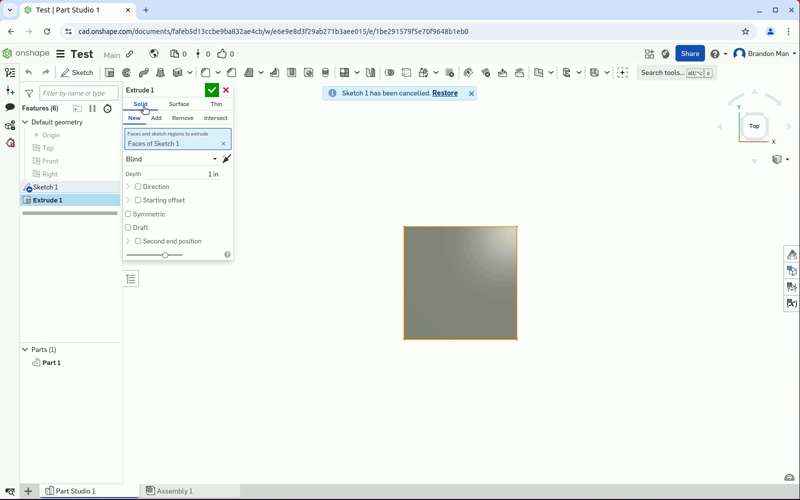
click(143, 106)
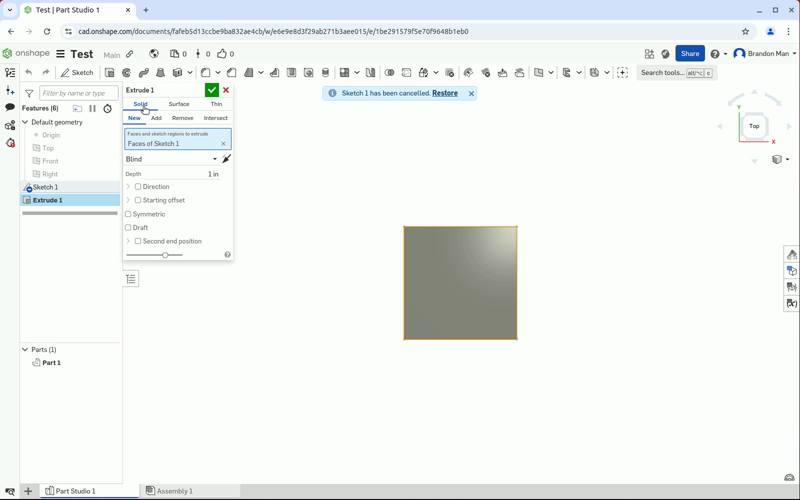
mouse_move(137, 120)
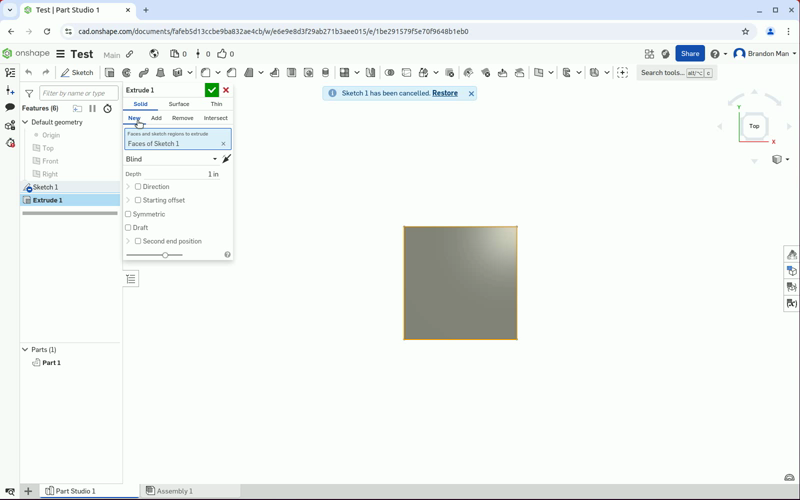
click(137, 120)
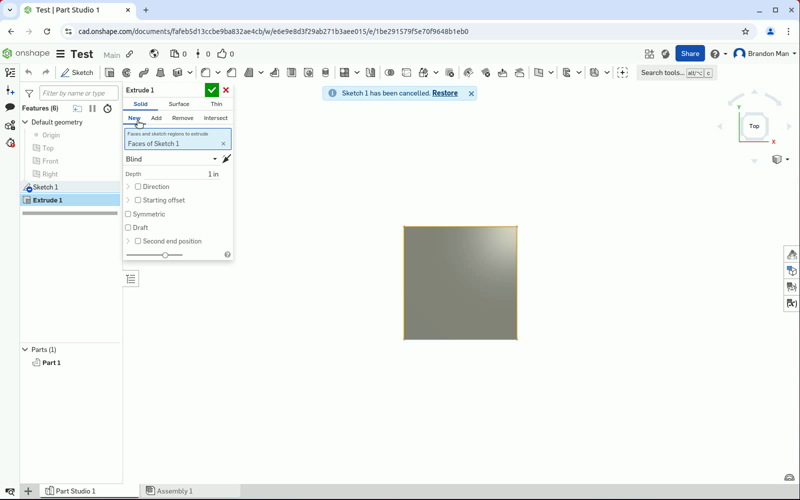
key(tab, 4)
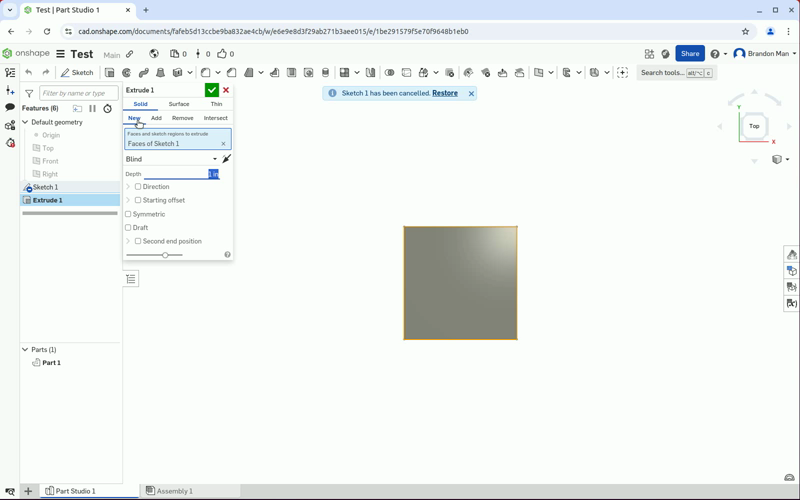
text(23.108)
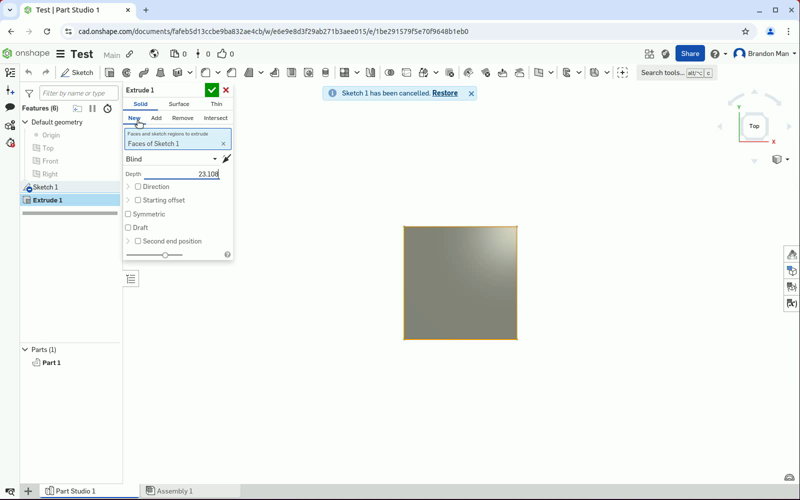
key(enter)
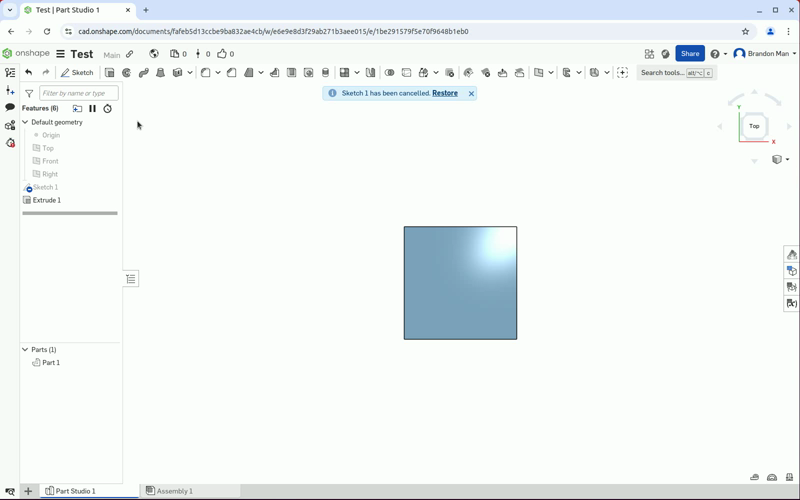
key(shift+h)
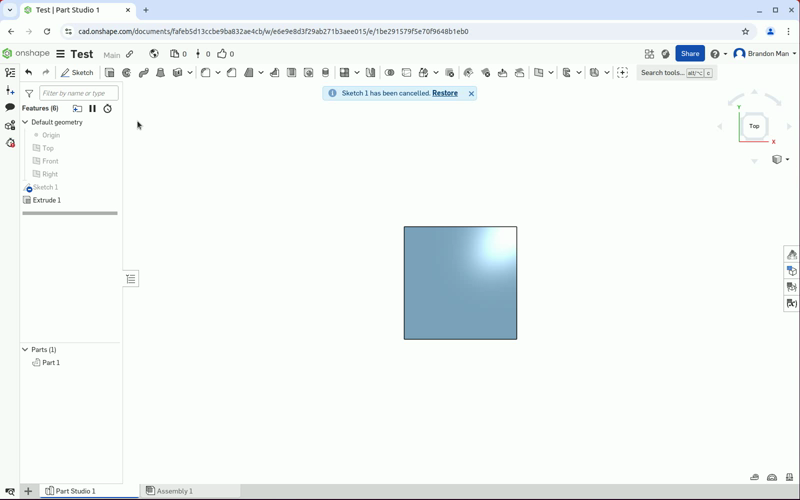
key(shift+h)
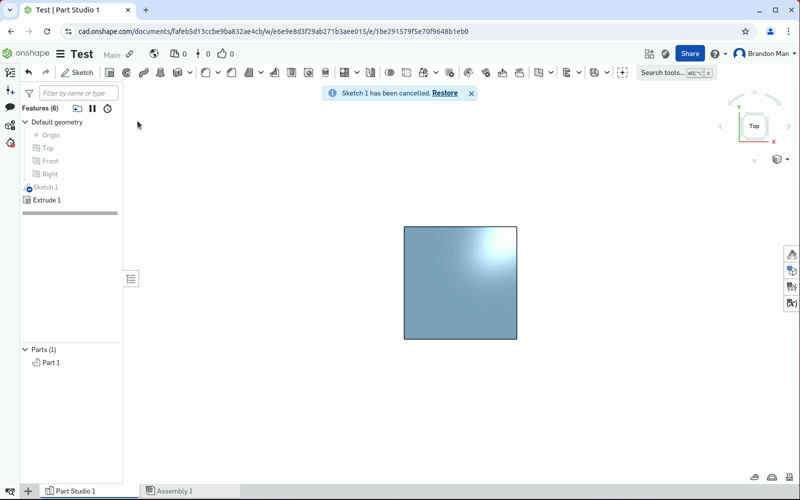
mouse_move(73, 189)
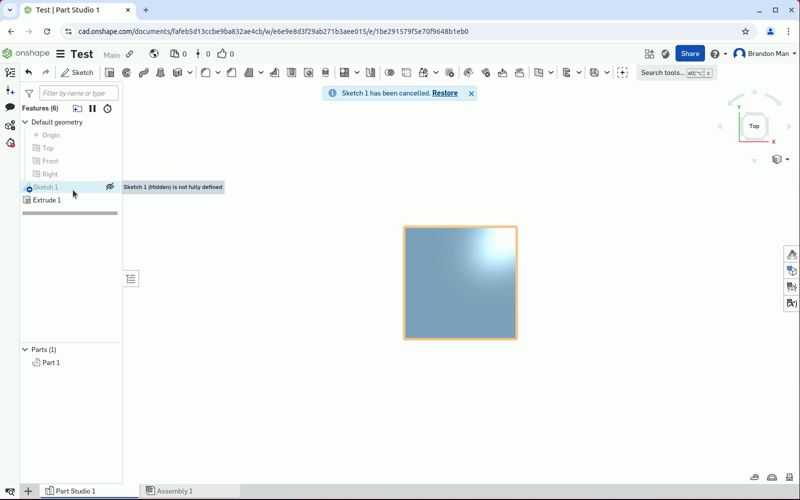
click(73, 189)
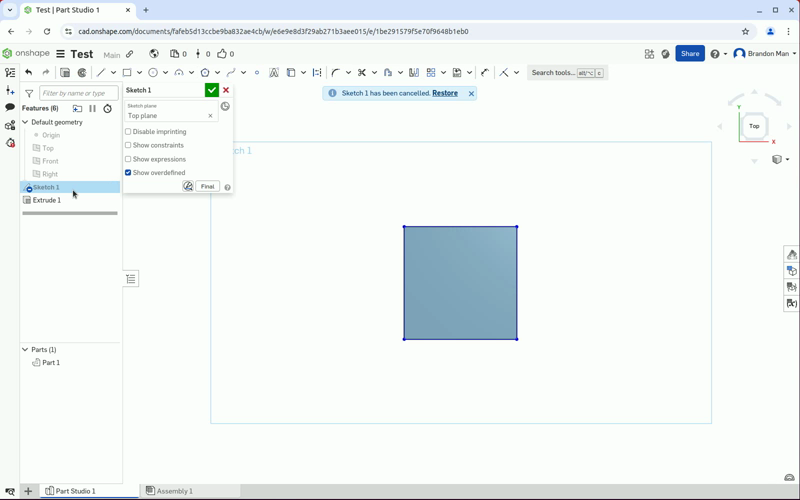
mouse_move(229, 92)
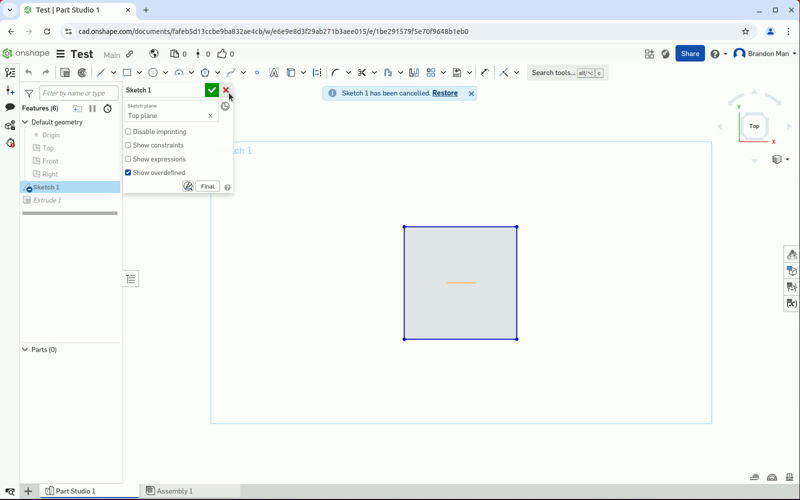
click(229, 92)
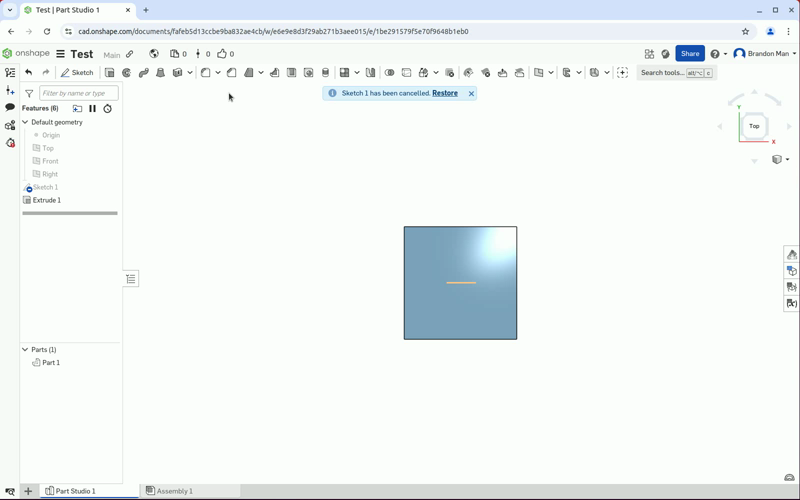
mouse_move(541, 75)
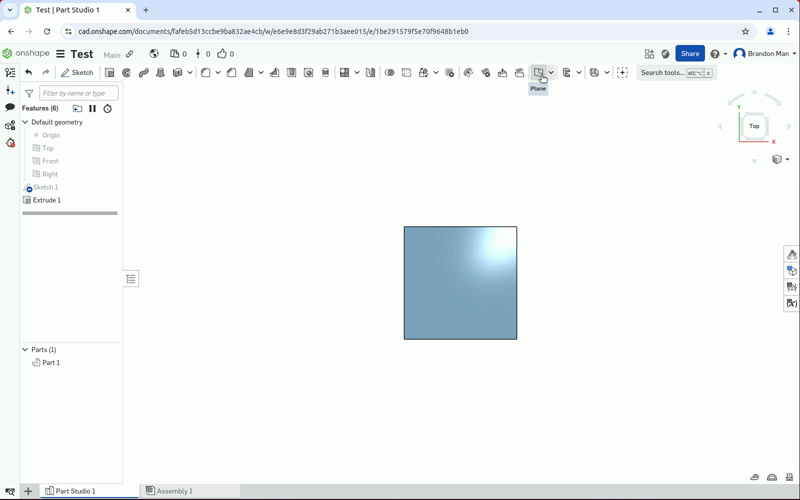
click(541, 75)
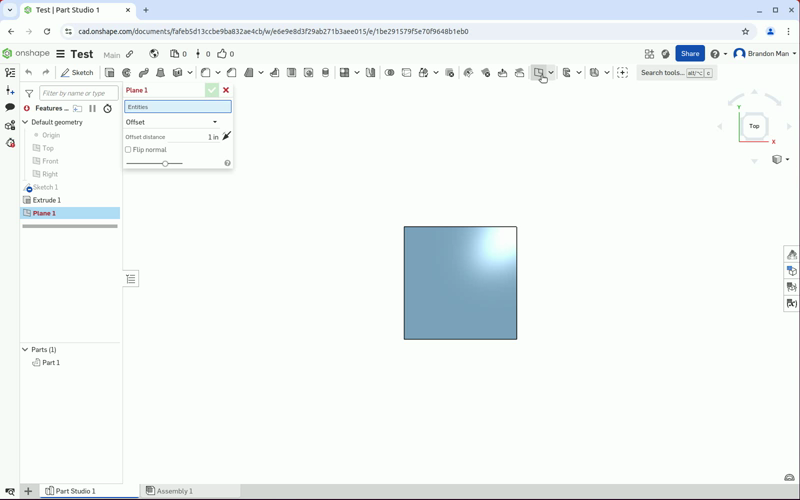
mouse_move(73, 150)
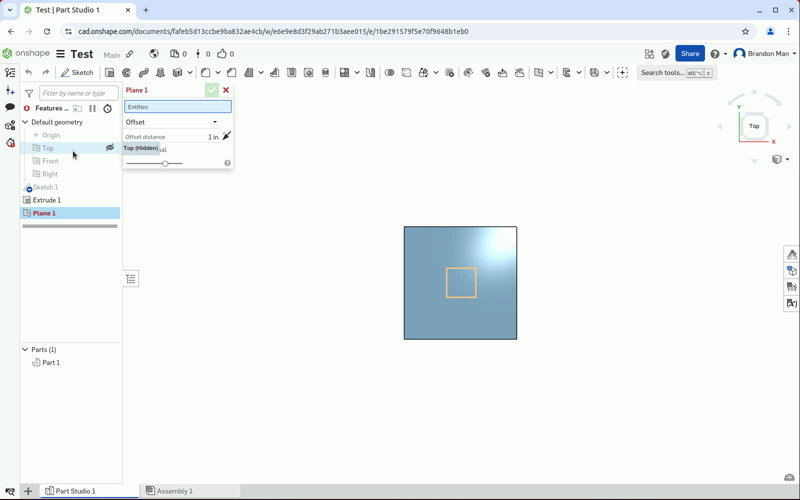
click(73, 150)
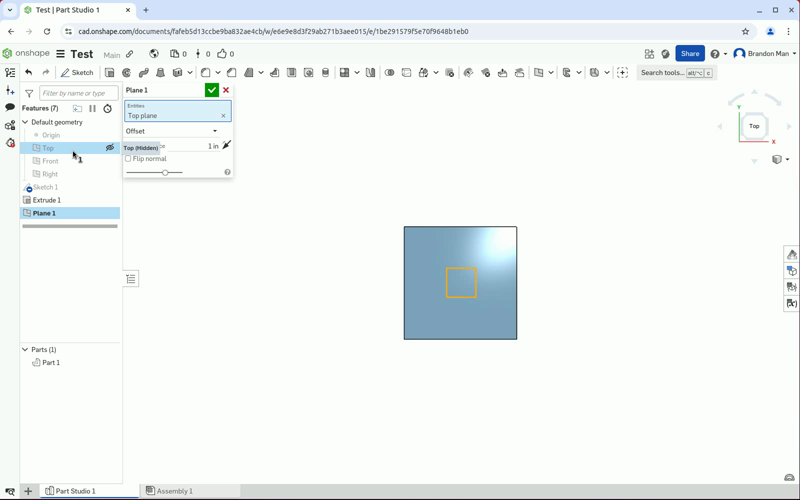
key(tab, 2)
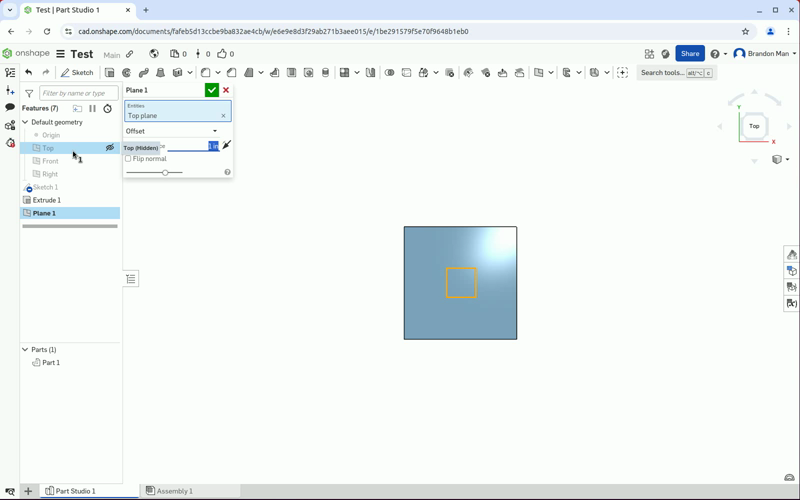
text(23.108)
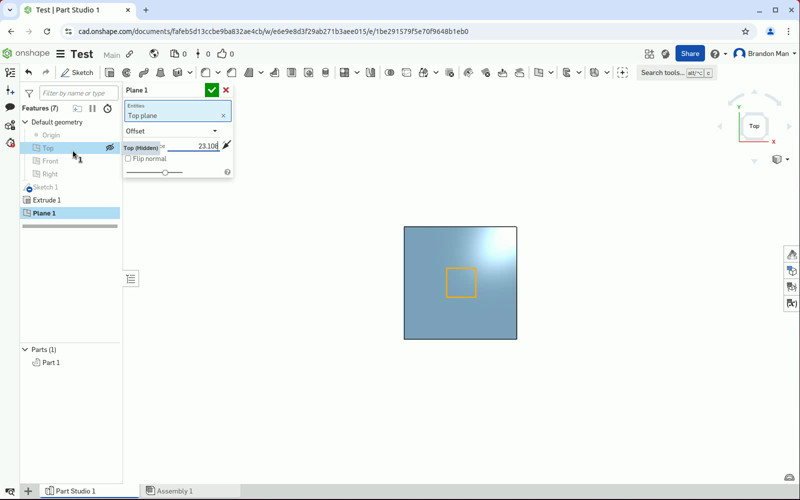
key(enter, 2)
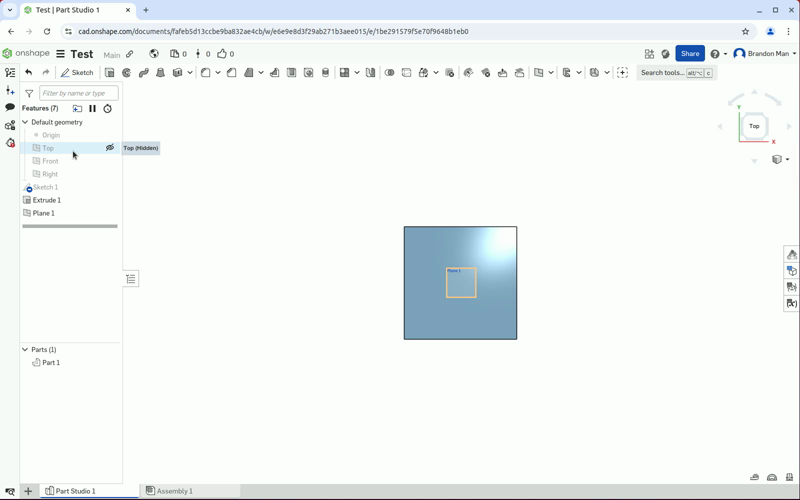
key(shift+s)
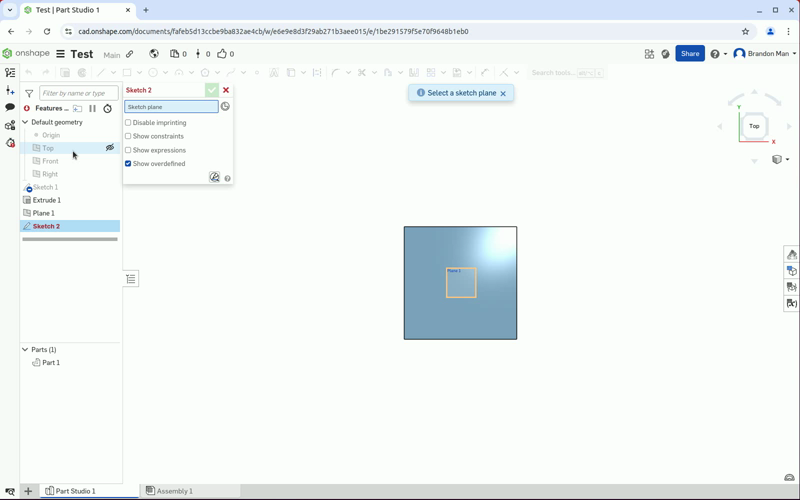
mouse_move(73, 215)
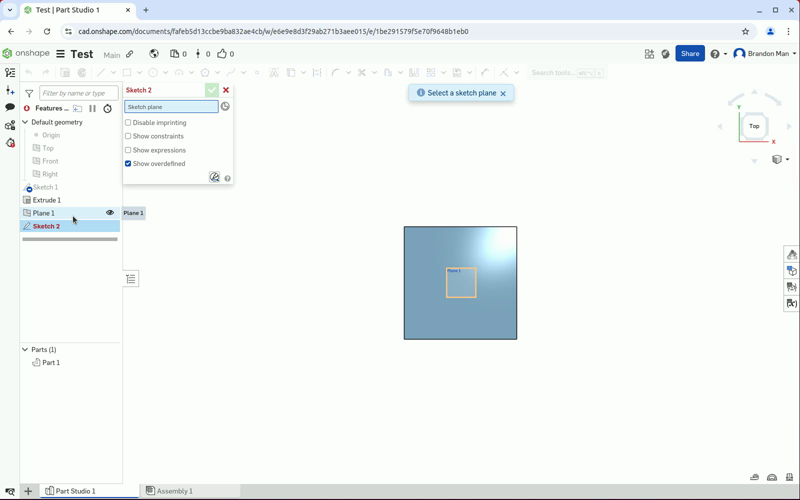
click(73, 215)
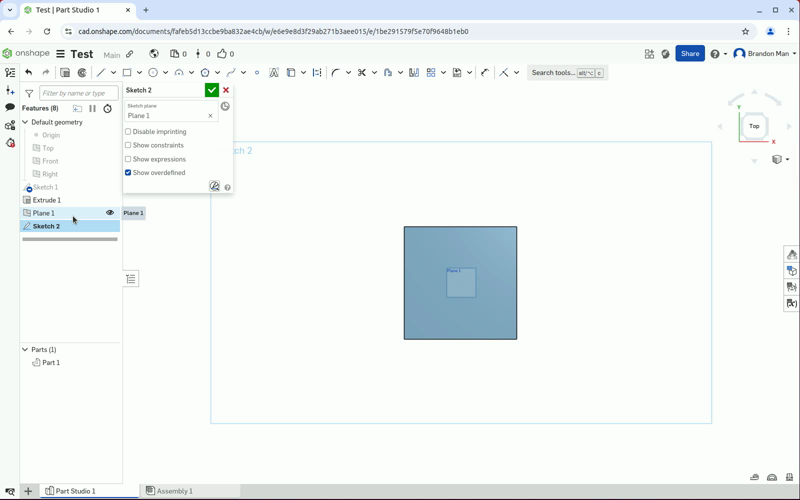
mouse_move(73, 352)
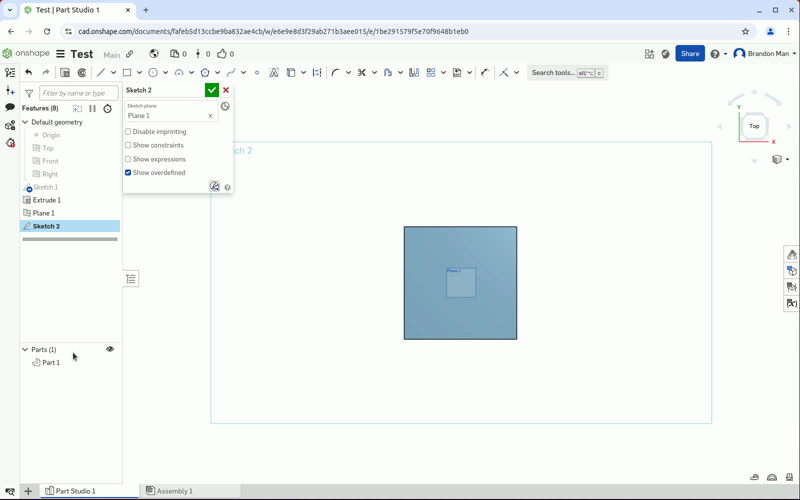
key(y)
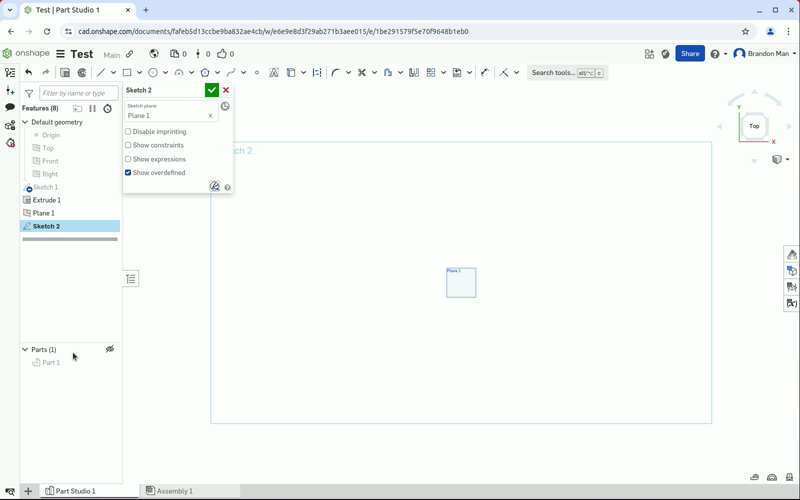
key(c)
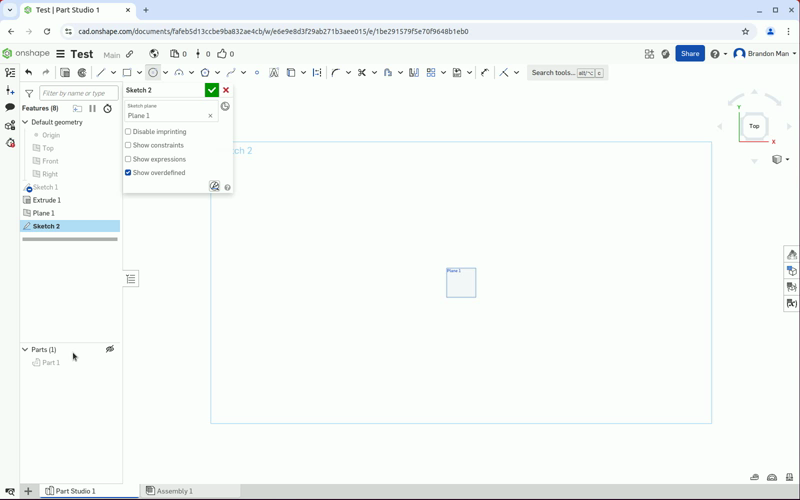
key_down(shift)
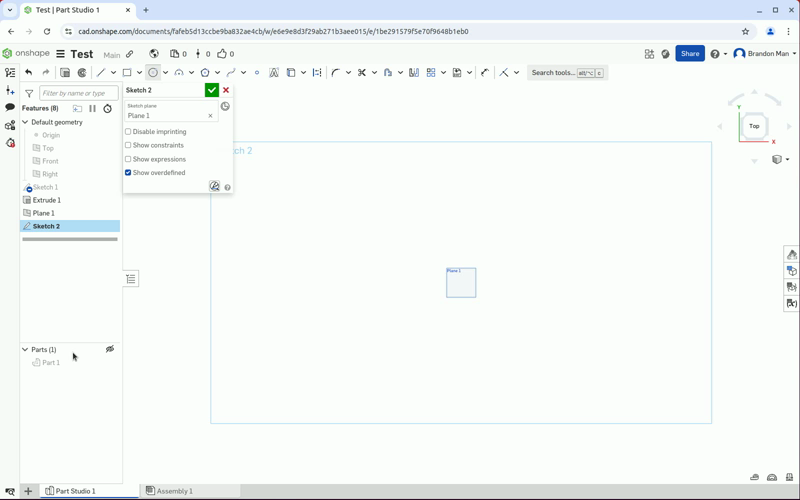
mouse_move(461, 282)
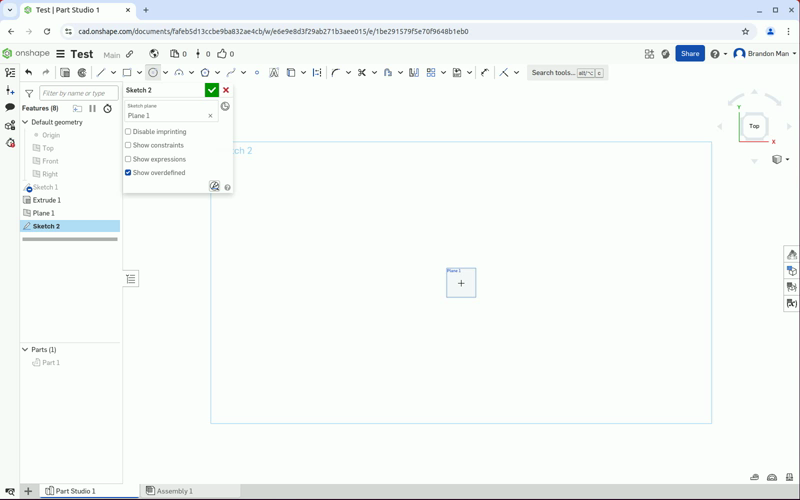
click(461, 282)
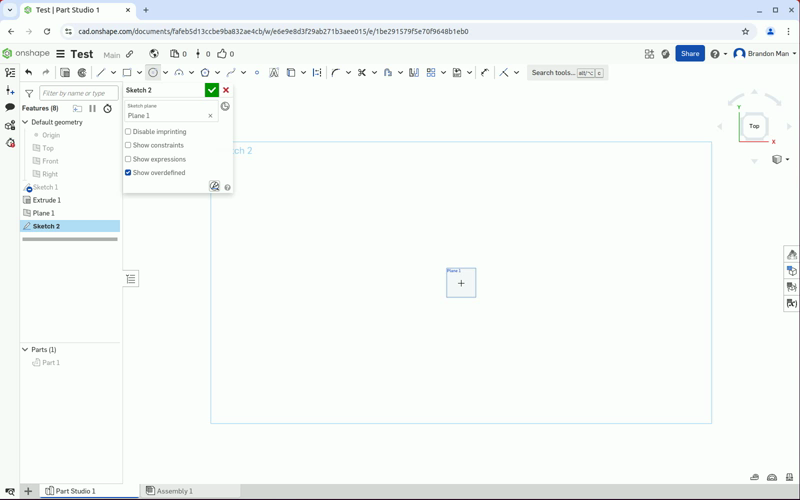
key_up(shift)
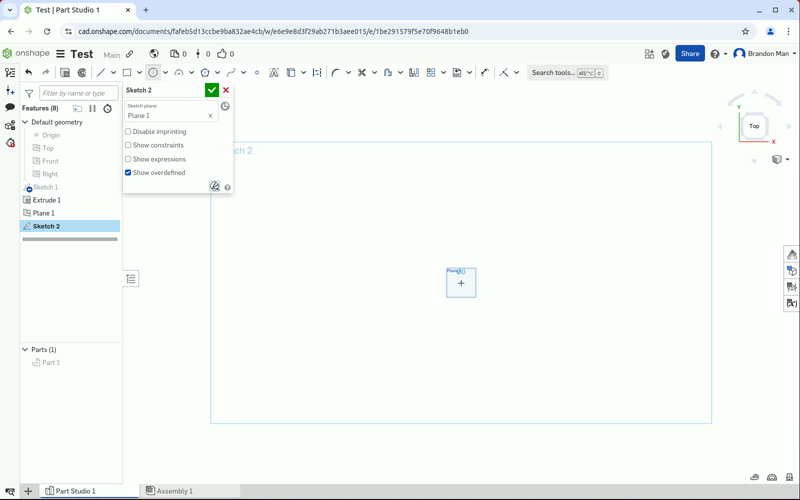
mouse_move(504, 282)
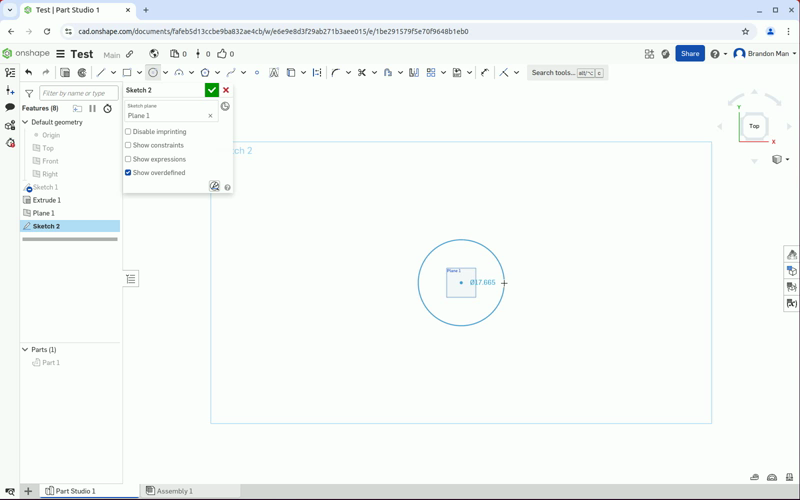
click(504, 282)
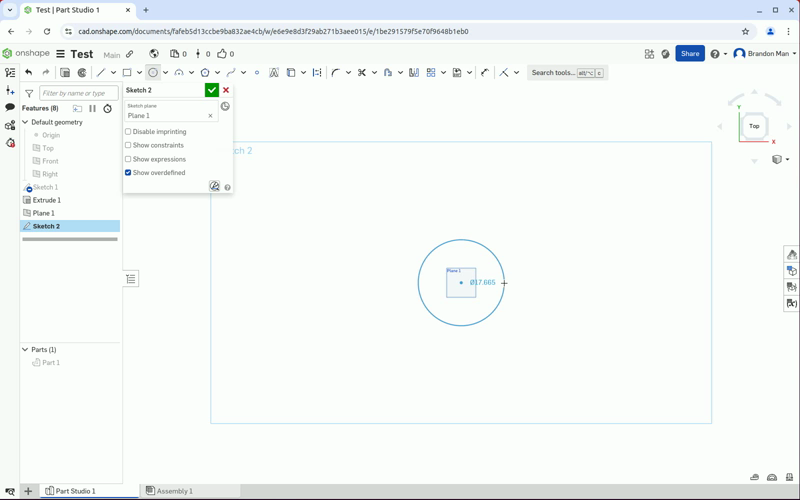
key(esc)
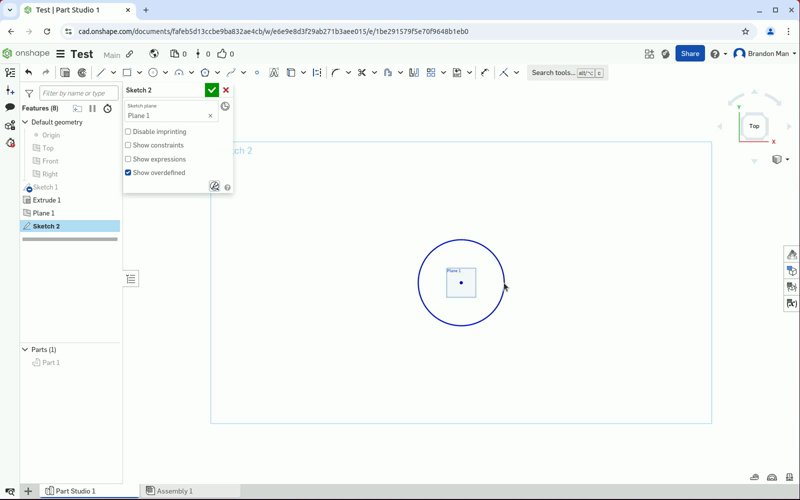
mouse_move(433, 291)
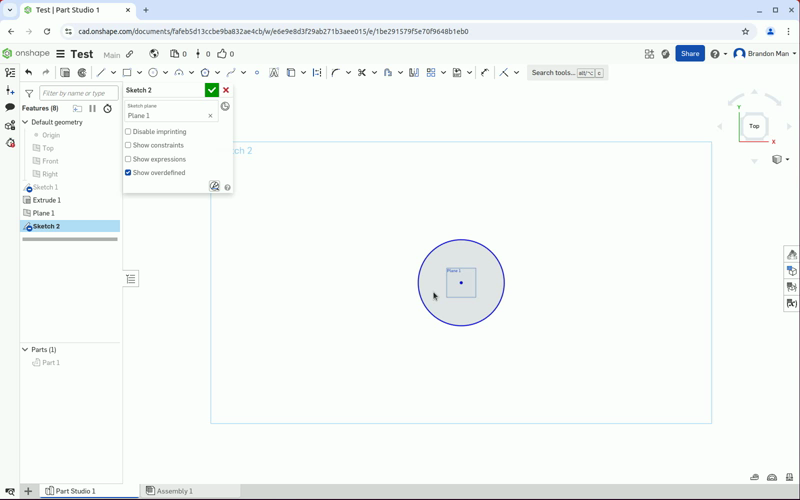
click(433, 291)
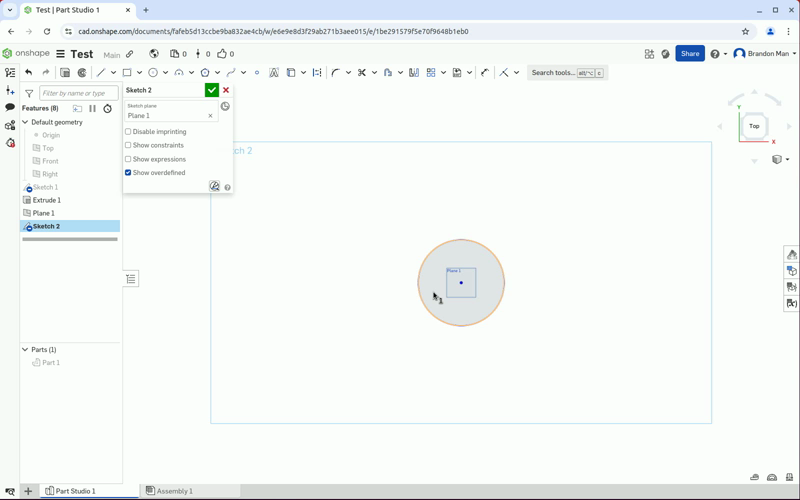
mouse_move(73, 352)
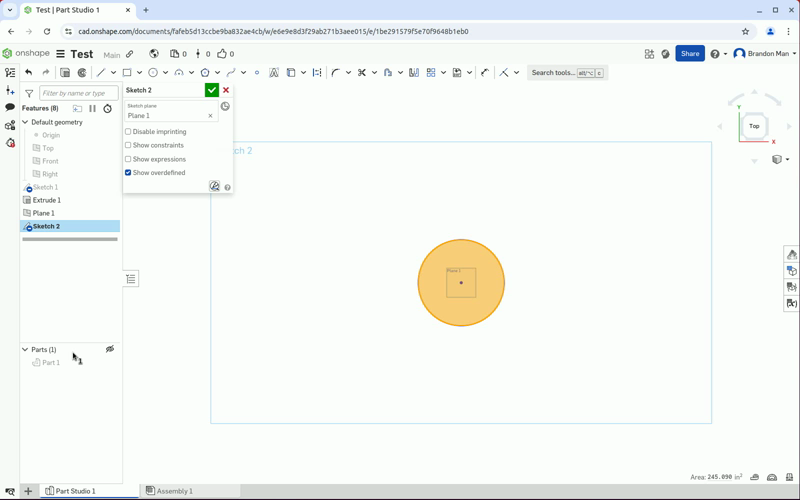
key(shift+y)
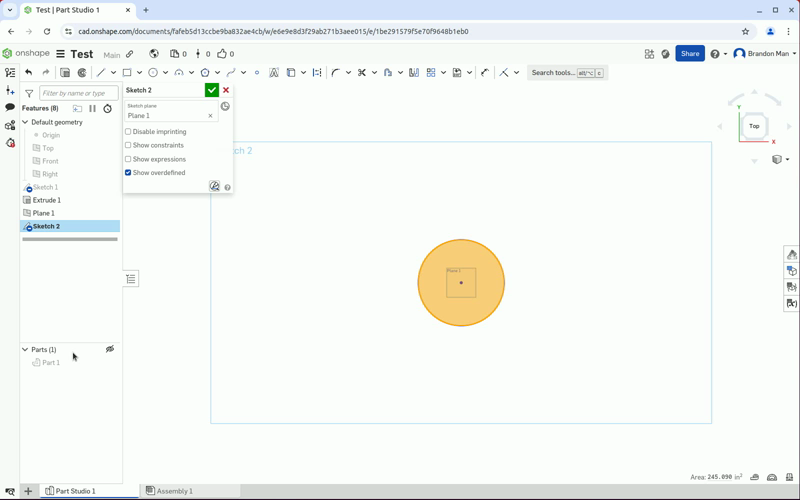
key(shift+e)
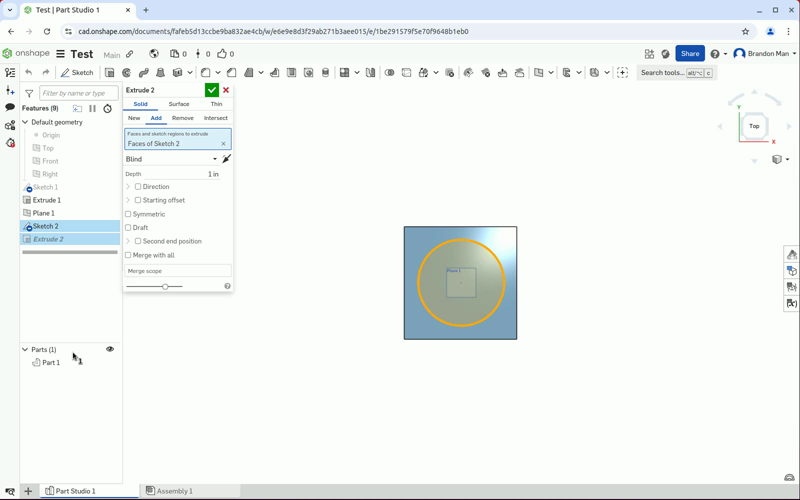
mouse_move(143, 106)
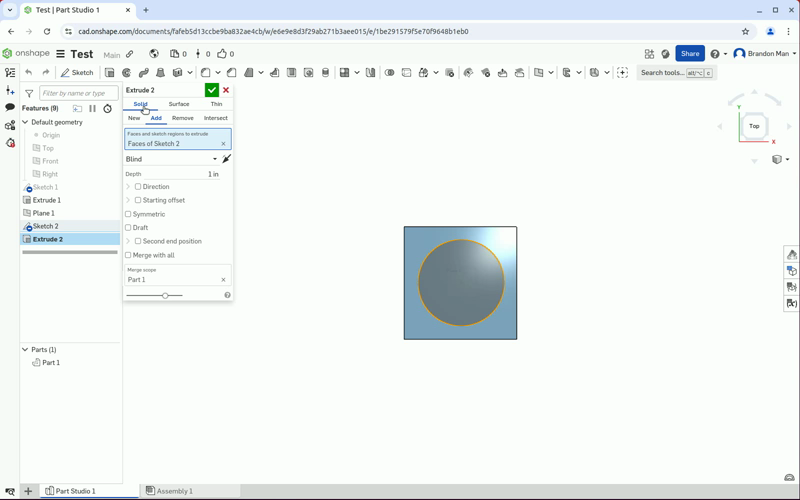
click(143, 106)
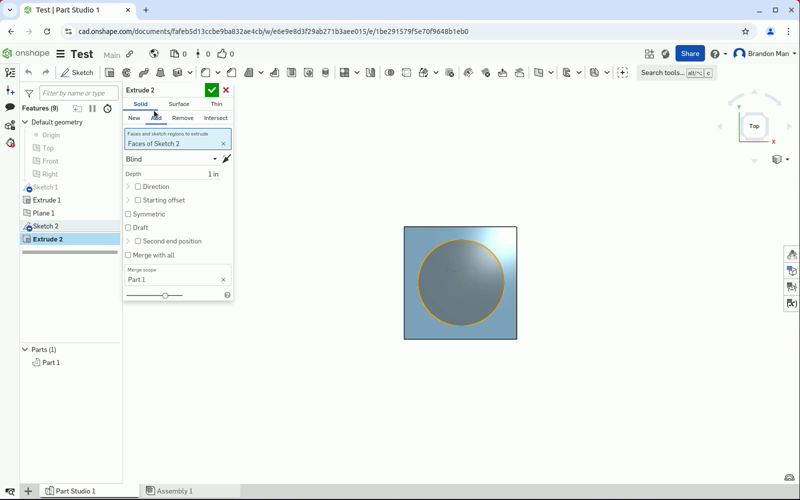
mouse_move(186, 120)
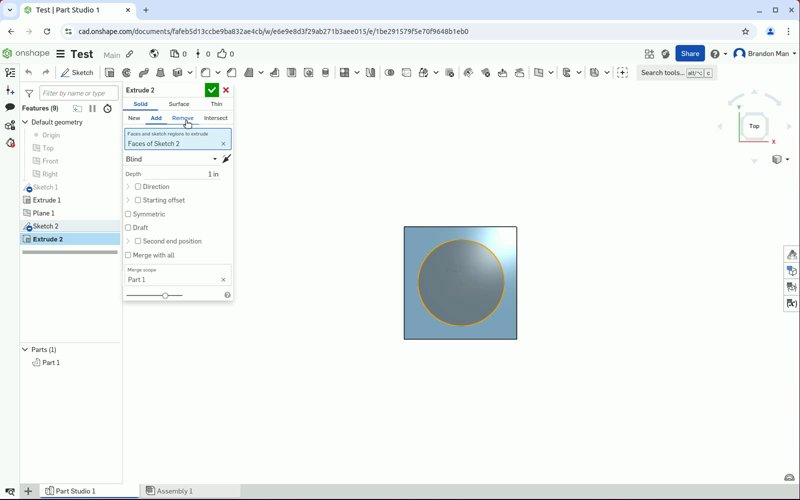
click(186, 120)
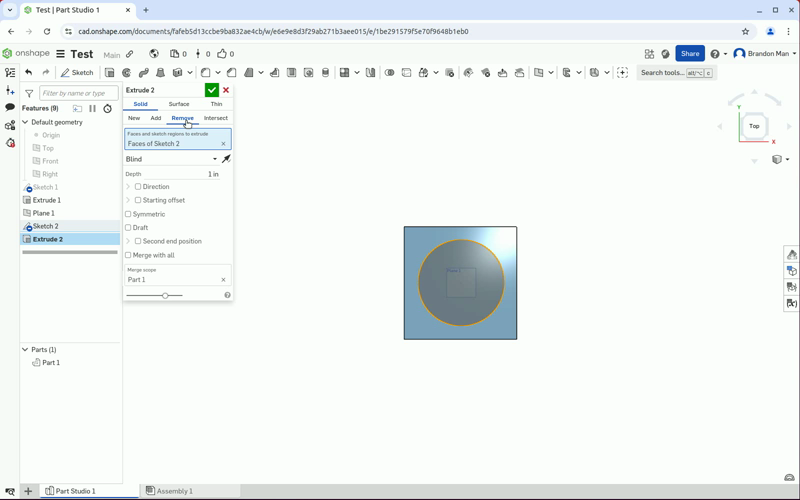
key(tab, 4)
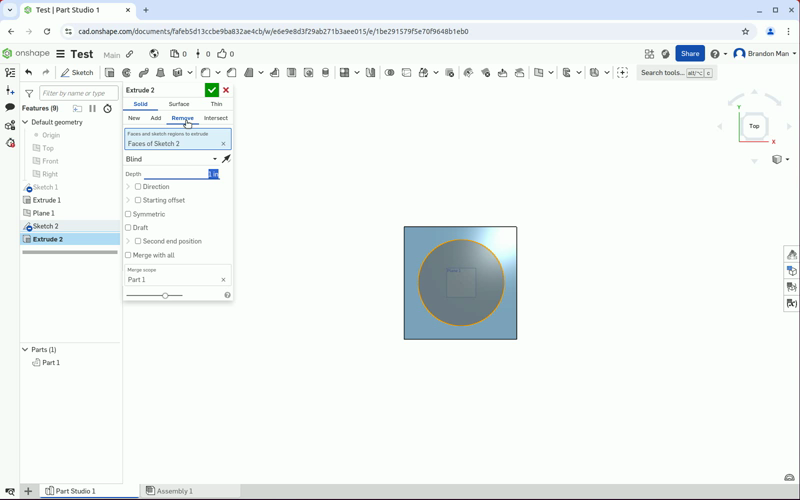
text(23.108)
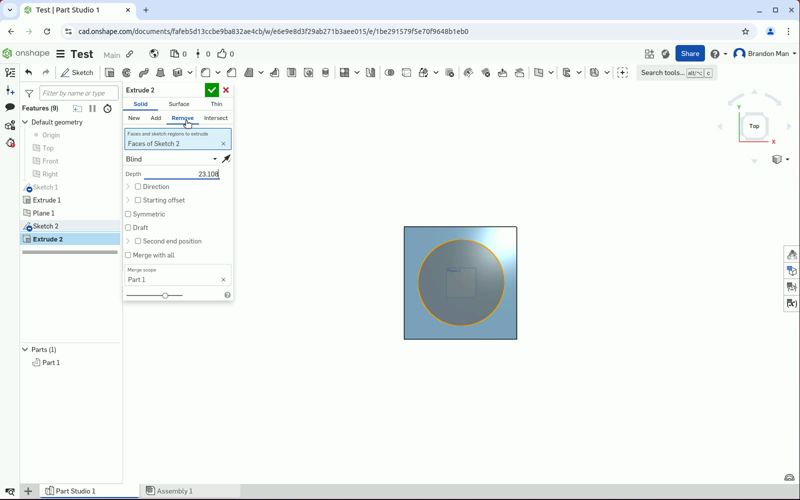
key(tab, 6)
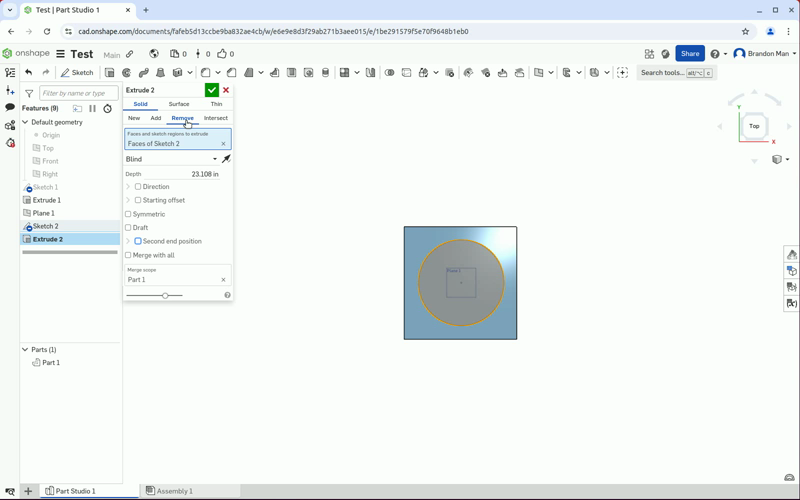
key(space)
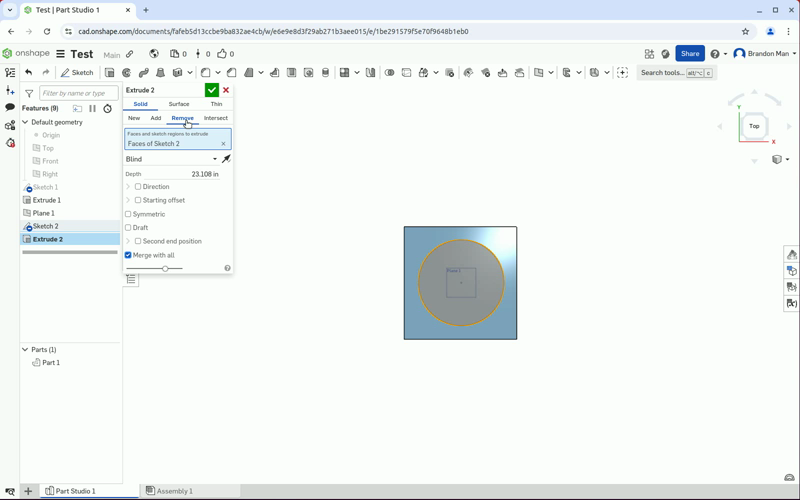
key(enter)
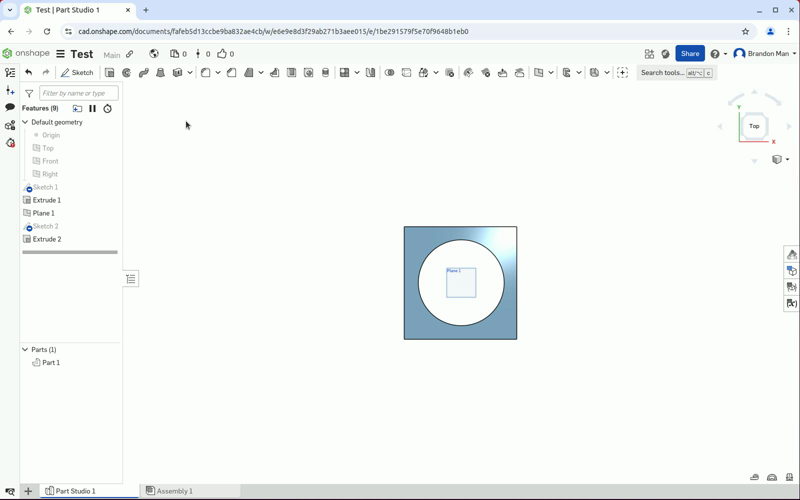
key(shift+h)
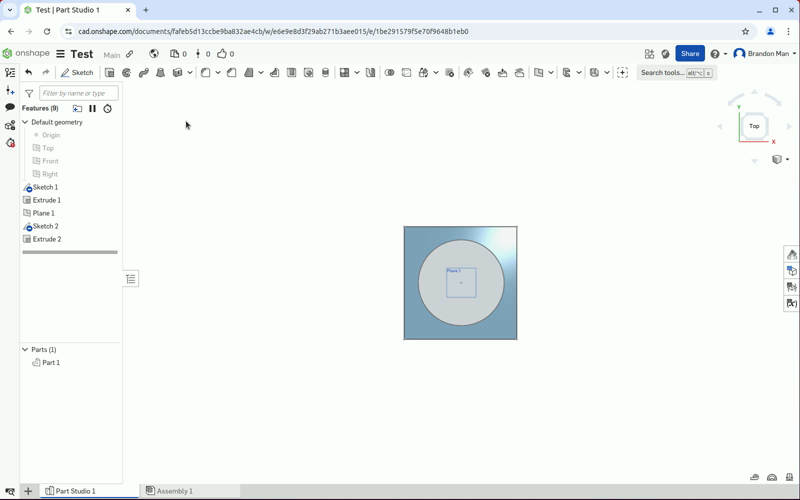
key(shift+h)
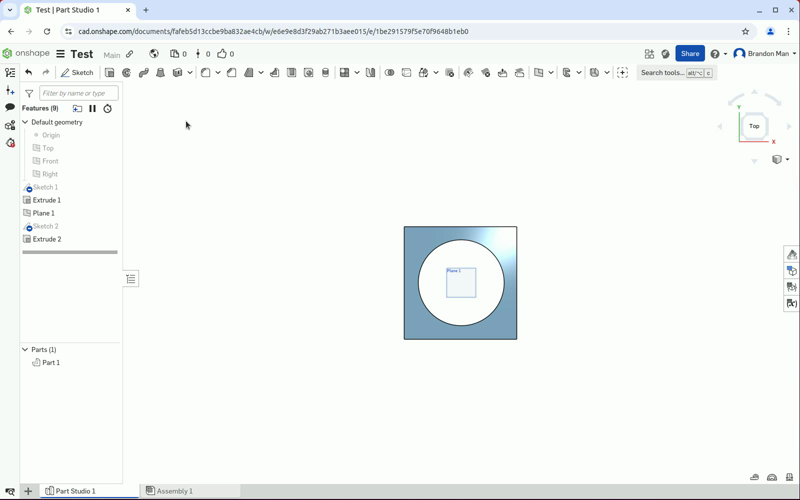
mouse_move(73, 189)
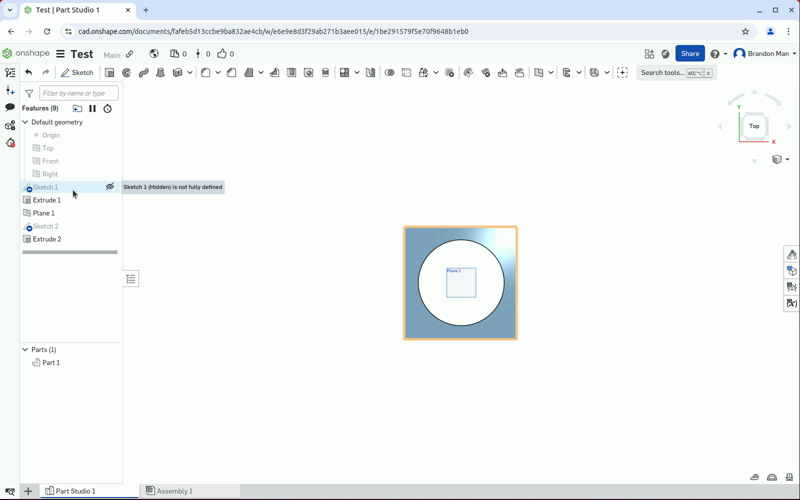
click(73, 189)
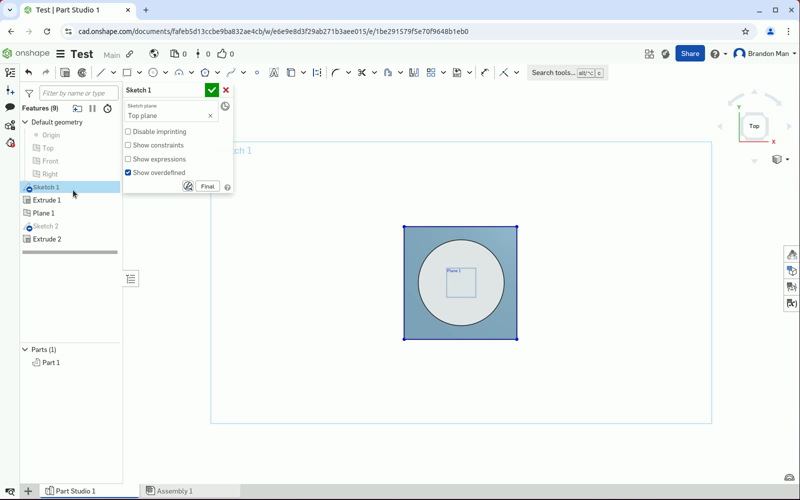
mouse_move(229, 92)
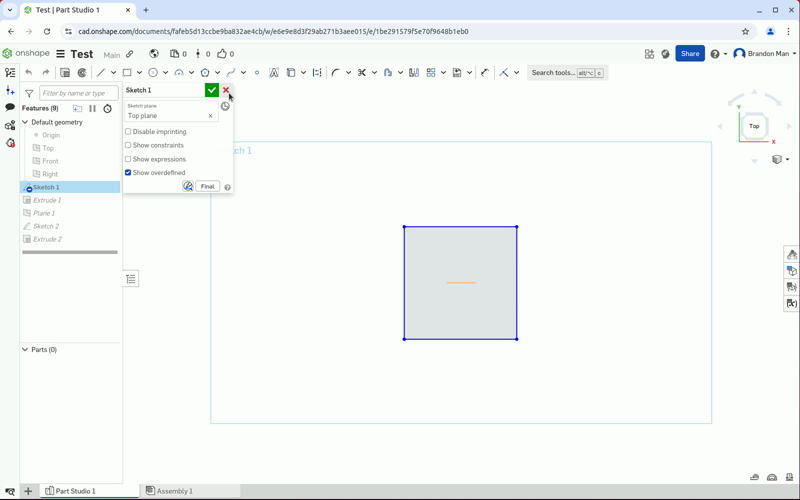
click(229, 92)
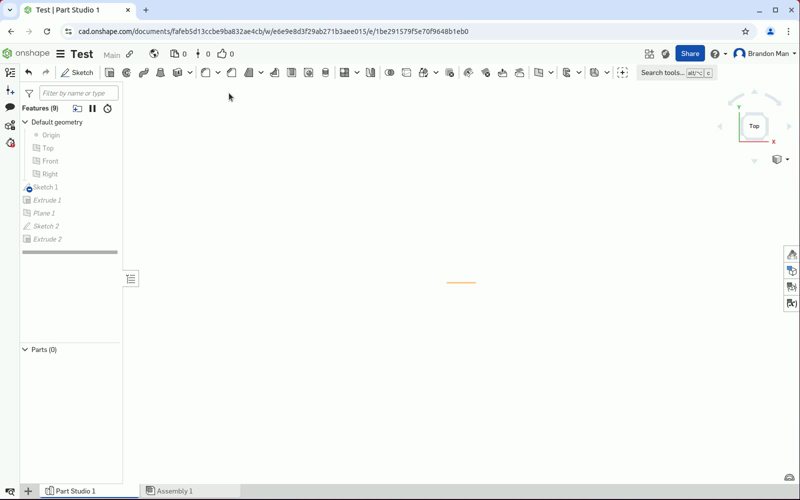
mouse_move(73, 352)
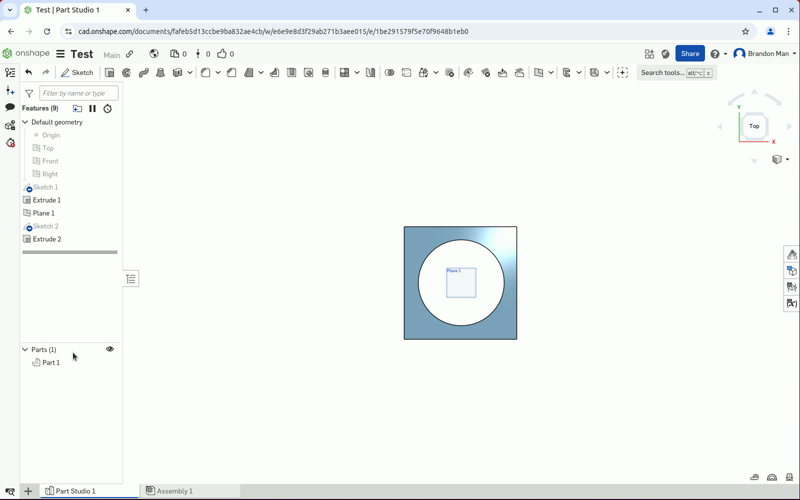
key(y)
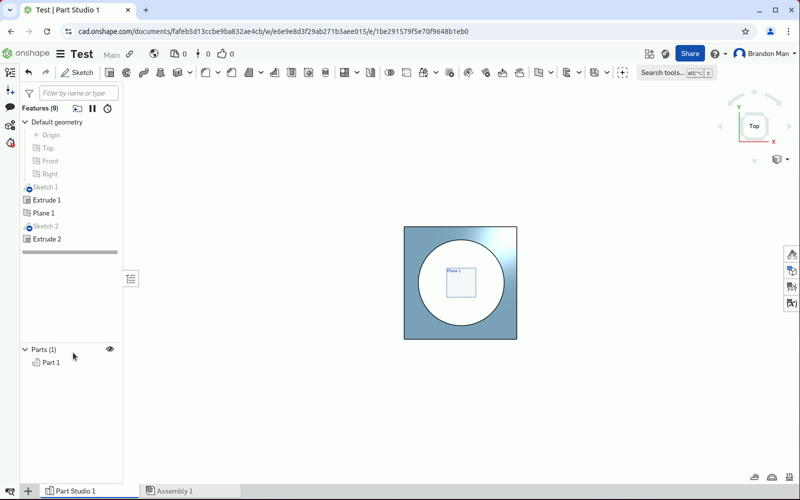
key(shift+p)
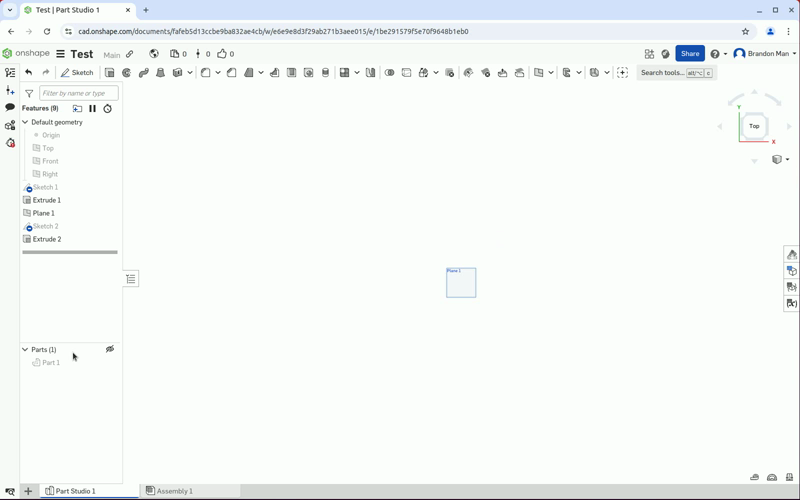
key(space)
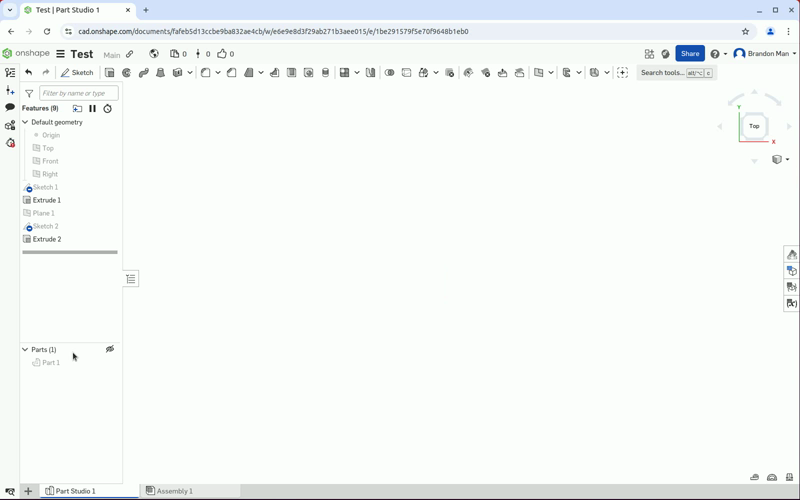
key_down(shift)
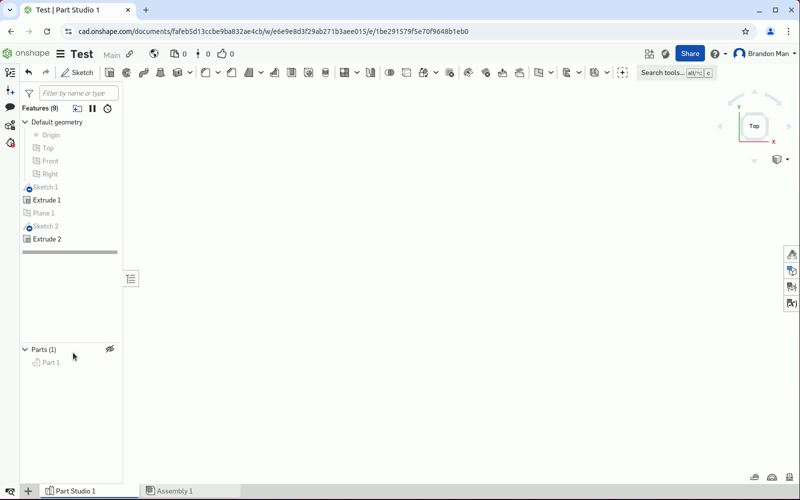
key(up)
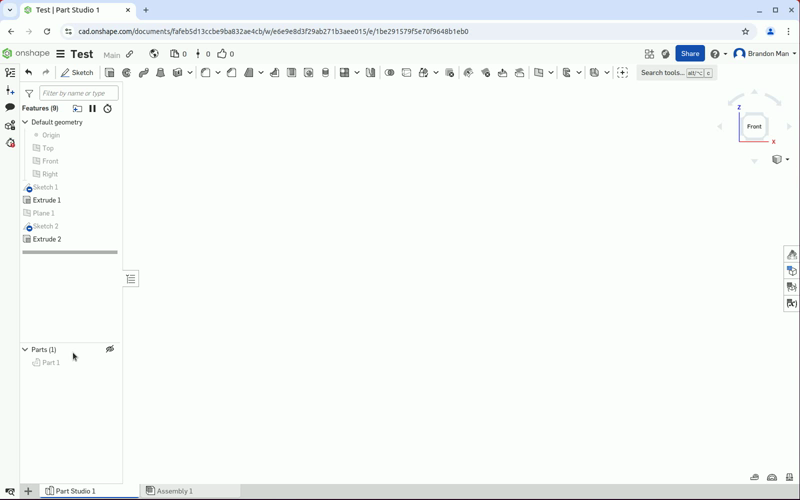
key_up(shift)
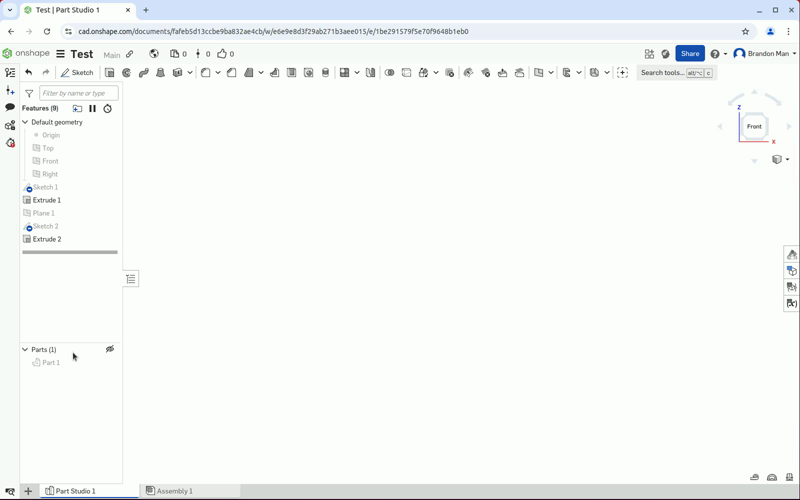
key(space)
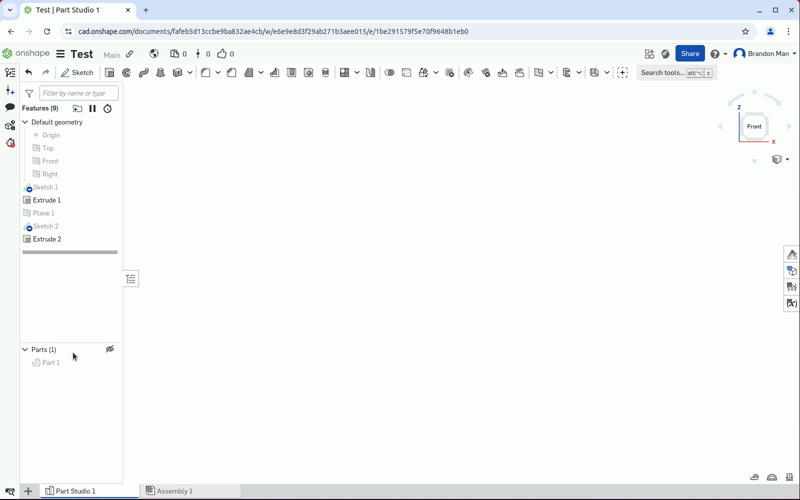
key_down(shift)
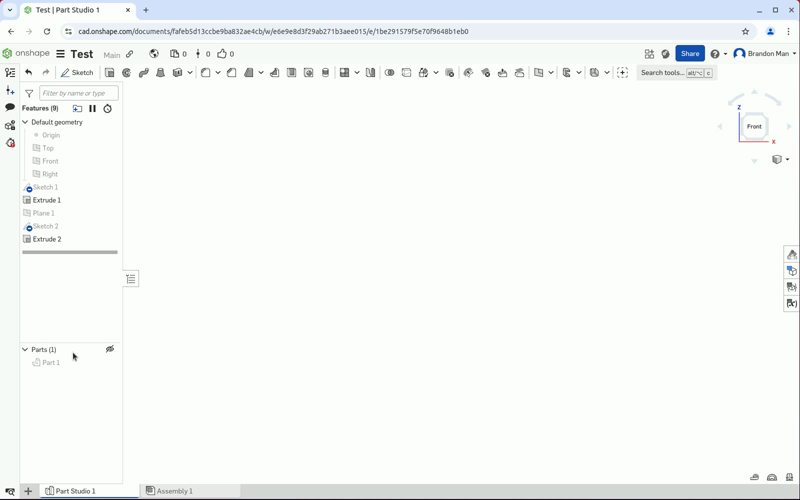
key(left)
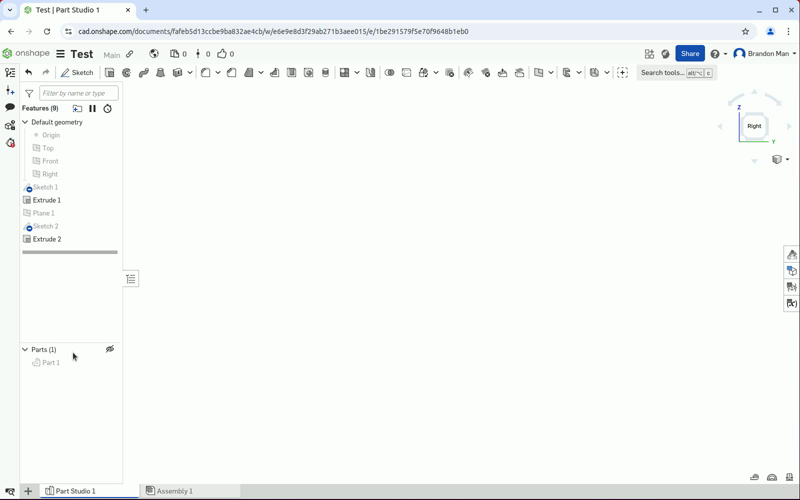
key_up(shift)
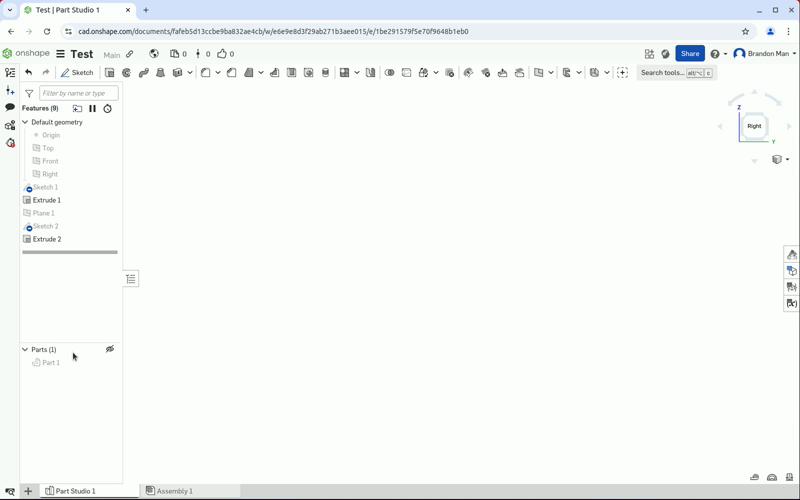
mouse_move(73, 352)
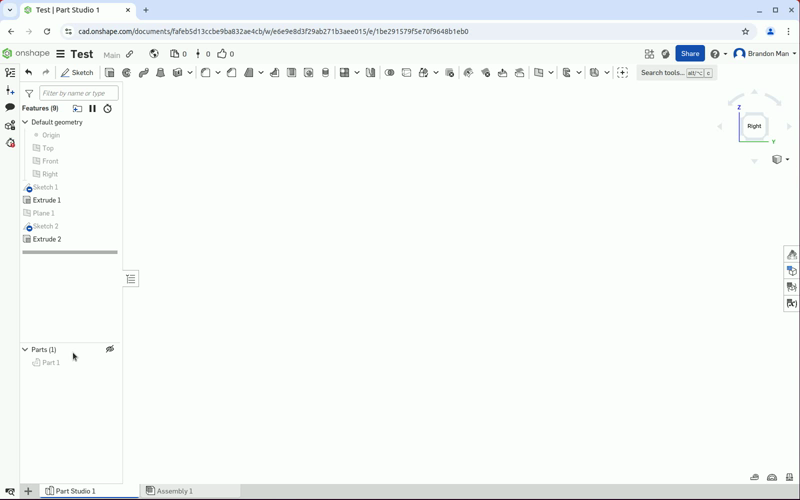
key(shift+y)
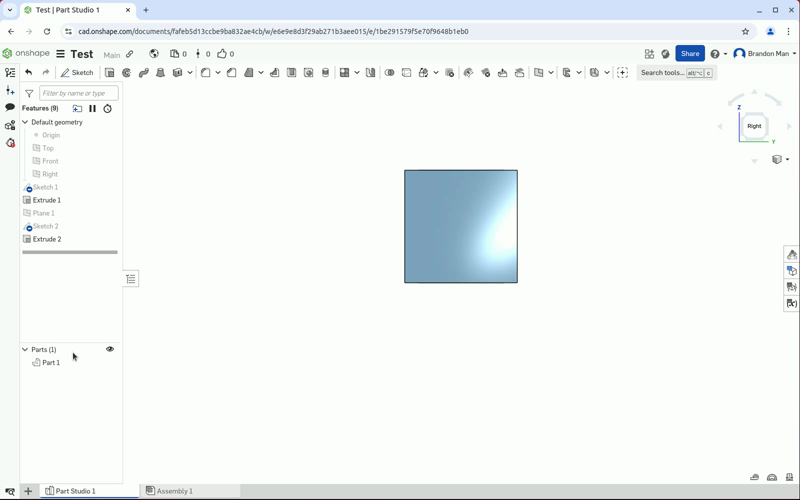
mouse_move(541, 75)
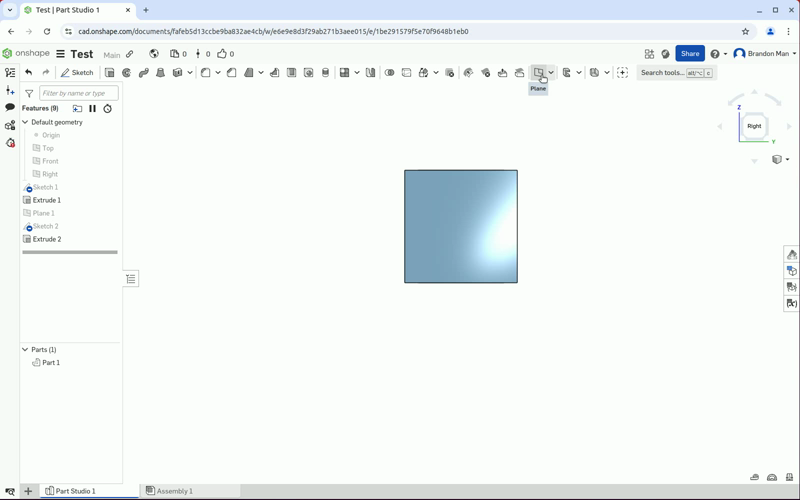
click(541, 75)
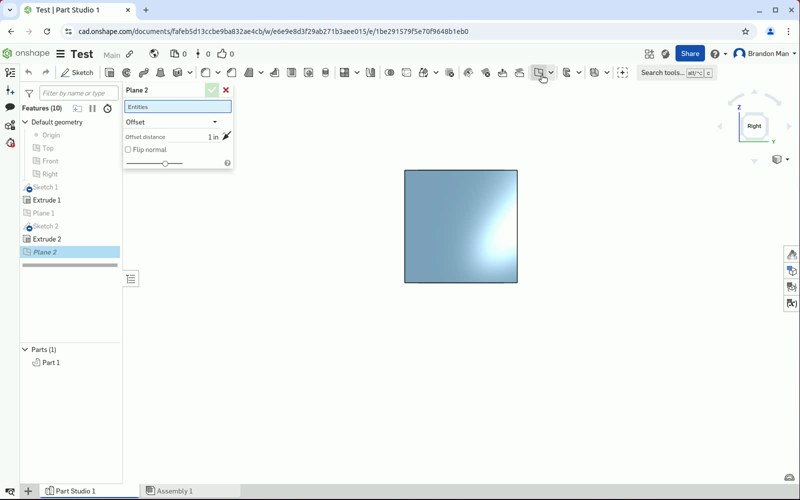
mouse_move(73, 176)
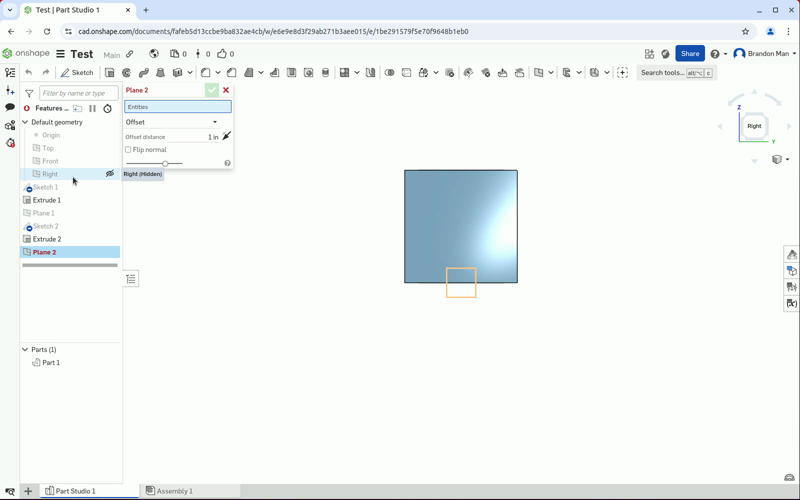
click(73, 176)
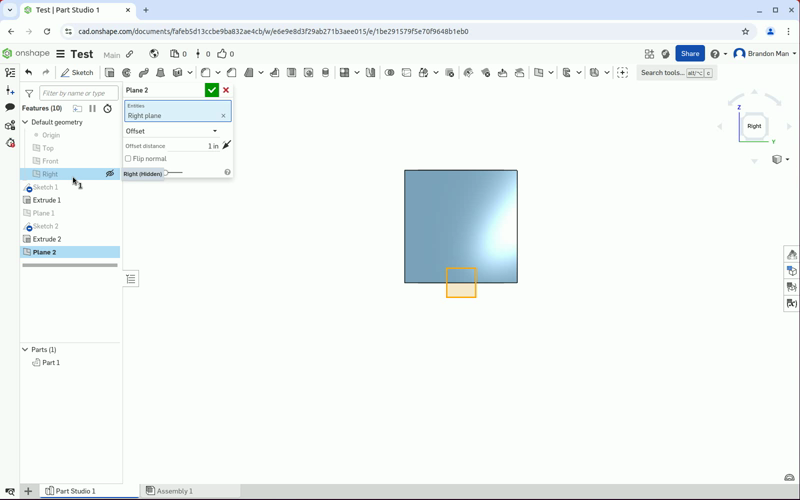
key(tab, 2)
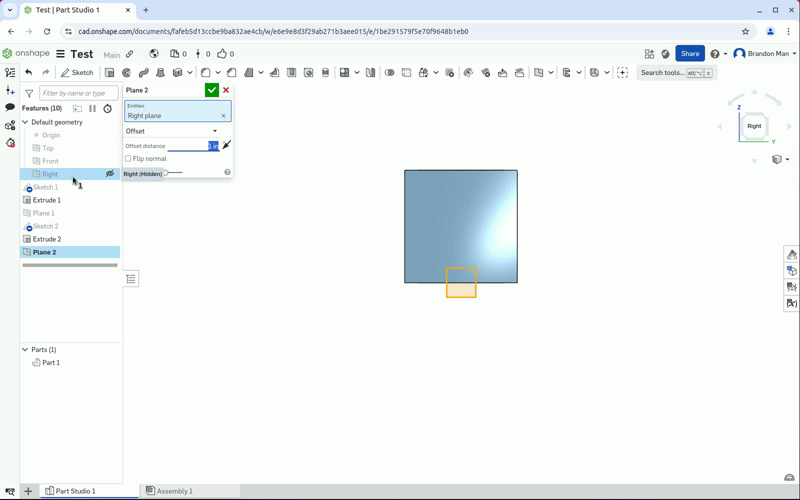
text(11.554)
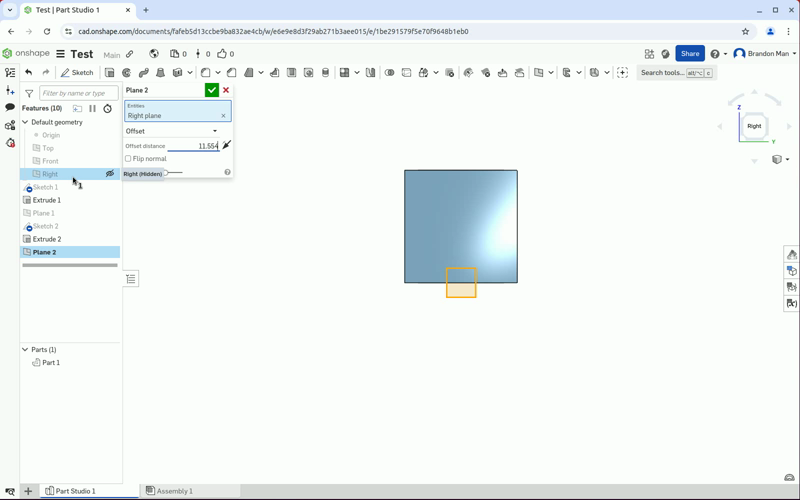
key(enter, 2)
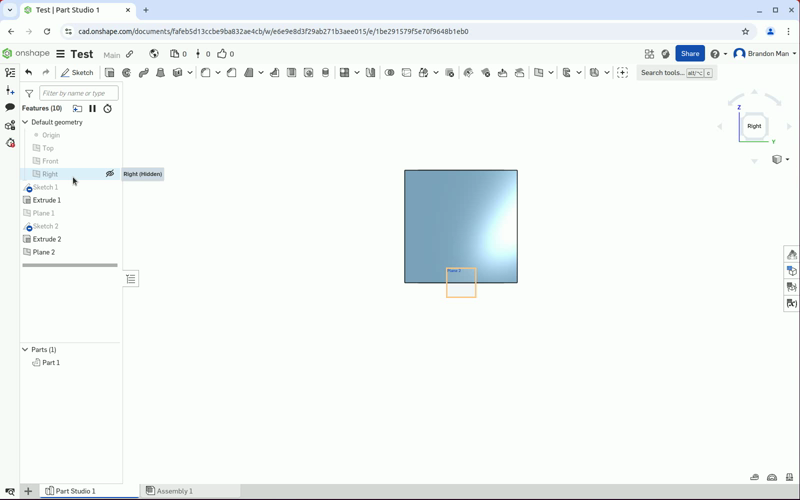
key(shift+s)
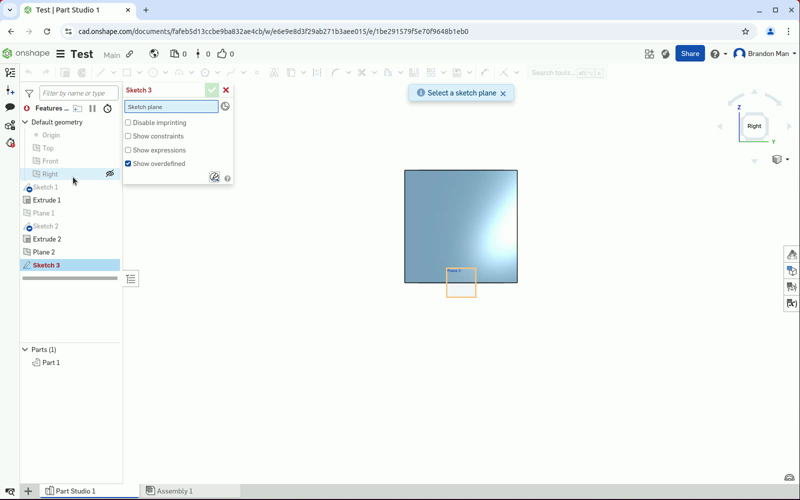
mouse_move(73, 254)
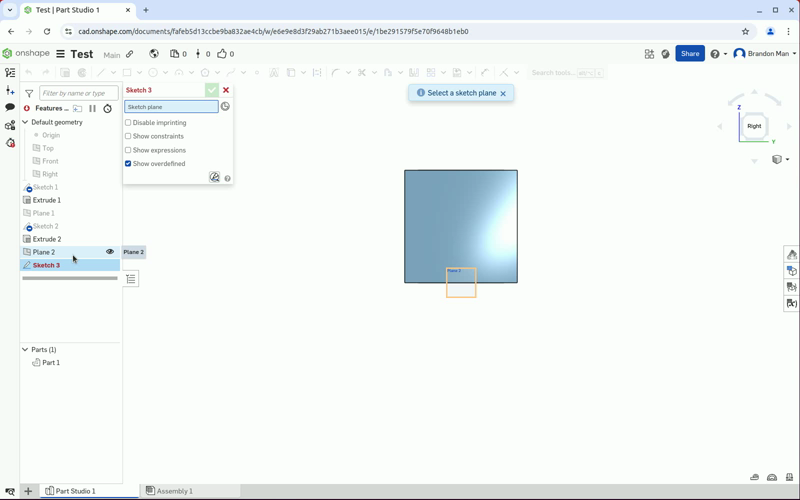
click(73, 254)
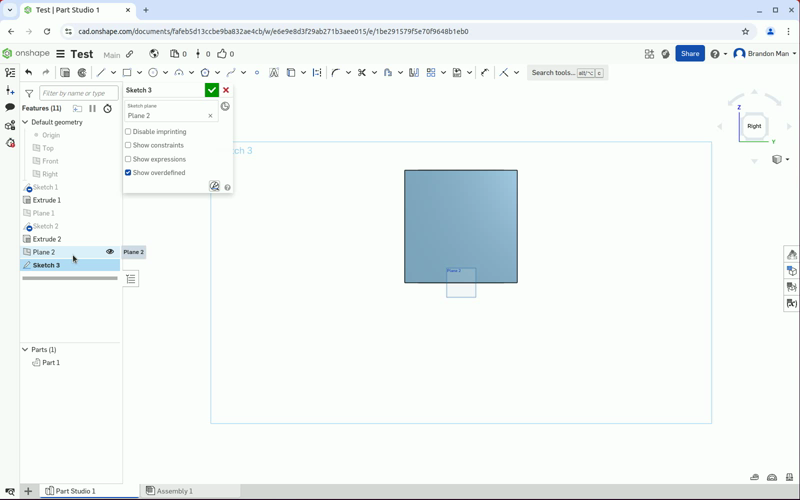
mouse_move(73, 352)
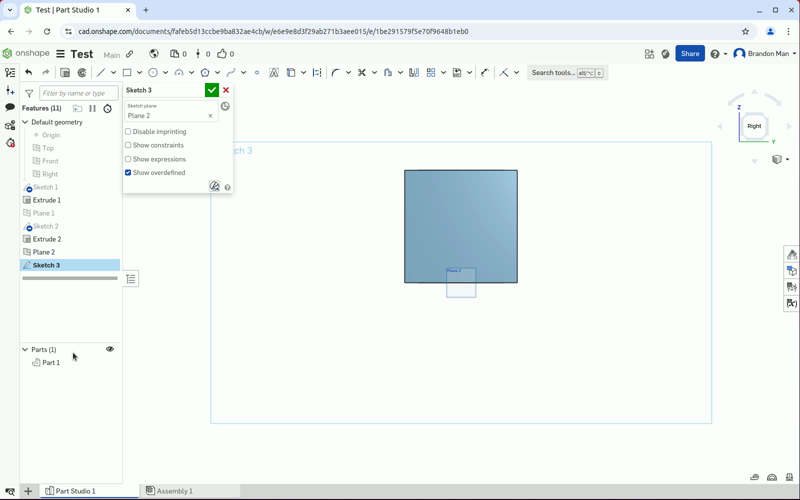
key(y)
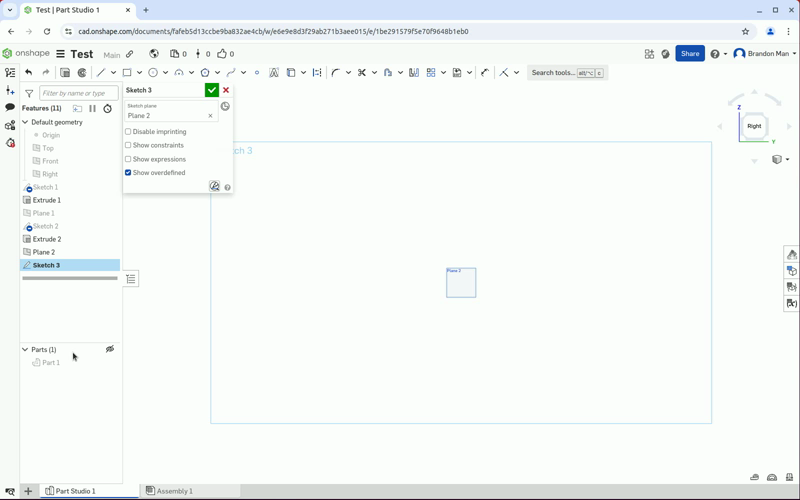
key(c)
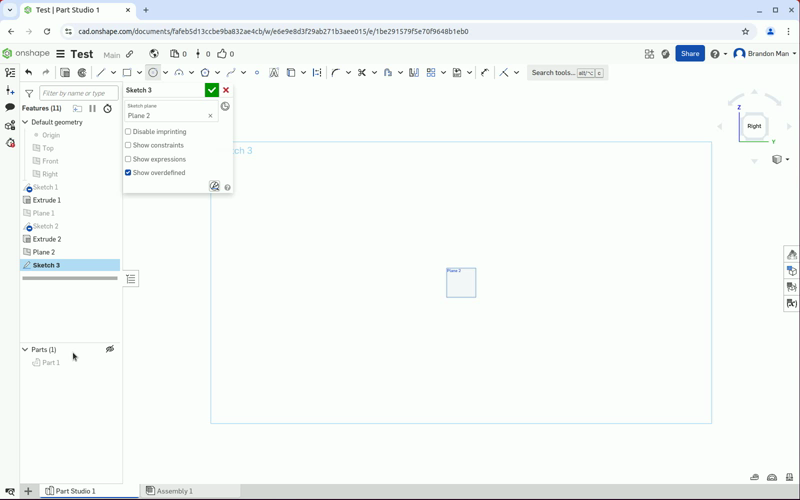
key_down(shift)
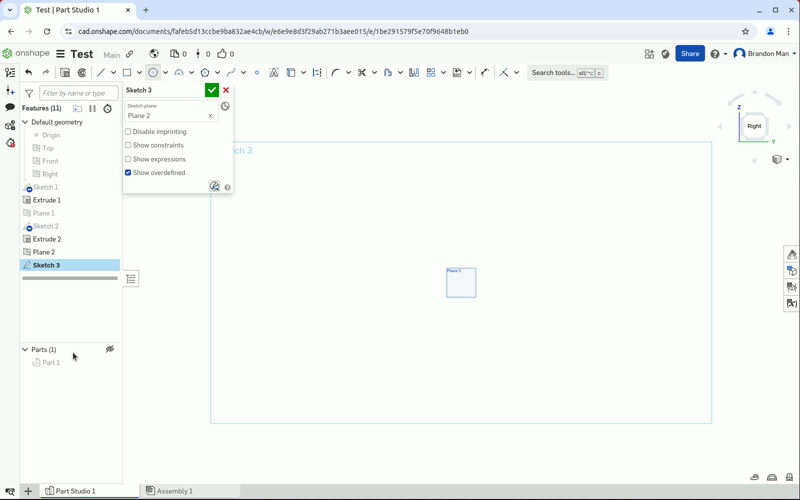
mouse_move(461, 227)
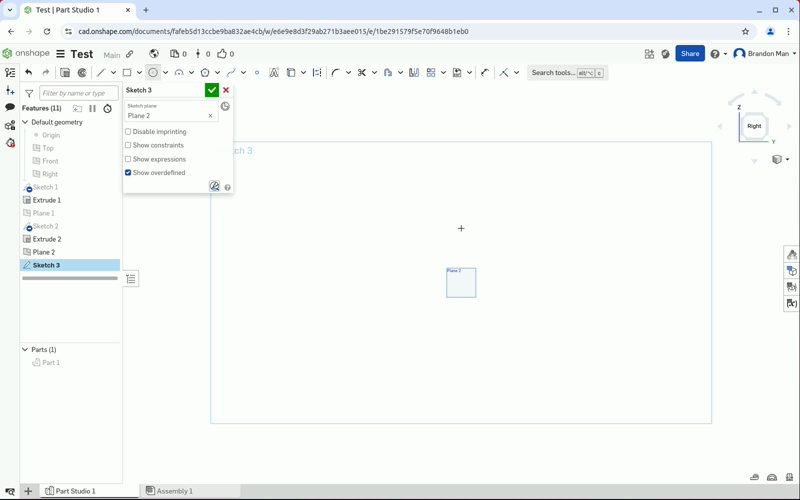
click(461, 227)
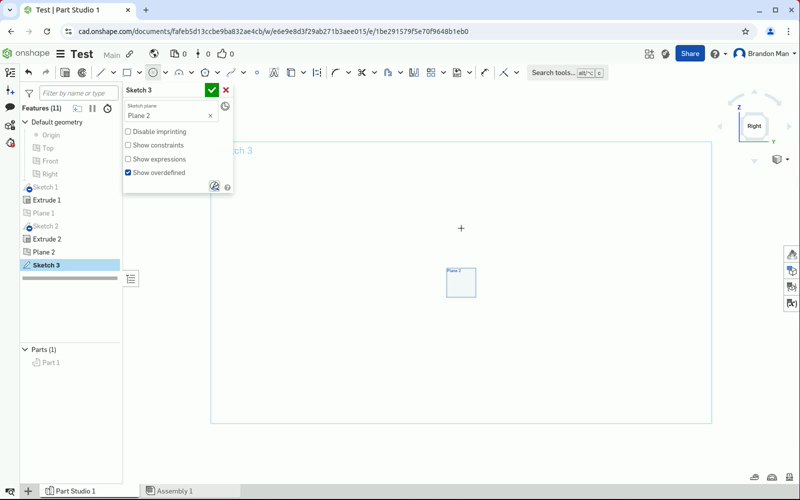
key_up(shift)
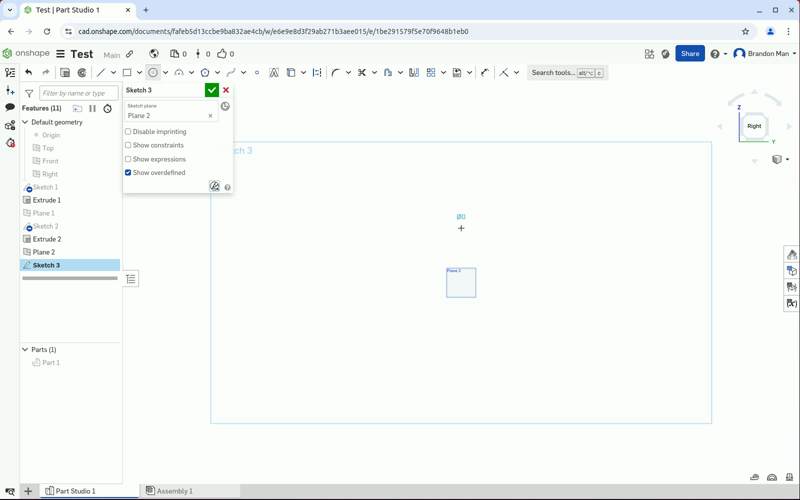
mouse_move(504, 227)
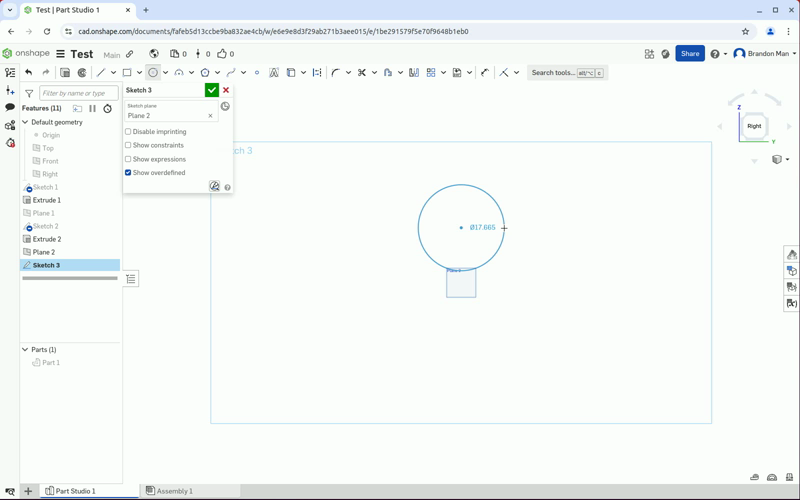
click(504, 227)
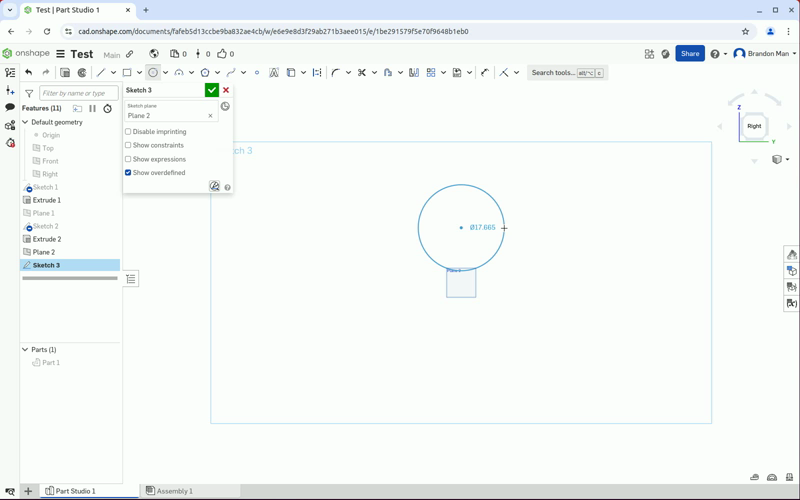
key(esc)
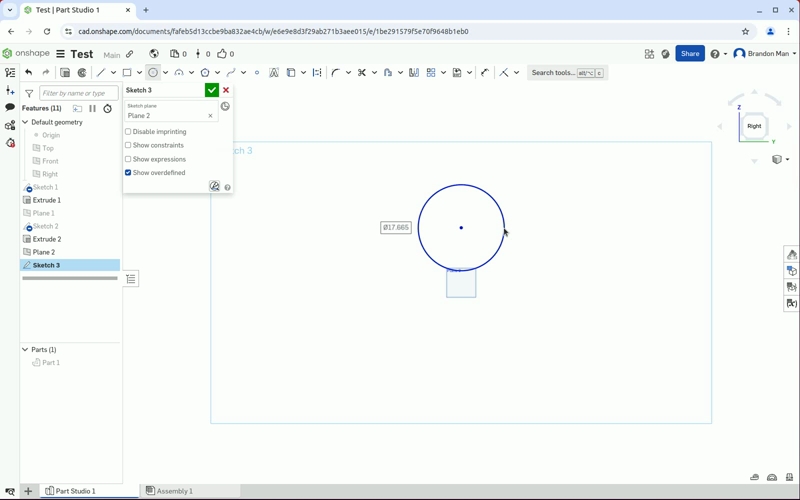
mouse_move(444, 199)
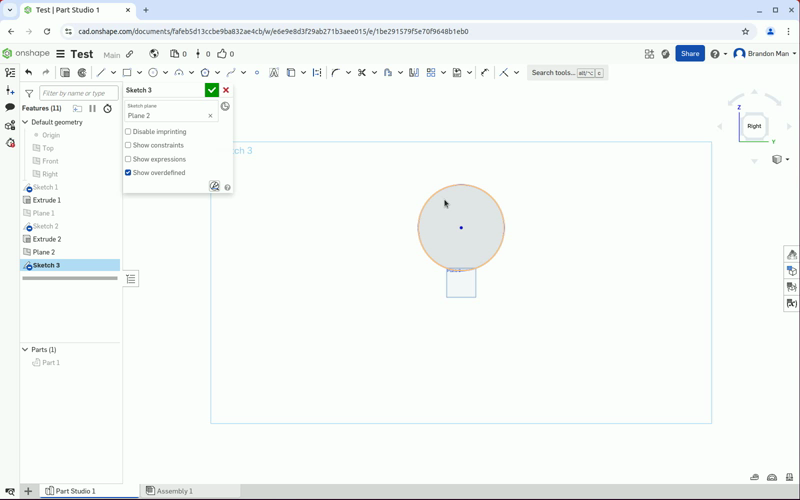
click(444, 199)
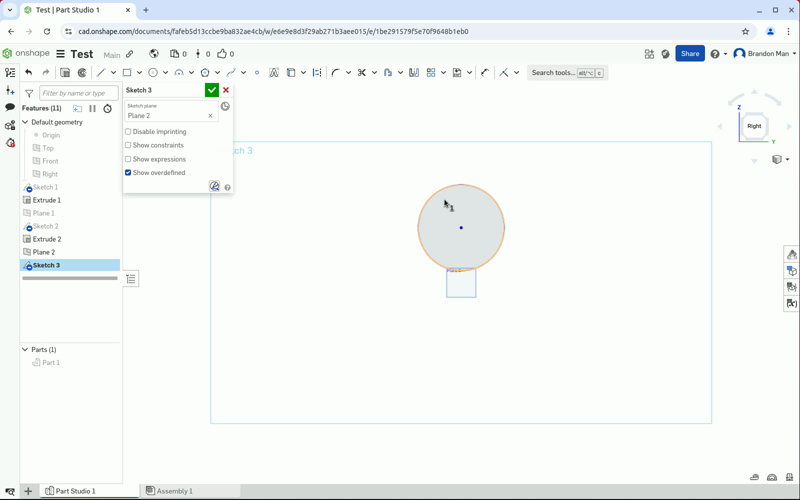
mouse_move(73, 352)
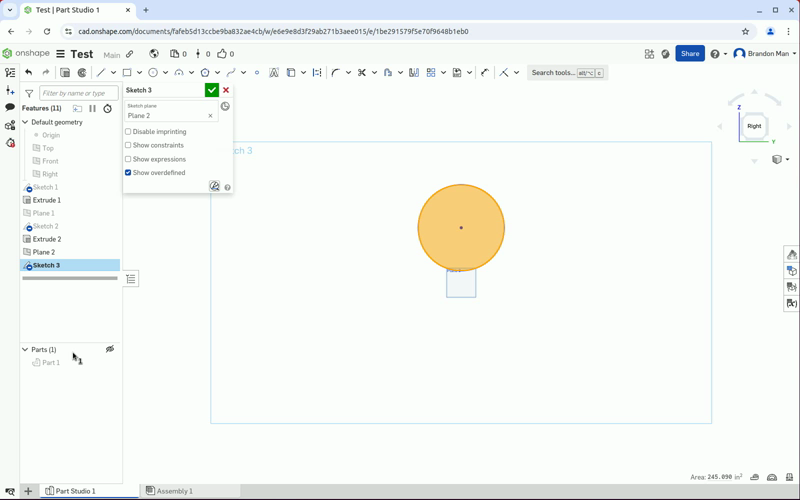
key(shift+y)
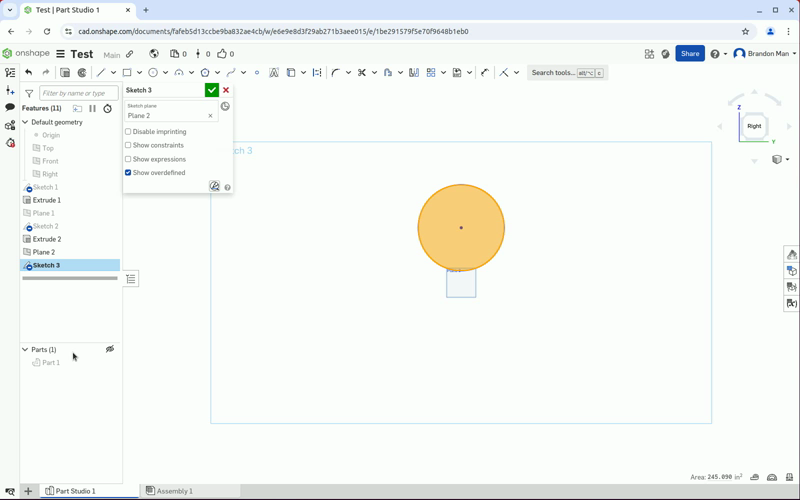
key(shift+e)
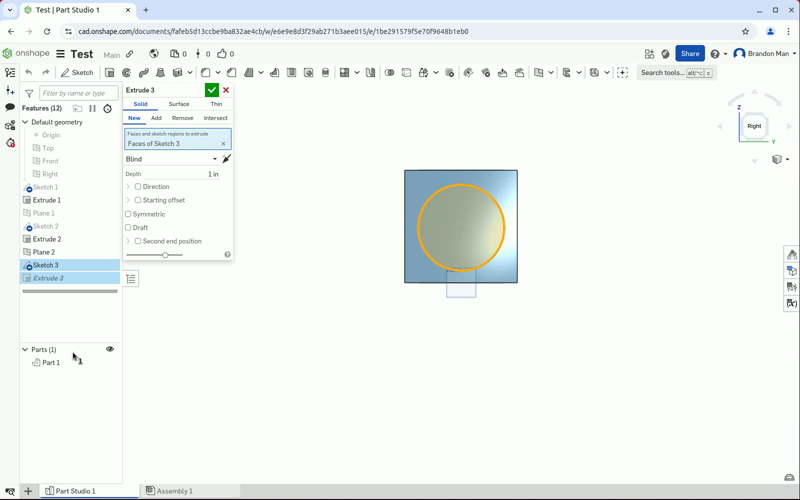
mouse_move(143, 106)
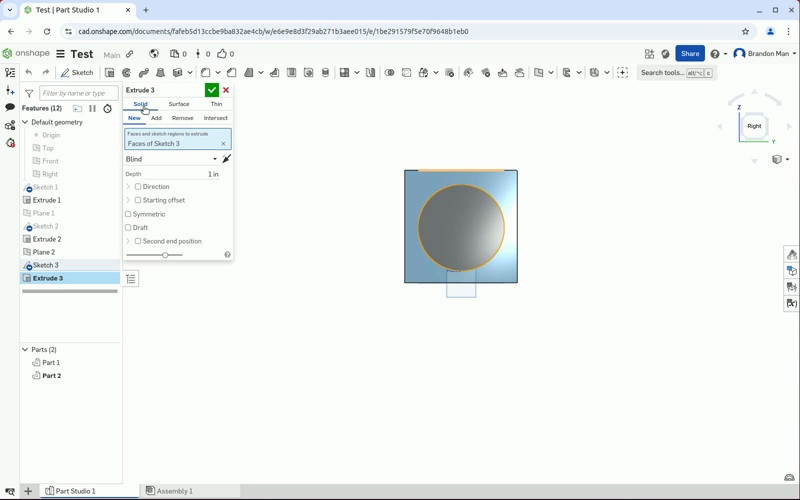
click(143, 106)
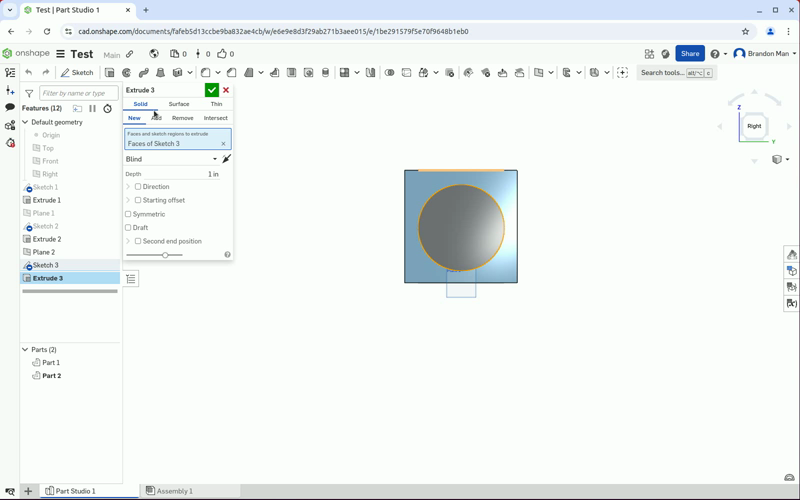
mouse_move(186, 120)
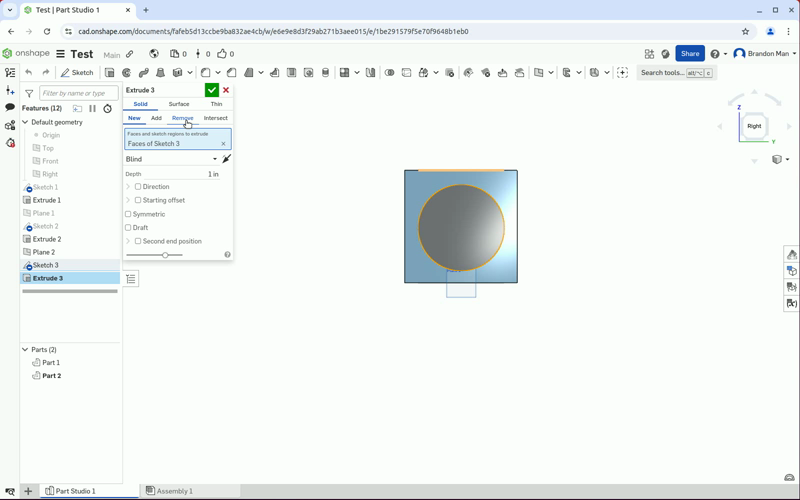
click(186, 120)
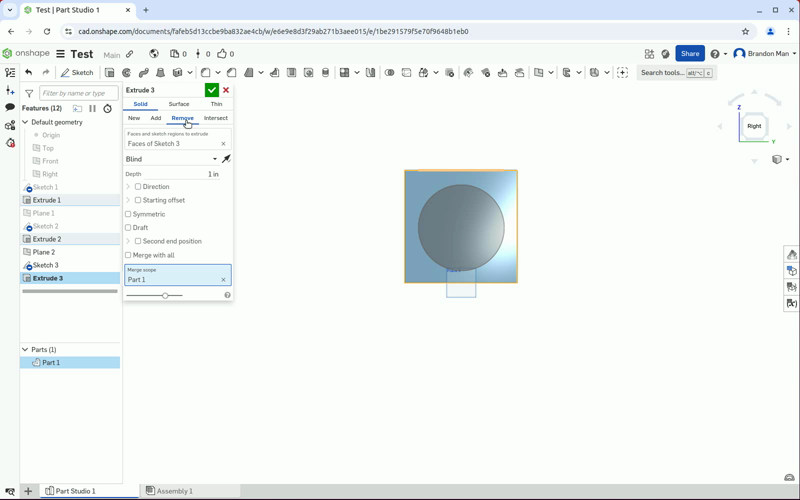
key(tab, 4)
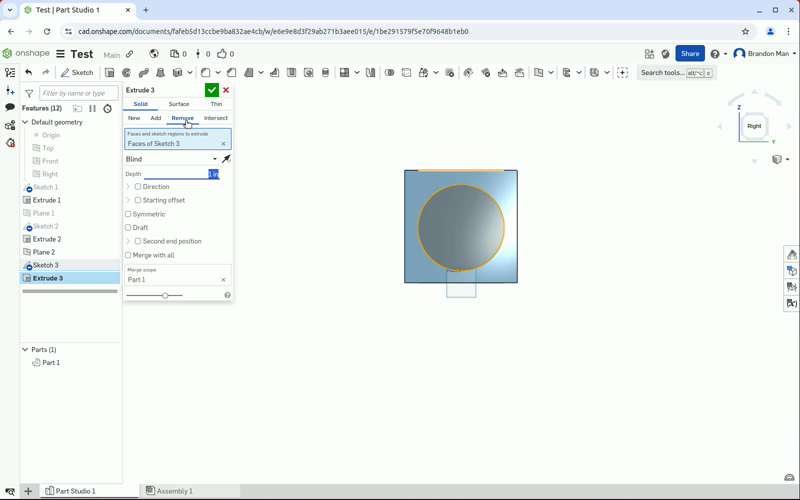
text(23.108)
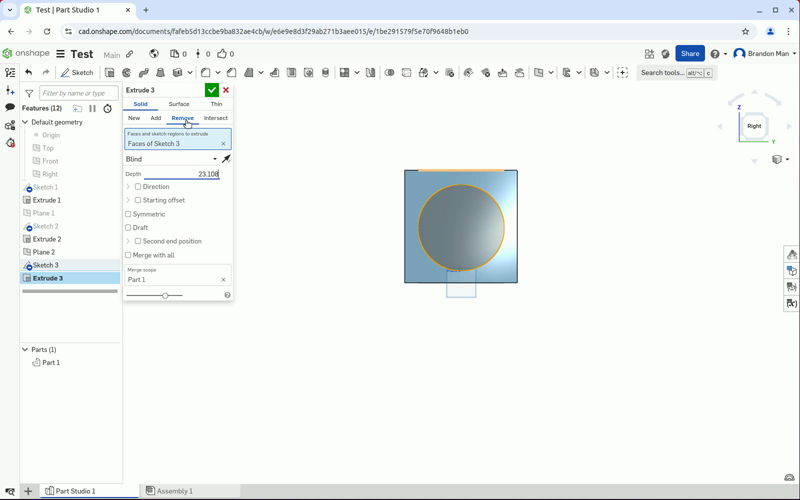
key(tab, 6)
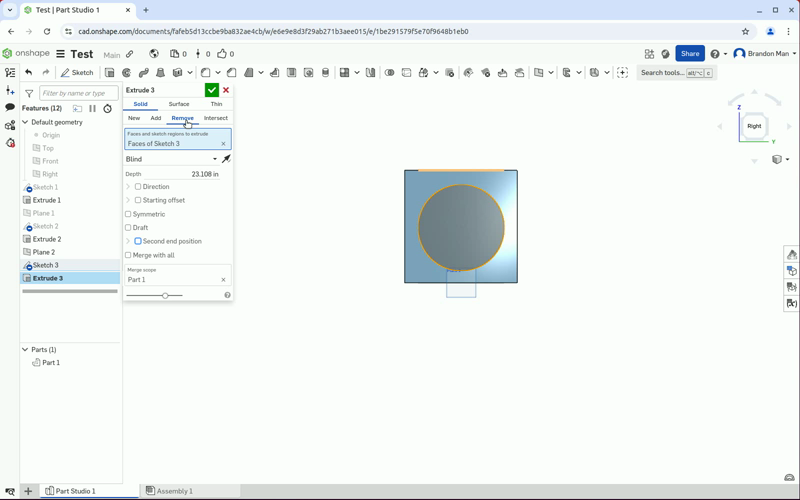
key(space)
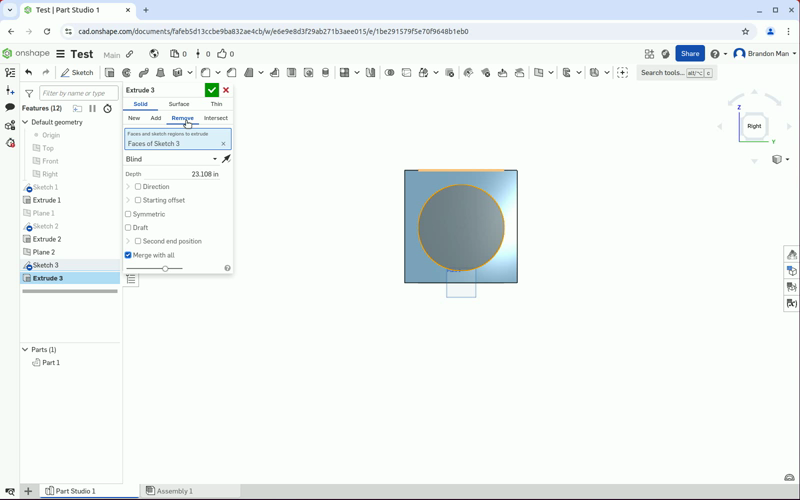
key(enter)
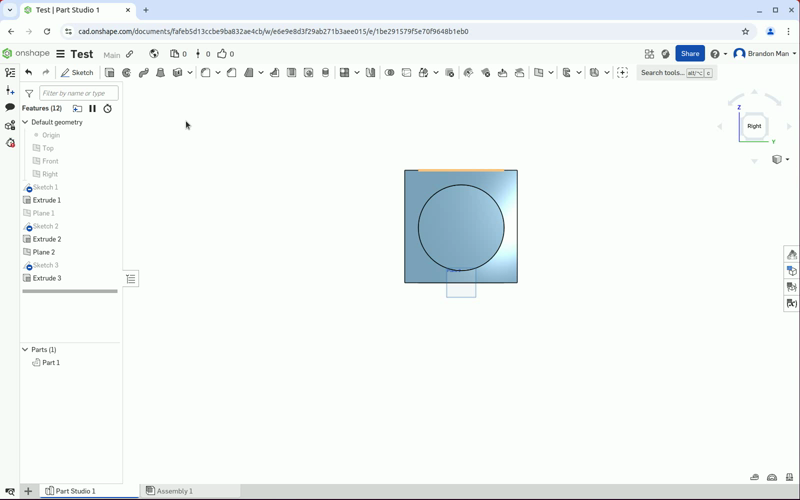
key(shift+h)
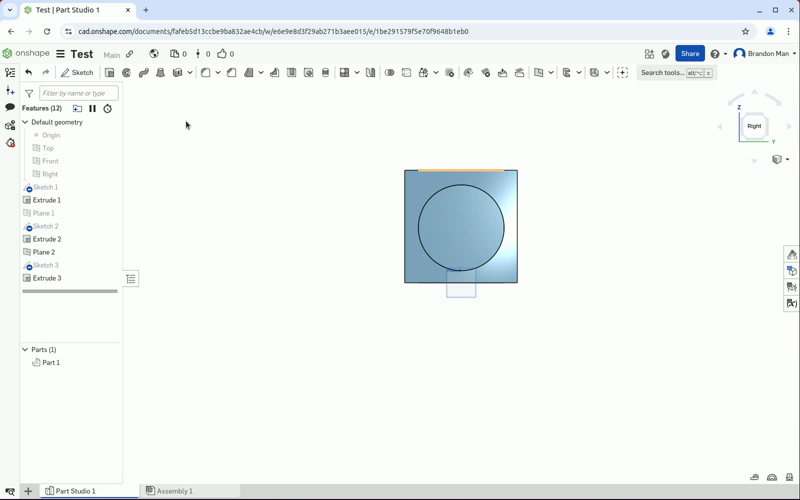
key(shift+h)
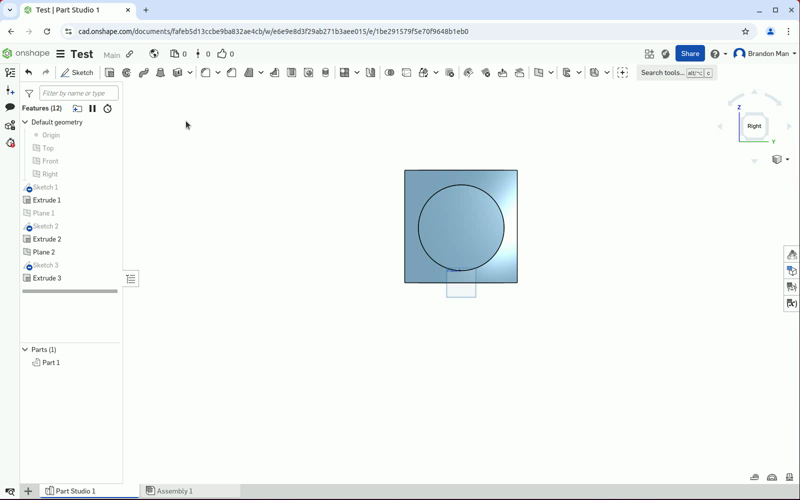
mouse_move(73, 189)
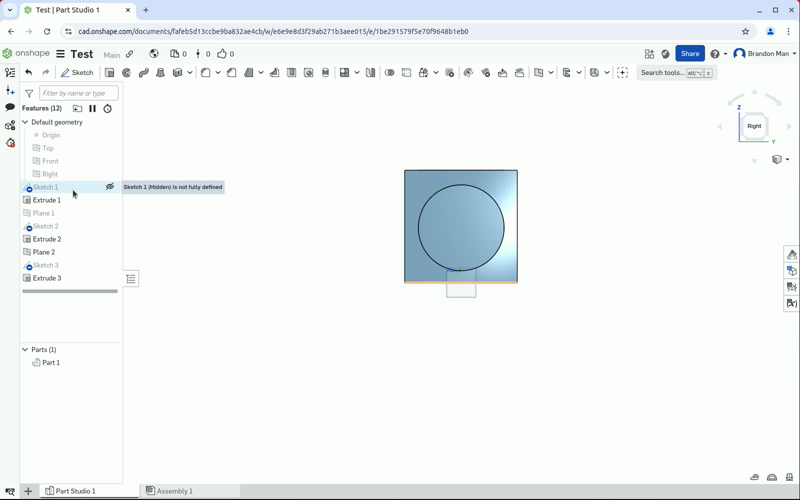
click(73, 189)
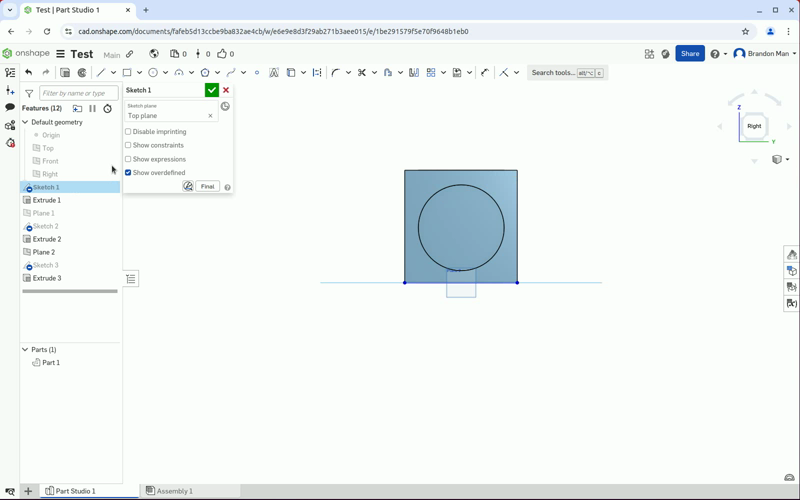
mouse_move(229, 92)
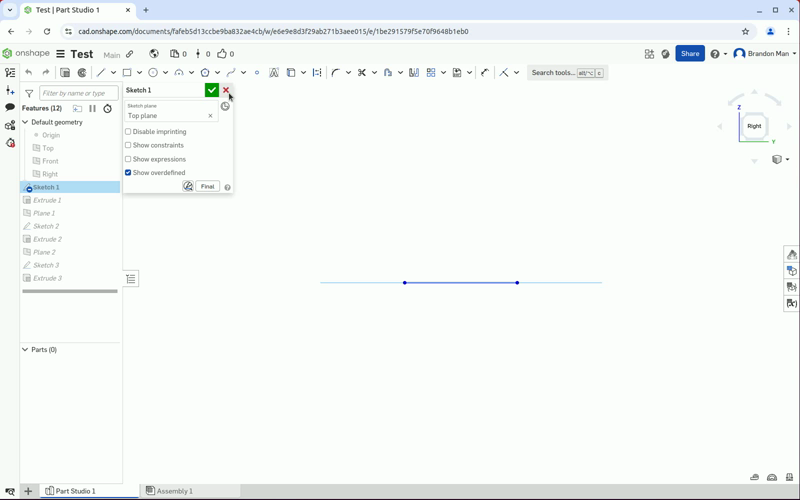
click(229, 92)
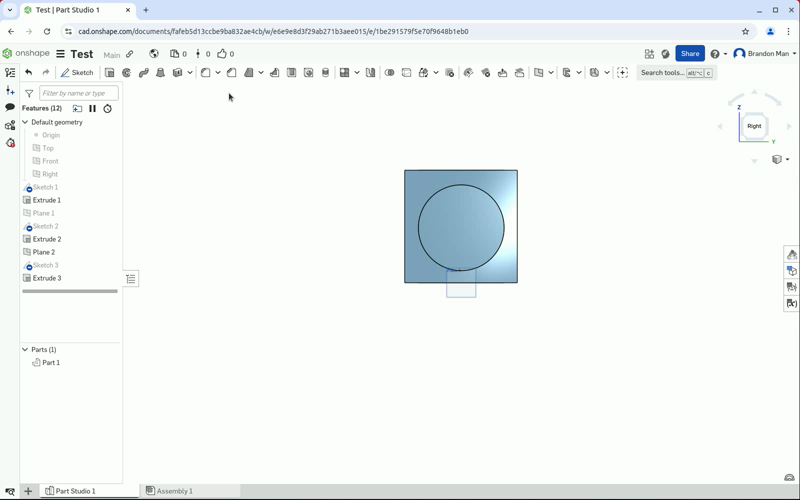
mouse_move(73, 352)
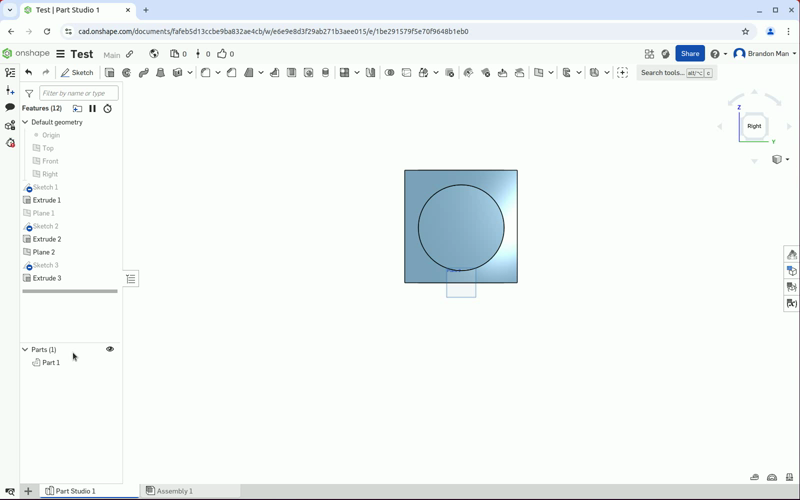
key(y)
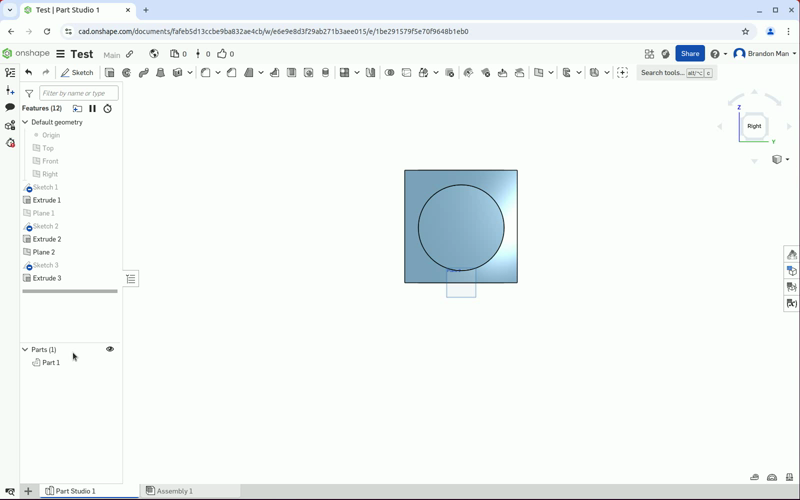
key(shift+p)
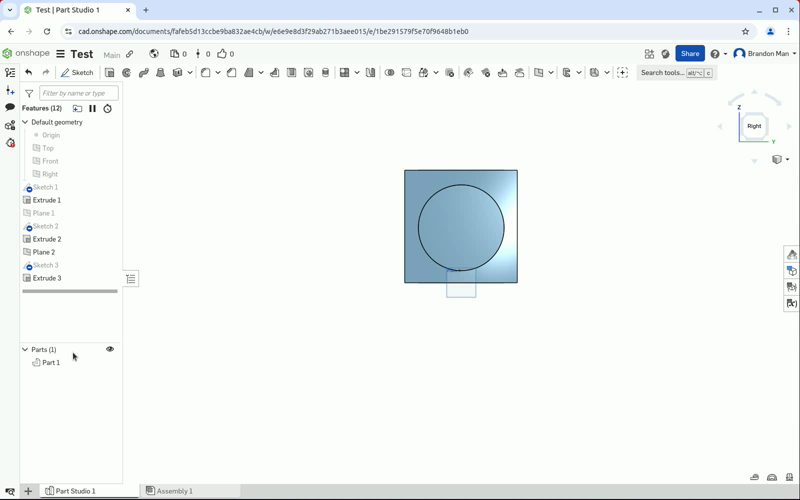
key(space)
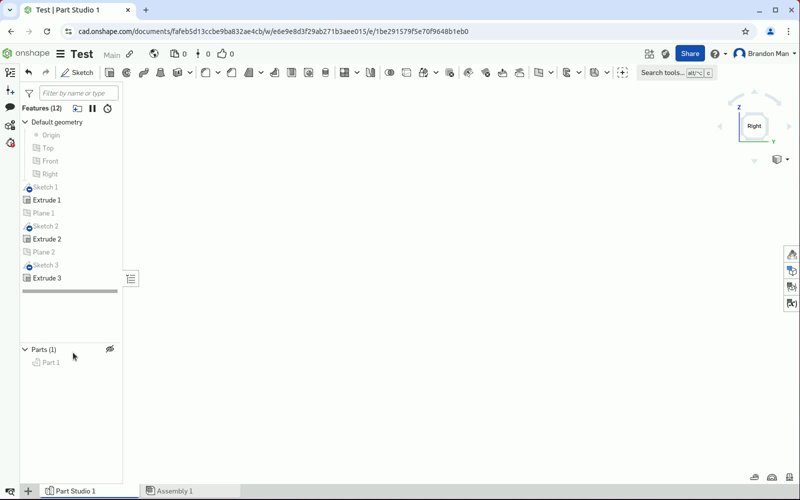
key_down(shift)
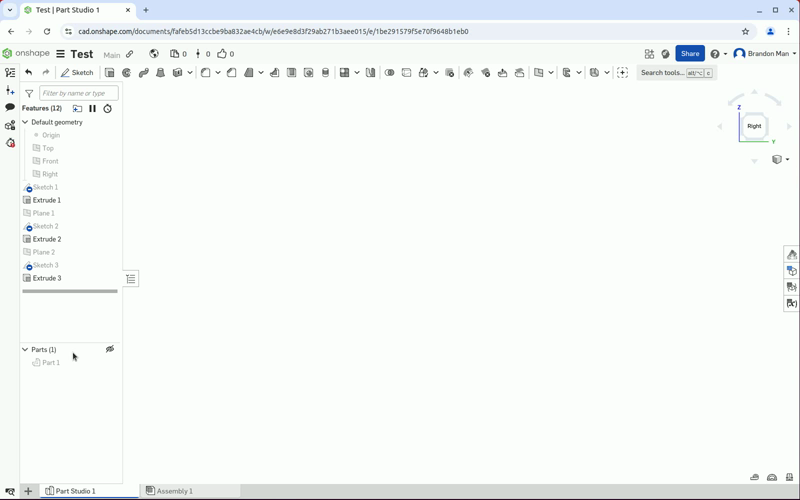
key(right)
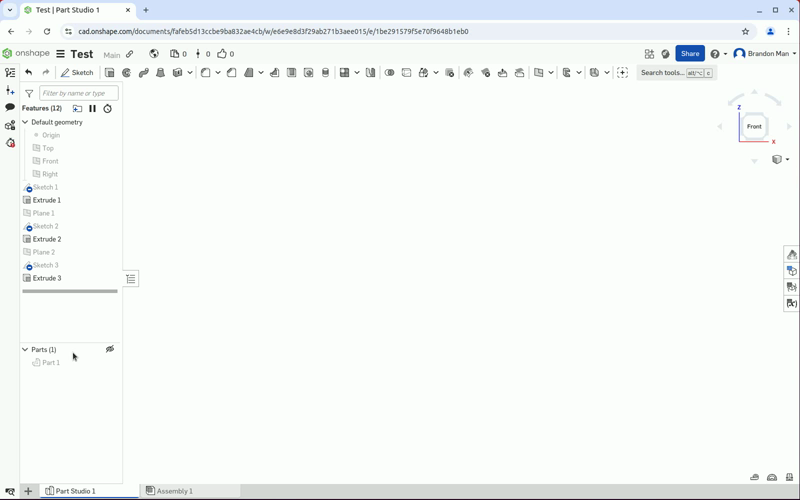
key_up(shift)
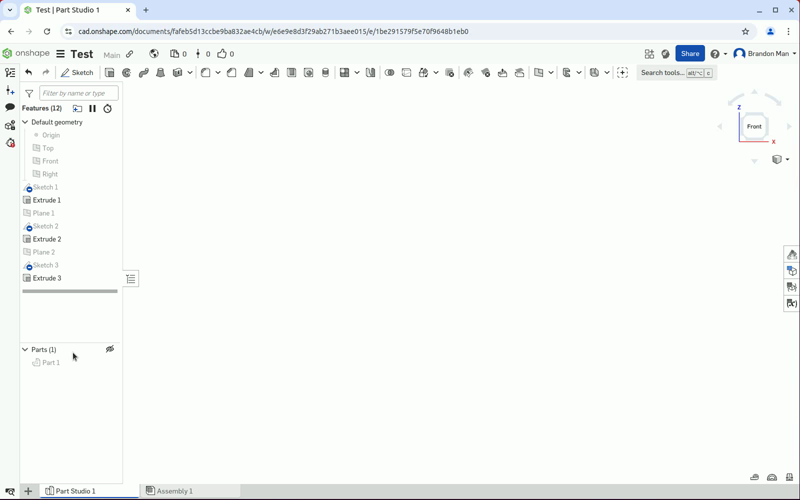
mouse_move(73, 352)
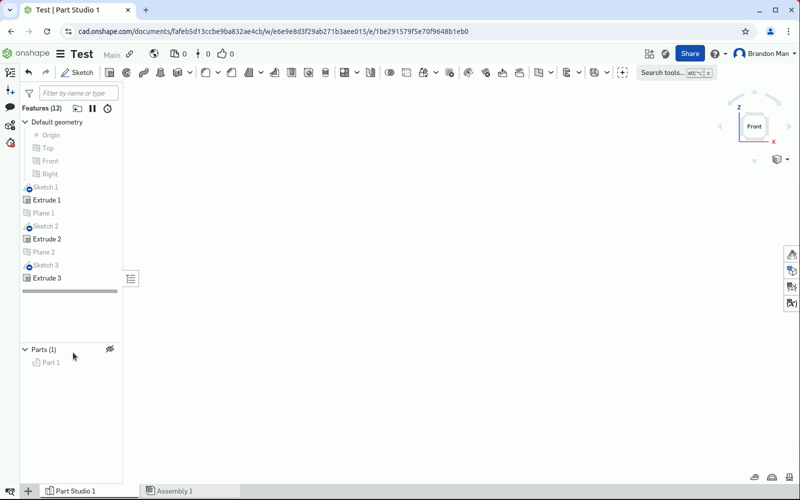
key(shift+y)
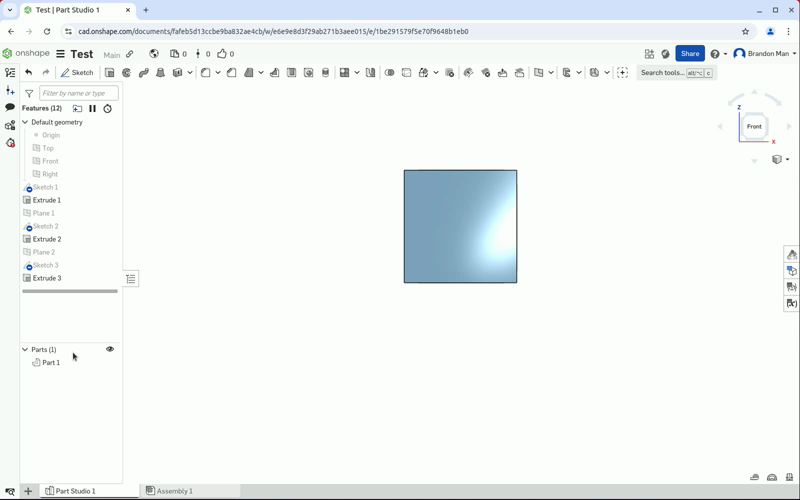
mouse_move(541, 75)
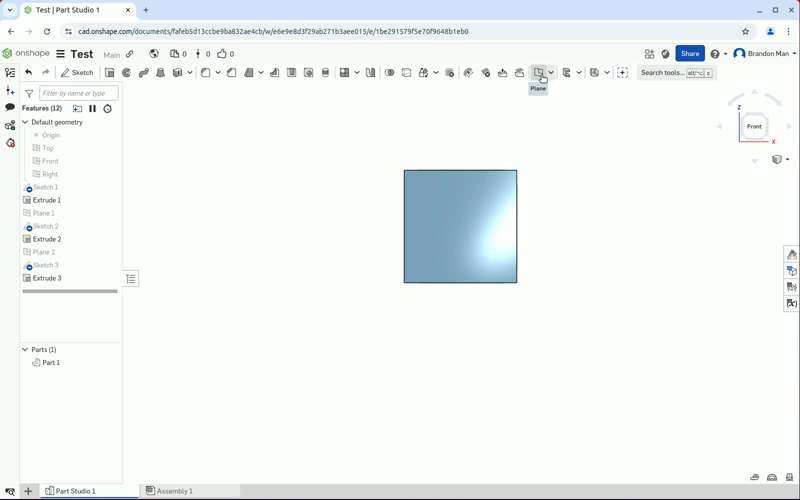
click(541, 75)
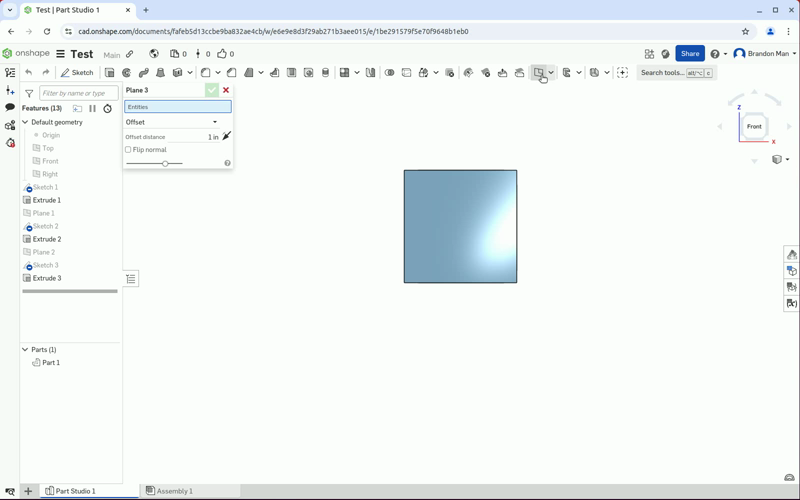
mouse_move(73, 163)
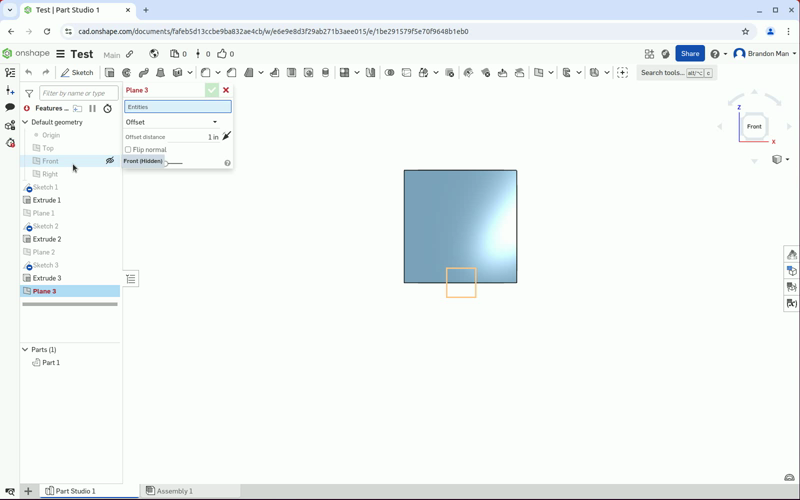
click(73, 163)
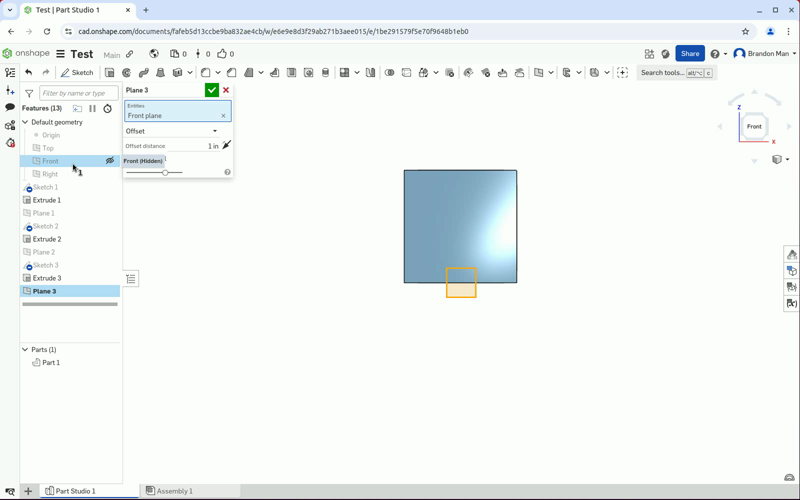
key(tab, 2)
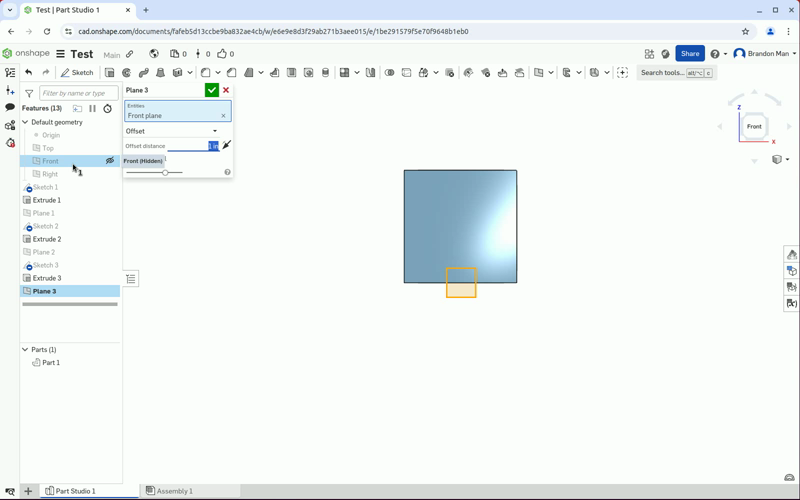
text(11.554)
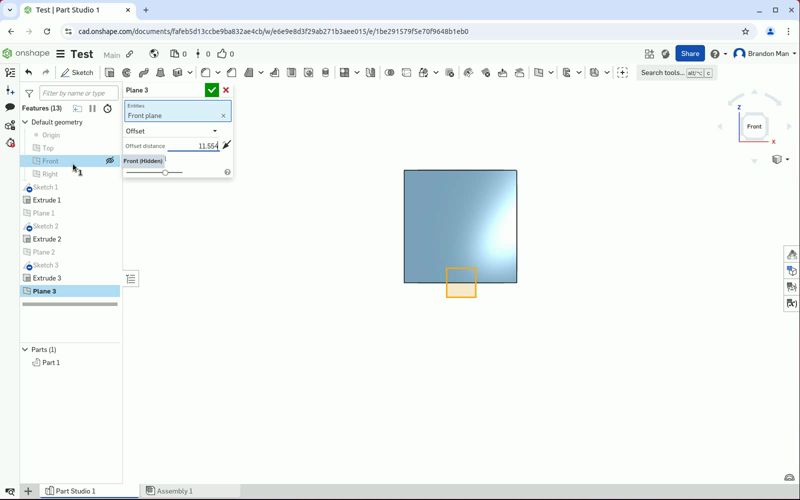
key(enter, 2)
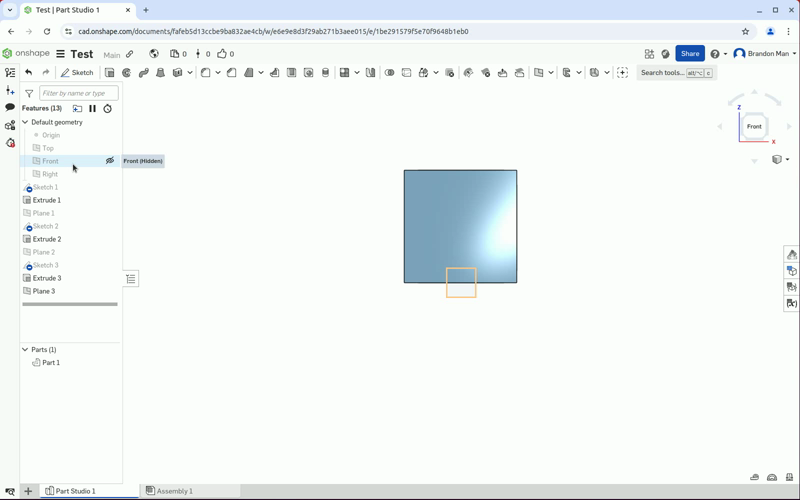
key(shift+s)
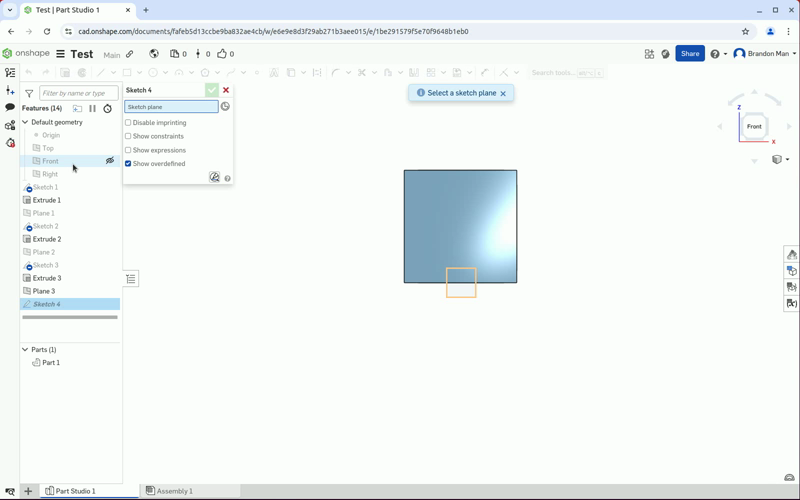
mouse_move(73, 293)
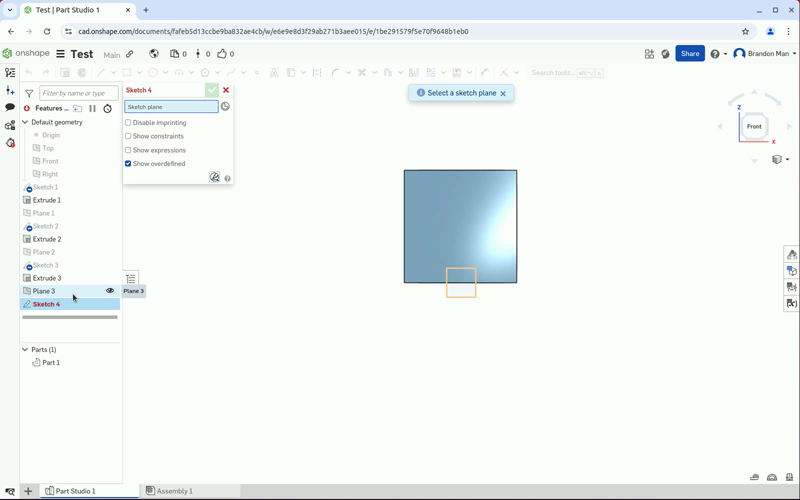
click(73, 293)
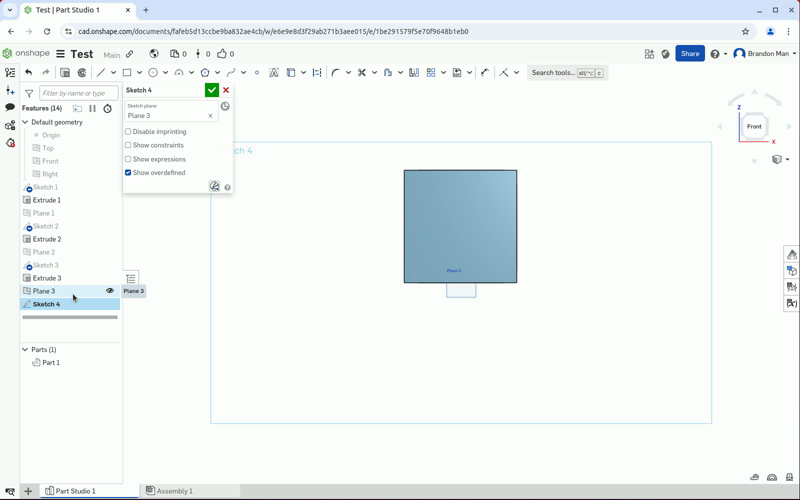
mouse_move(73, 352)
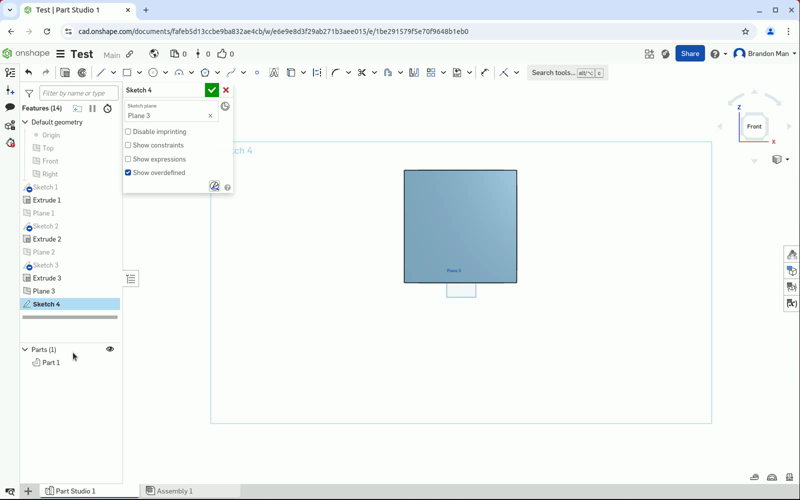
key(y)
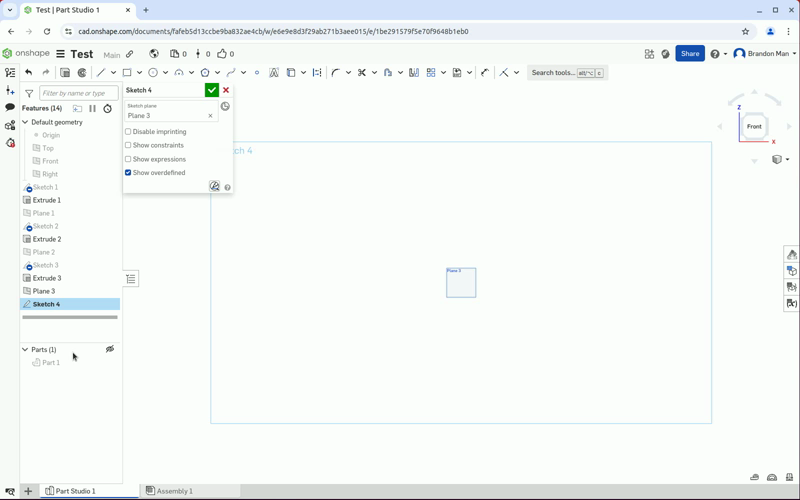
key(c)
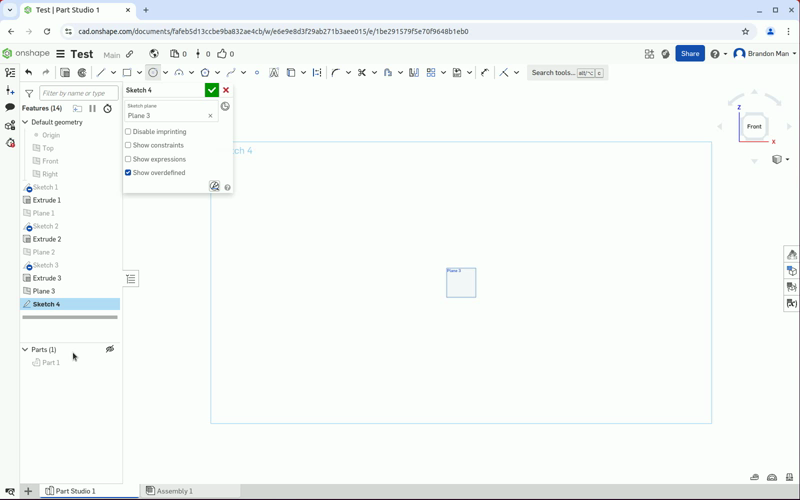
key_down(shift)
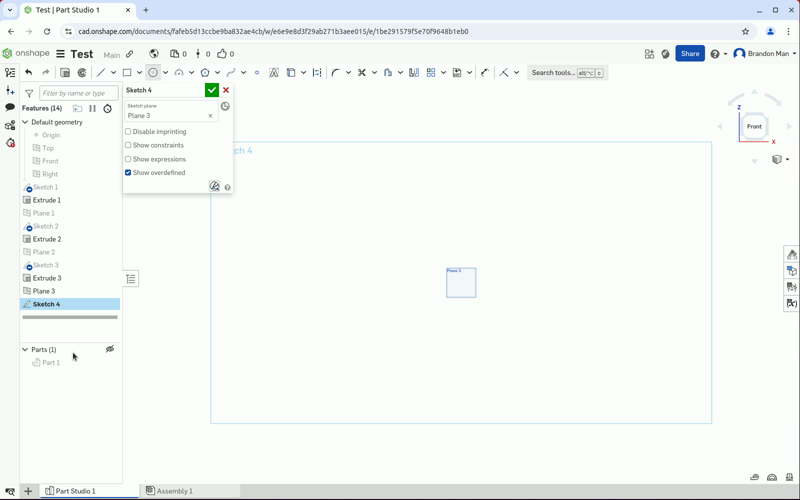
mouse_move(461, 227)
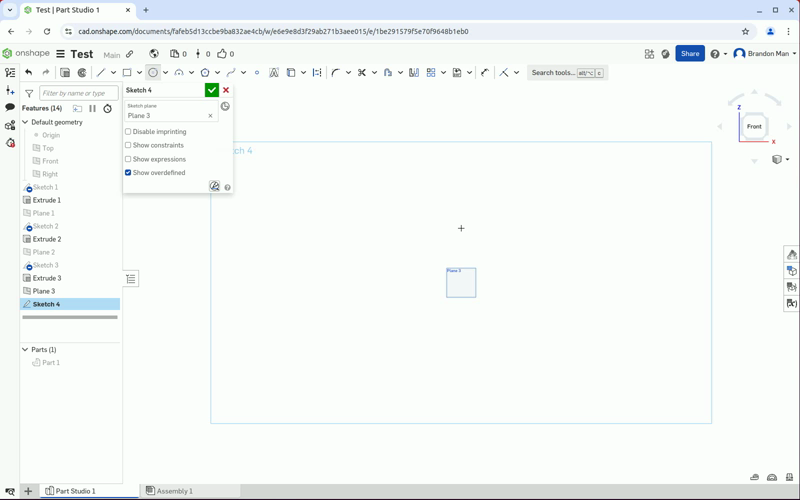
click(461, 227)
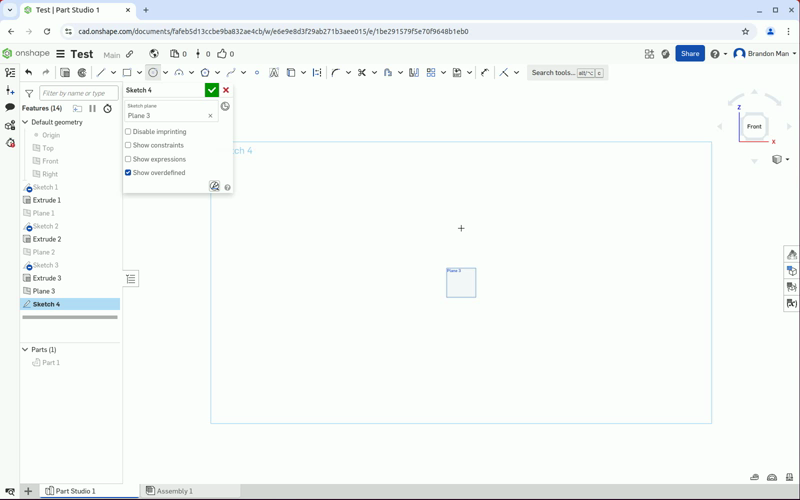
key_up(shift)
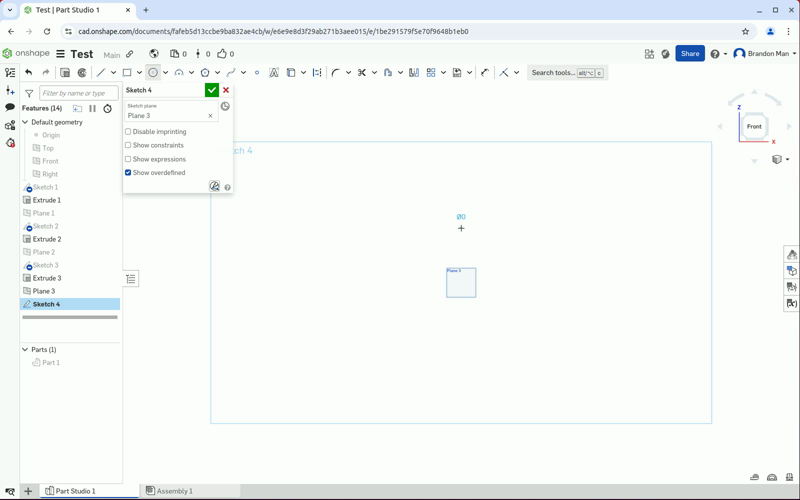
mouse_move(504, 227)
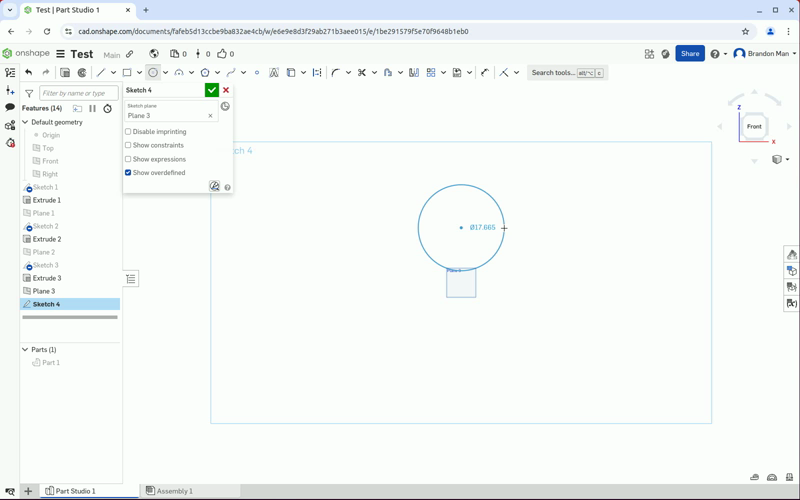
click(504, 227)
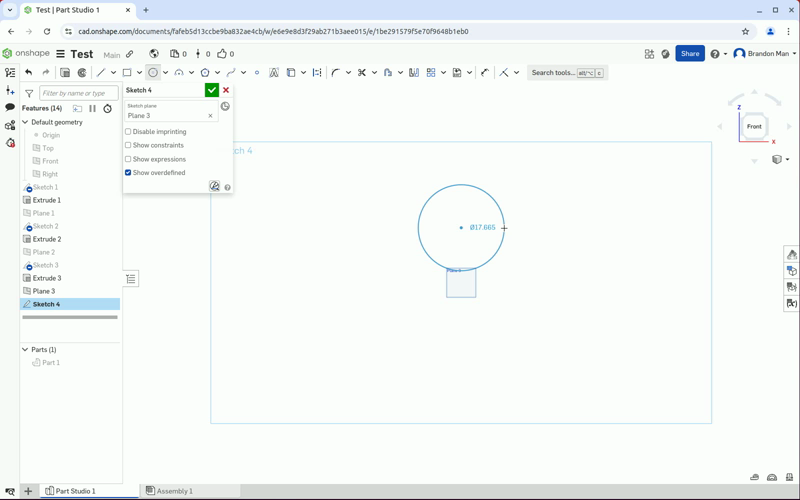
key(esc)
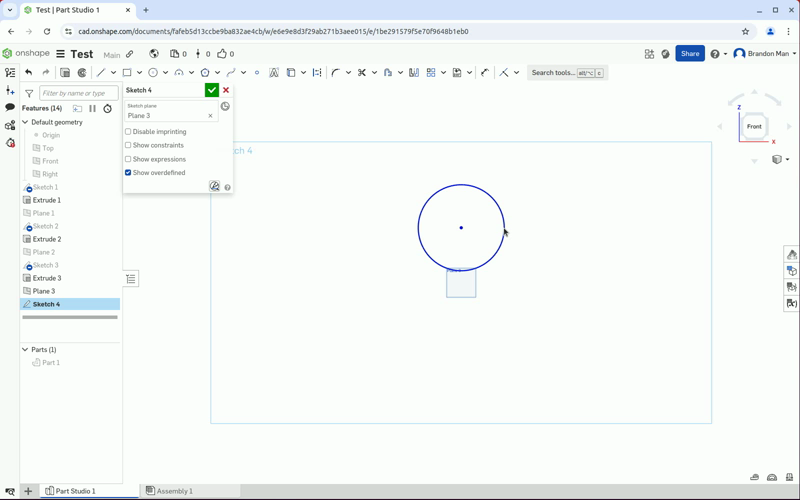
mouse_move(446, 218)
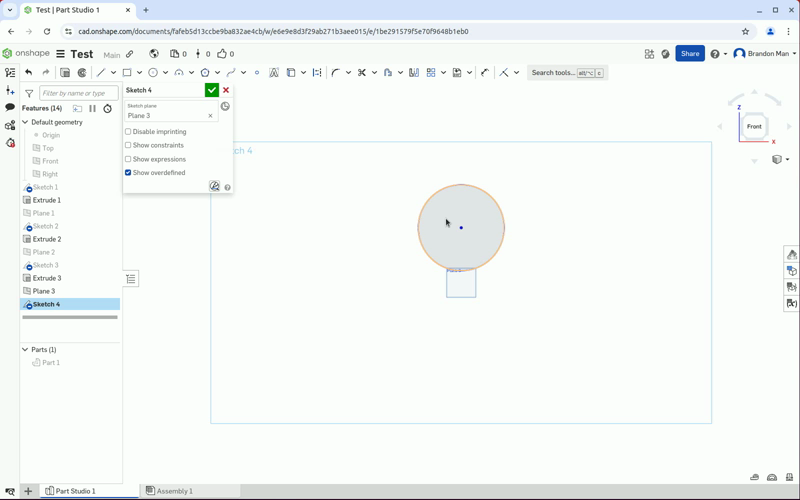
click(446, 218)
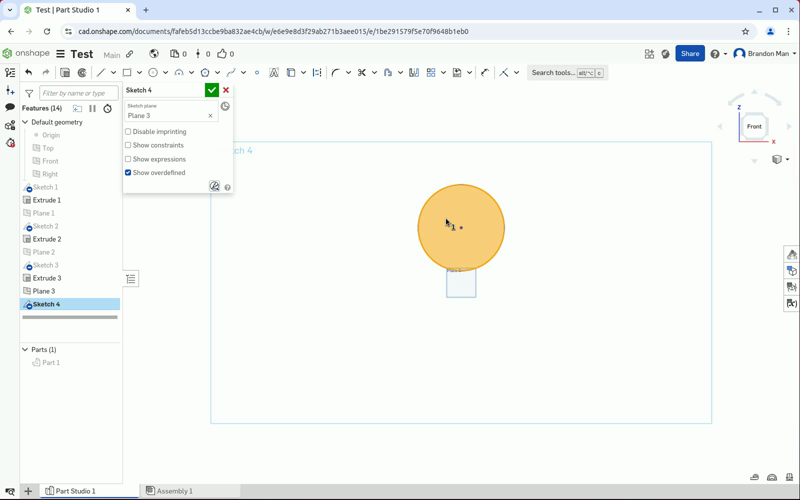
mouse_move(73, 352)
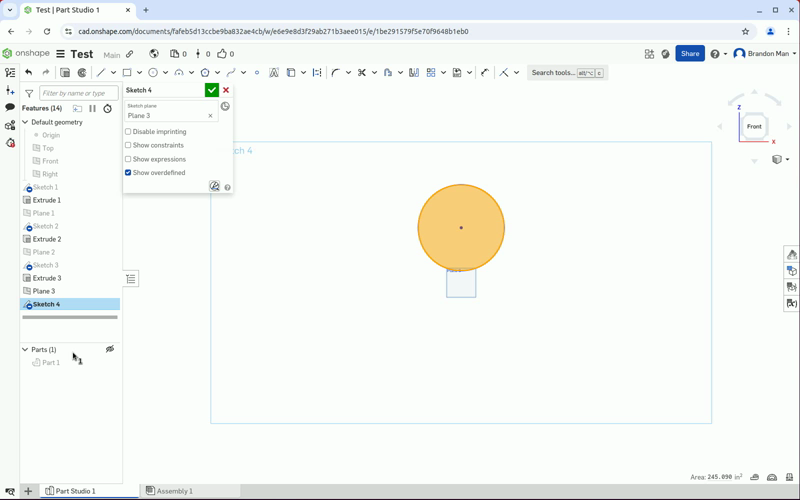
key(shift+y)
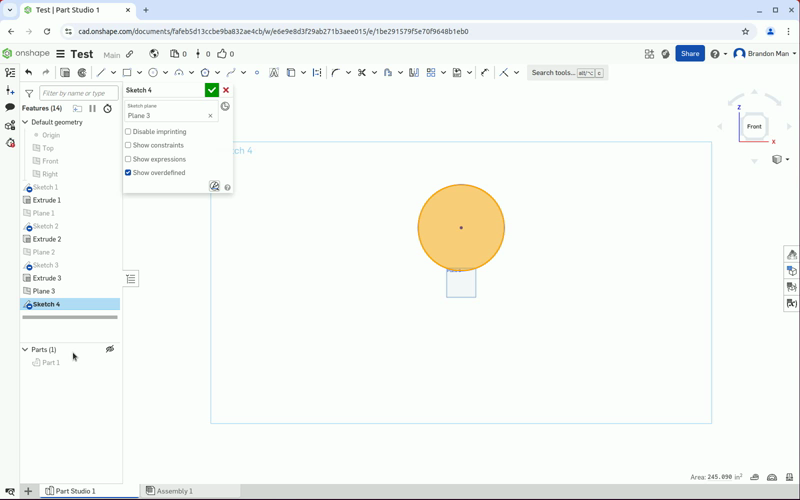
key(shift+e)
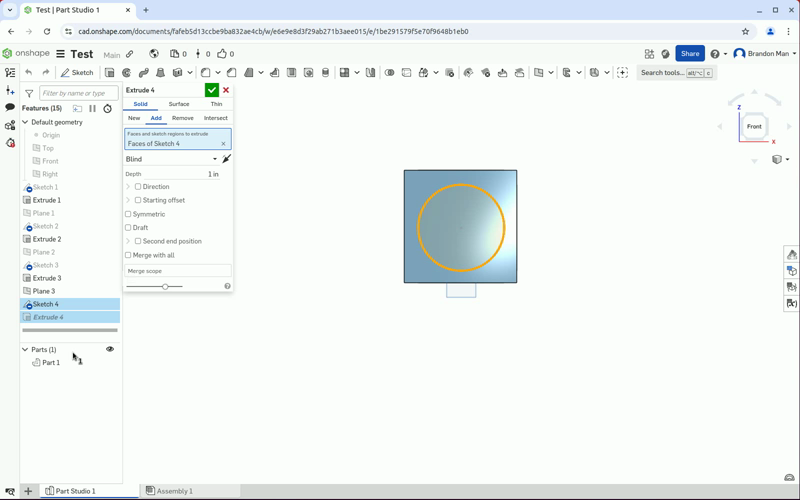
mouse_move(143, 106)
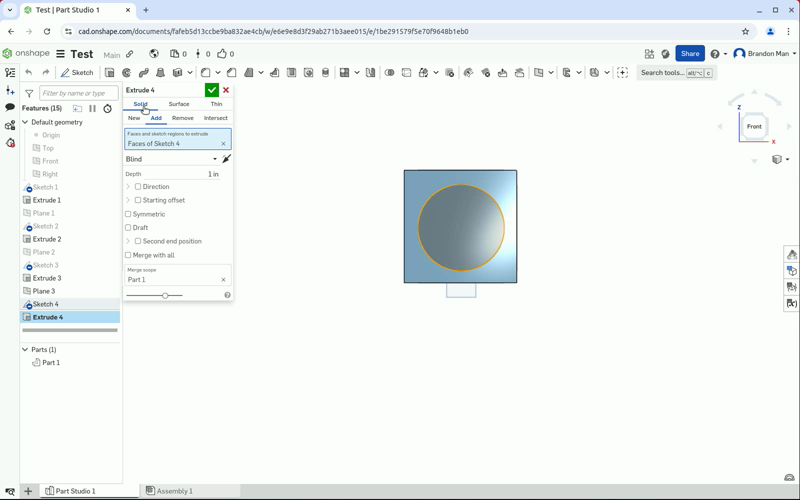
click(143, 106)
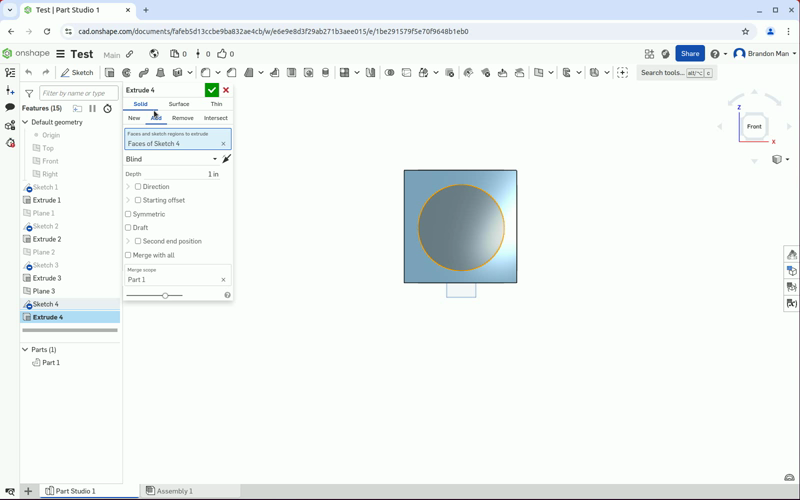
mouse_move(186, 120)
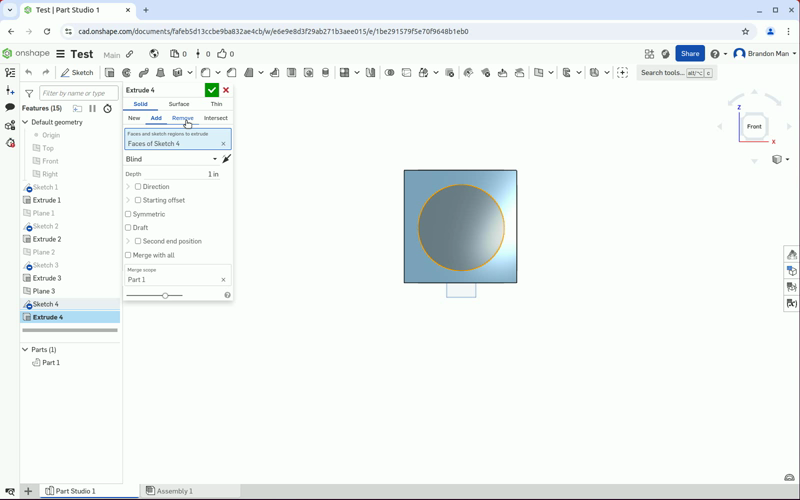
click(186, 120)
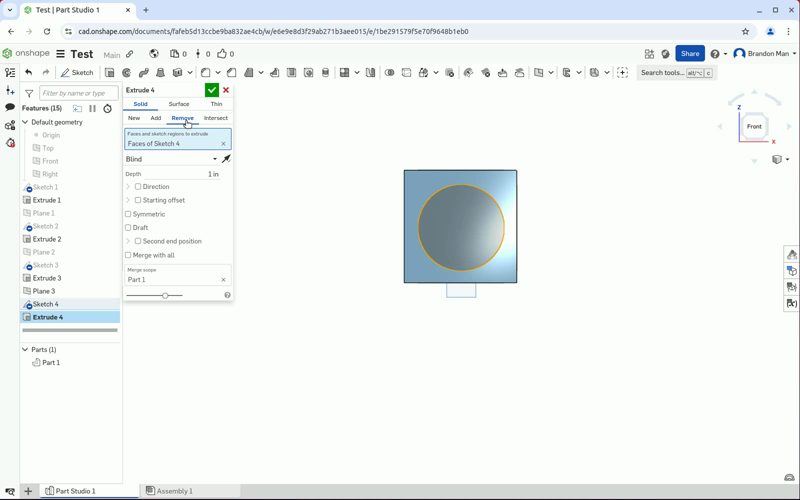
key(tab, 4)
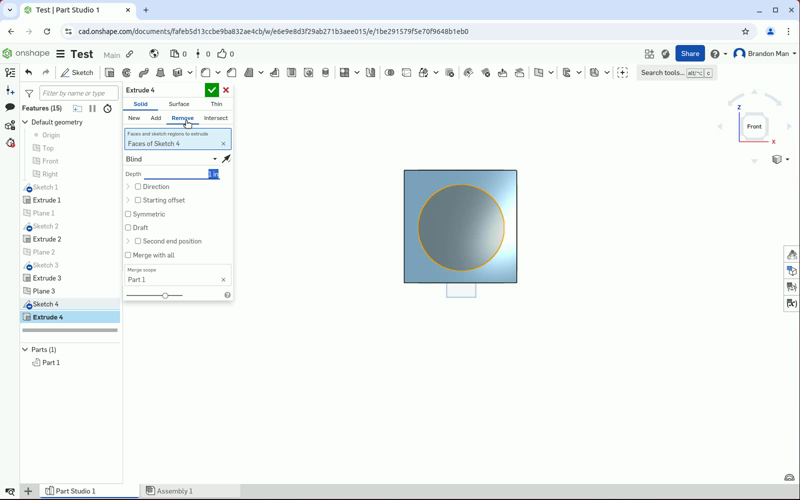
text(23.108)
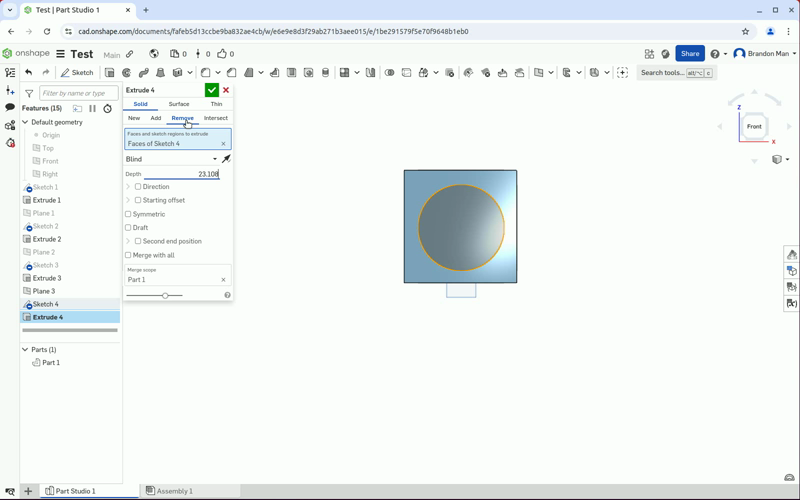
key(tab, 6)
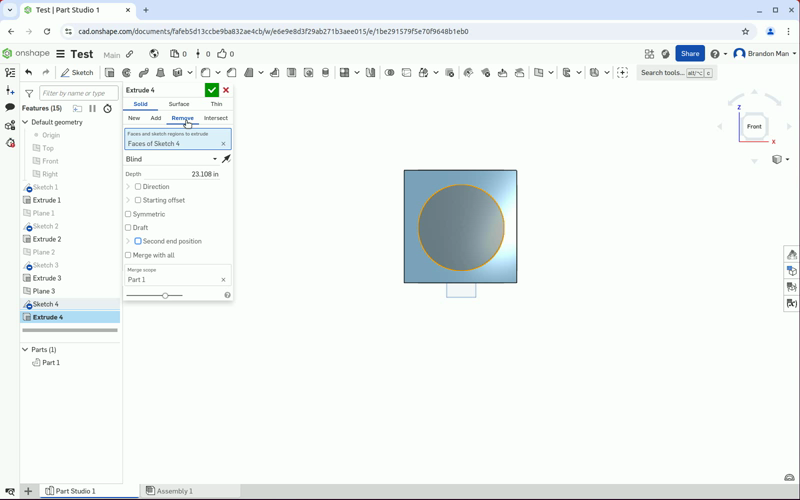
key(space)
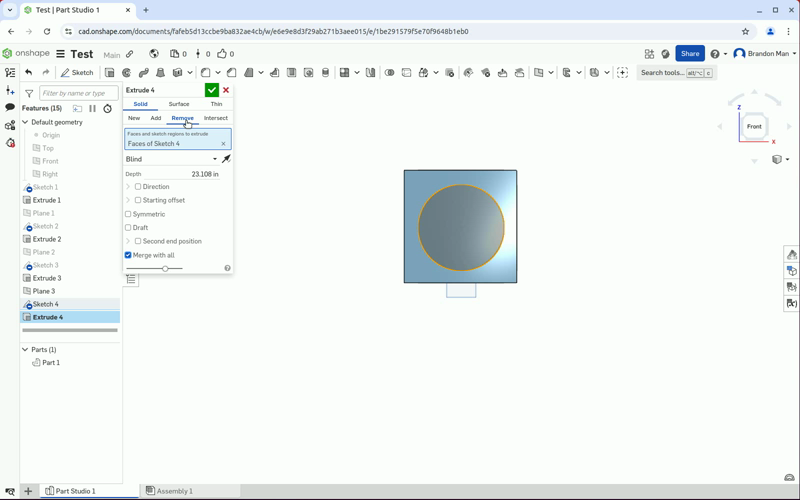
key(enter)
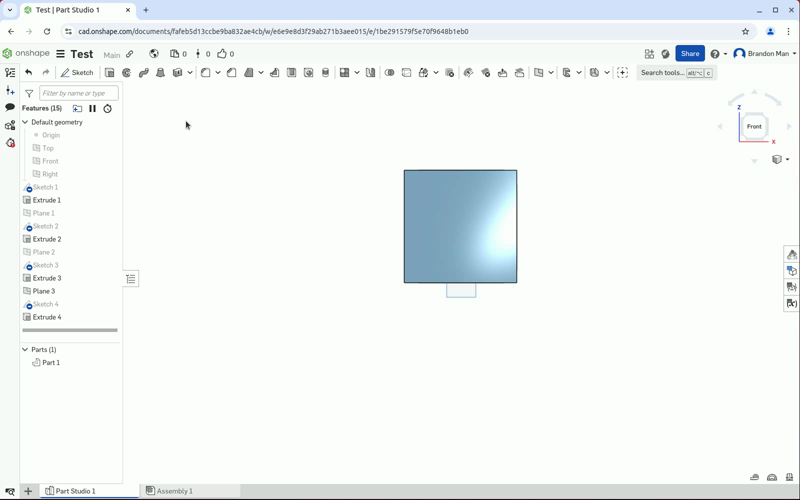
key(shift+h)
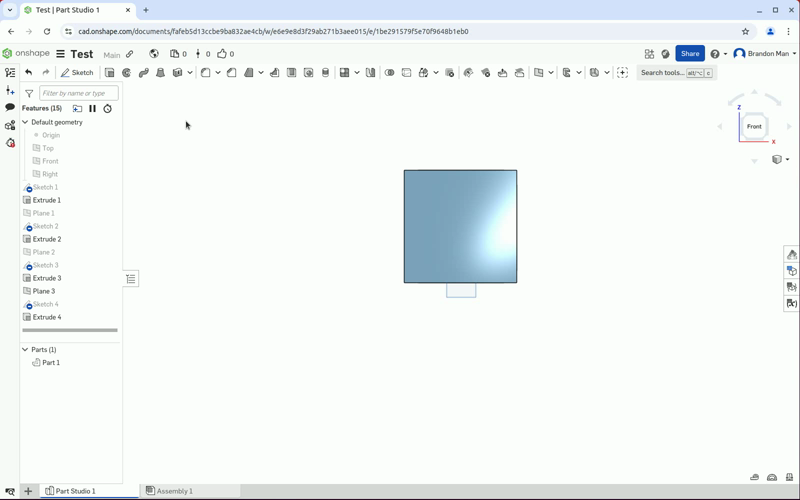
key(shift+h)
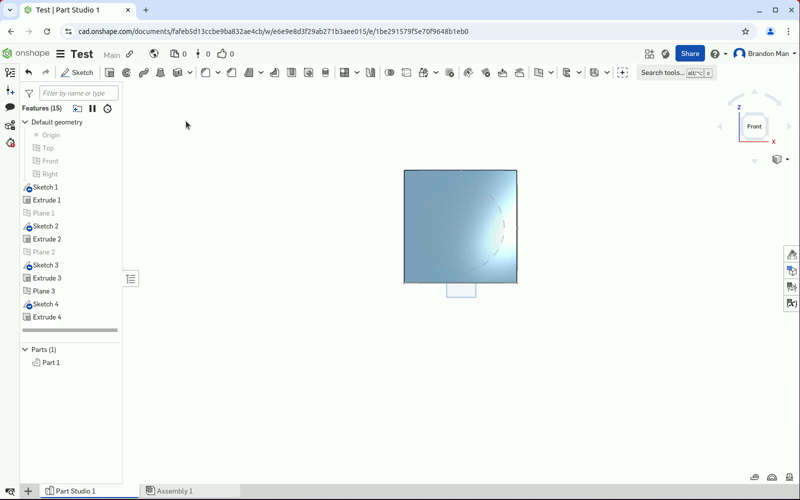
key(shift+7)
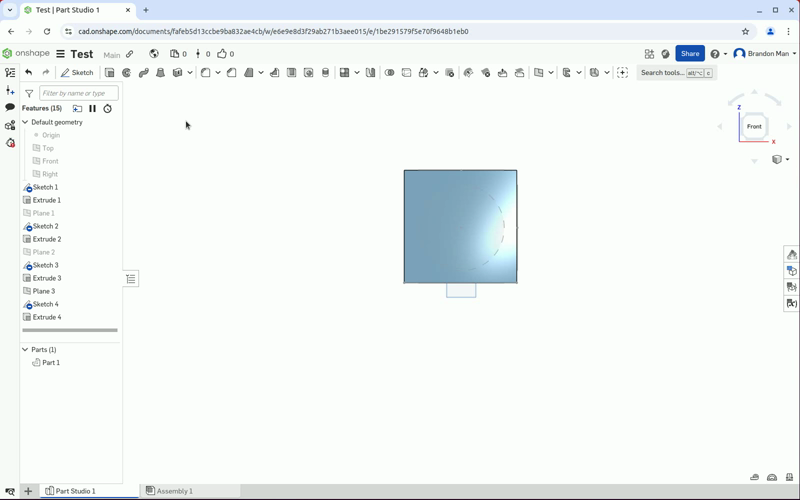
key(left, 2)
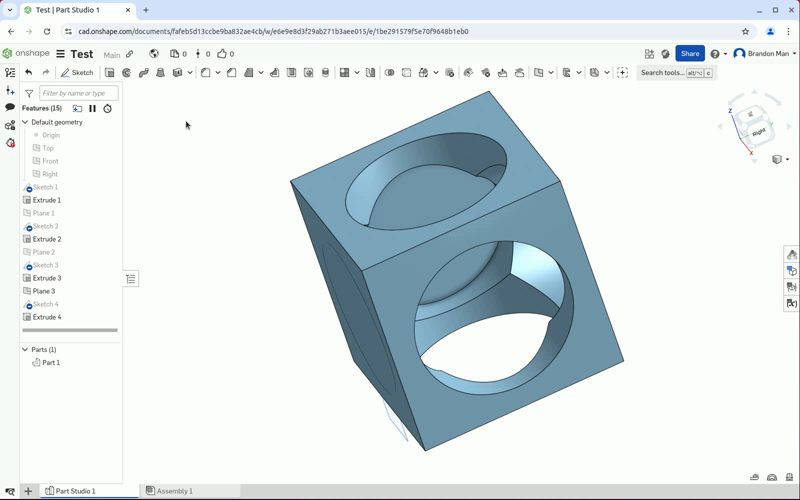
key(down, 2)
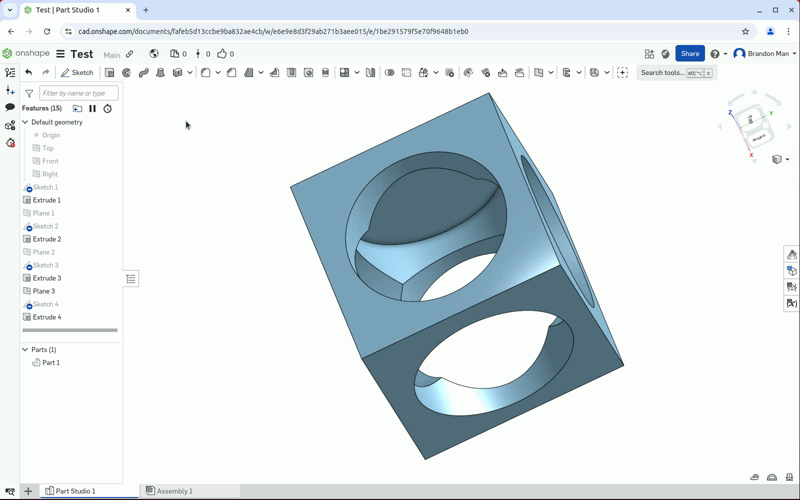
key(up, 2)
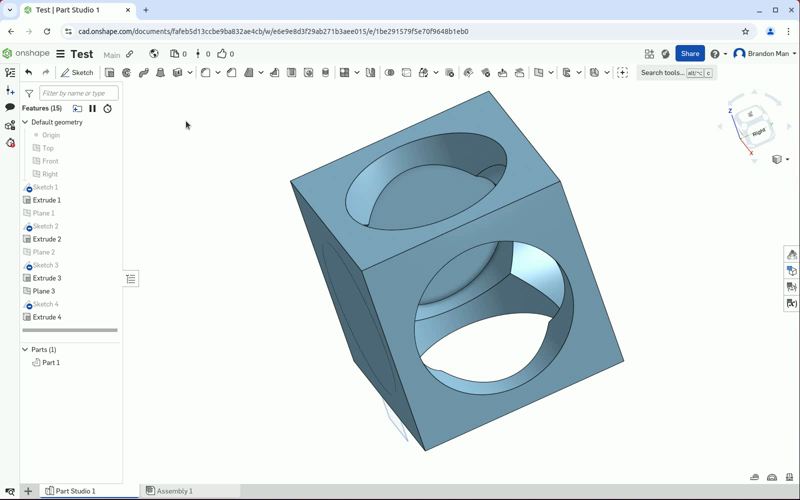
key(right, 2)
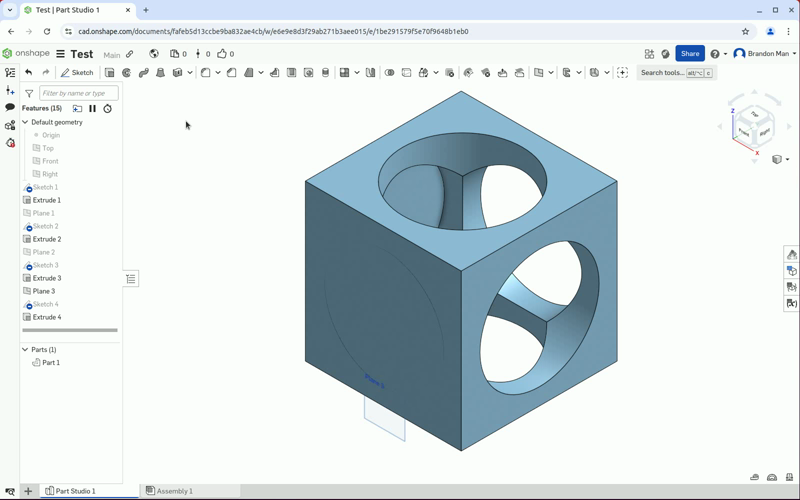
mouse_move(73, 189)
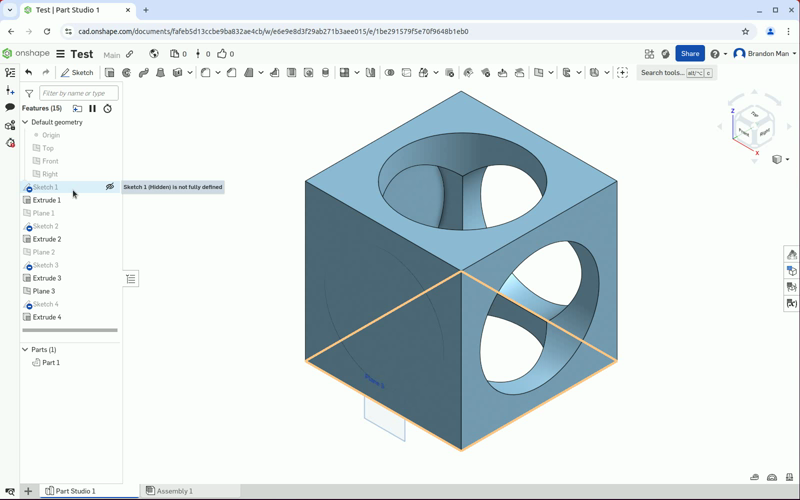
click(73, 189)